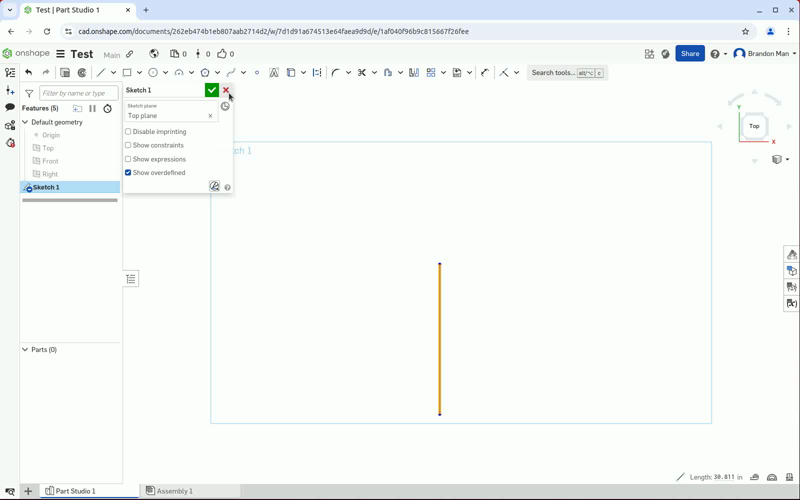
key(shift+h)
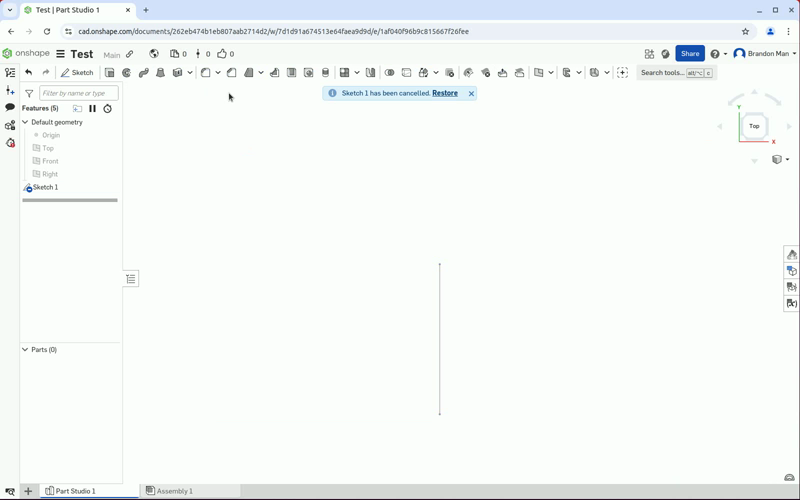
key(shift+s)
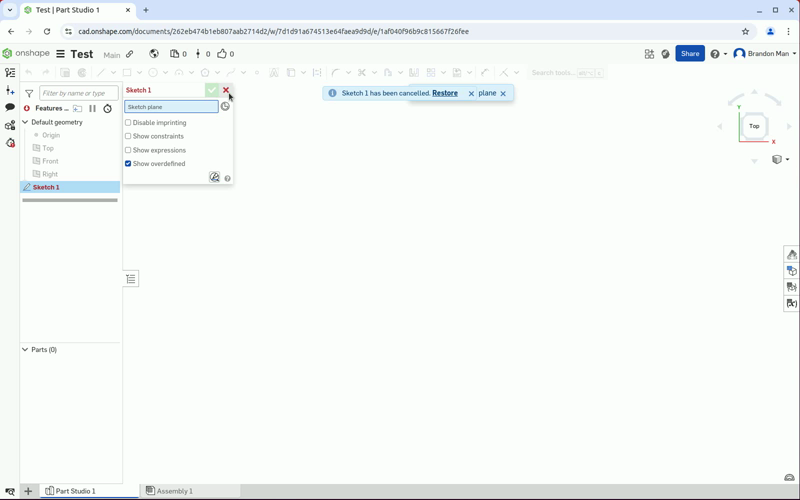
mouse_move(73, 150)
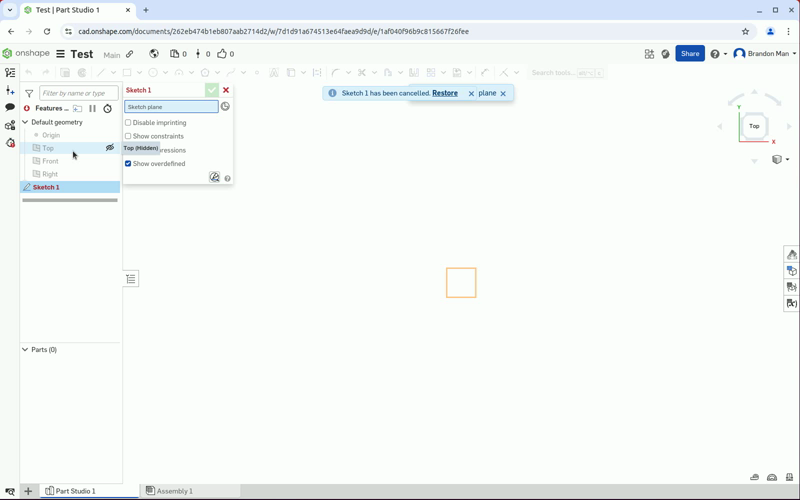
click(73, 150)
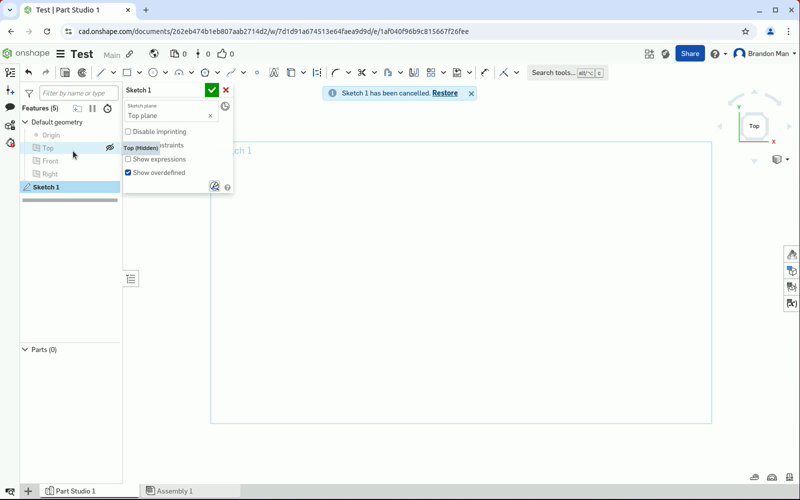
mouse_move(73, 352)
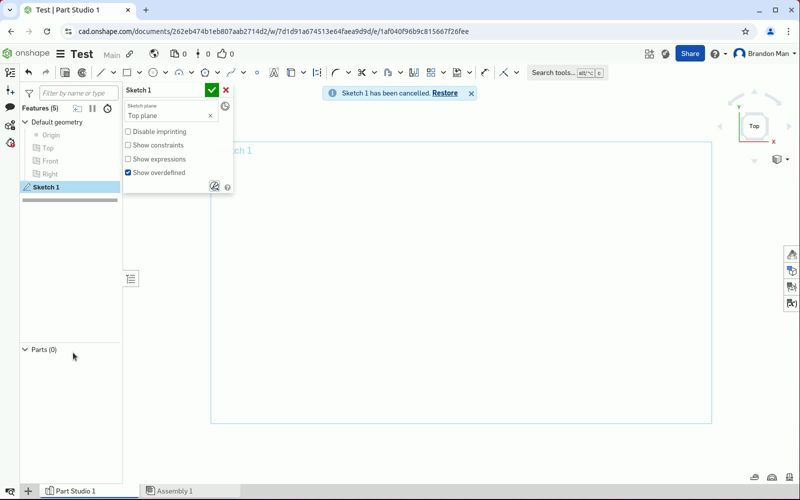
key(y)
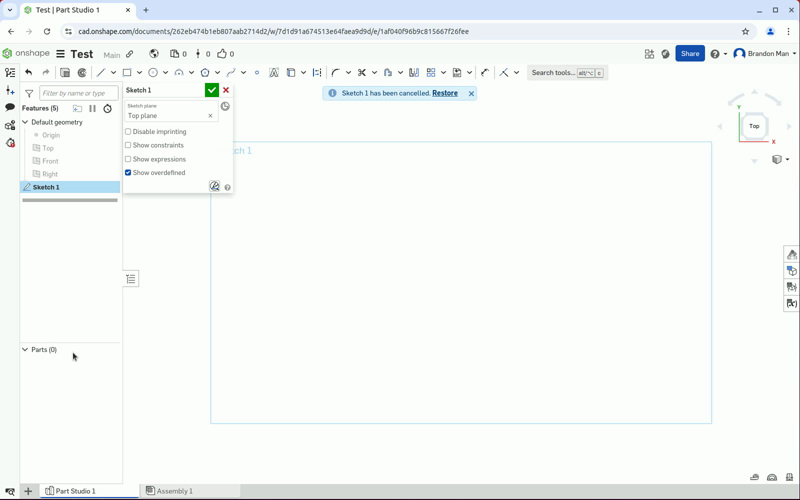
key(l)
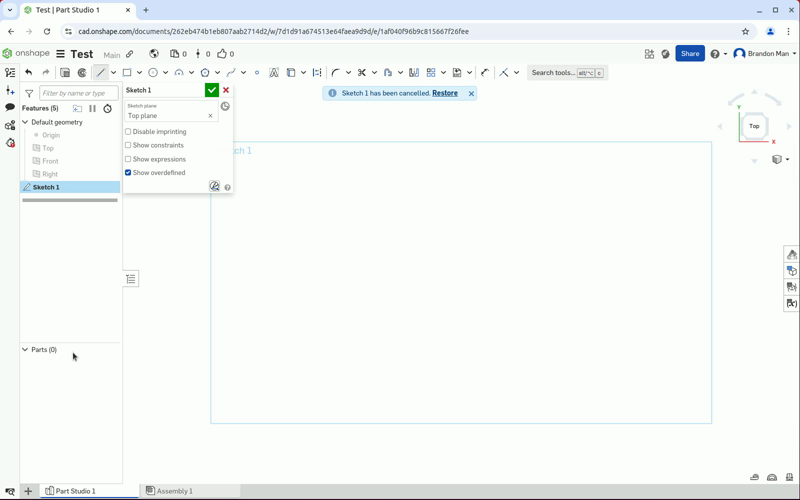
key_down(shift)
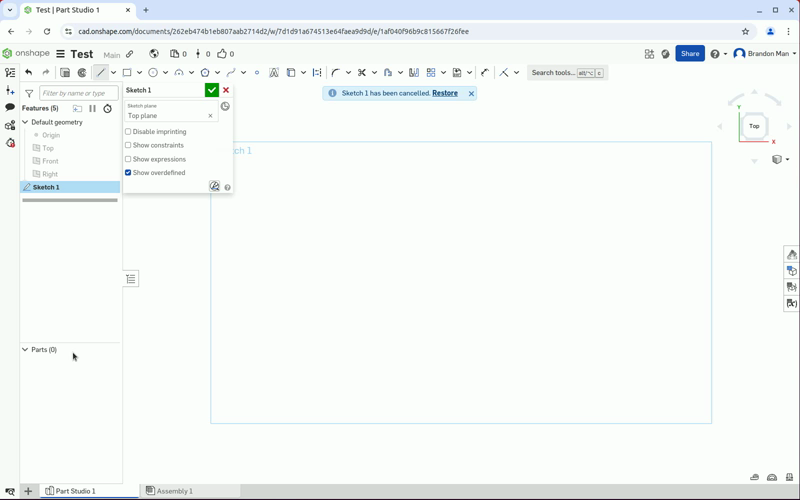
mouse_move(390, 245)
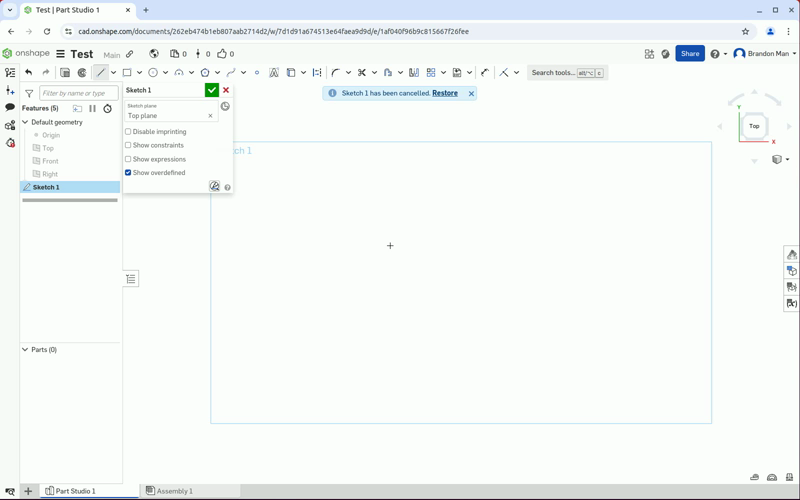
click(390, 245)
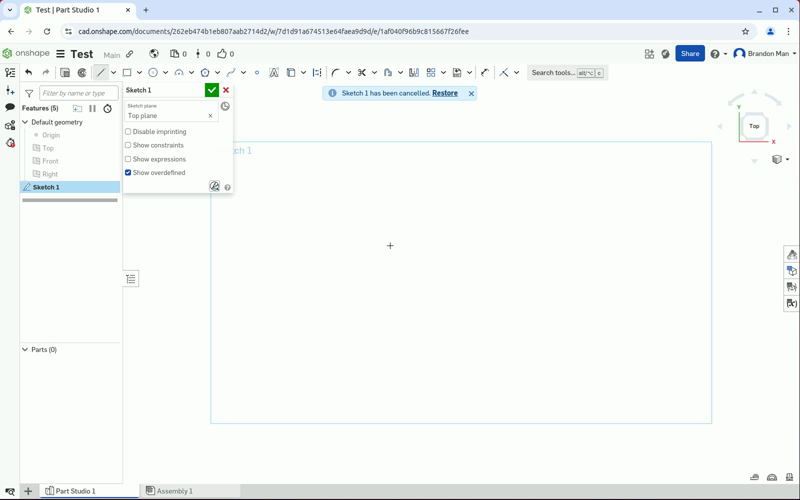
key_up(shift)
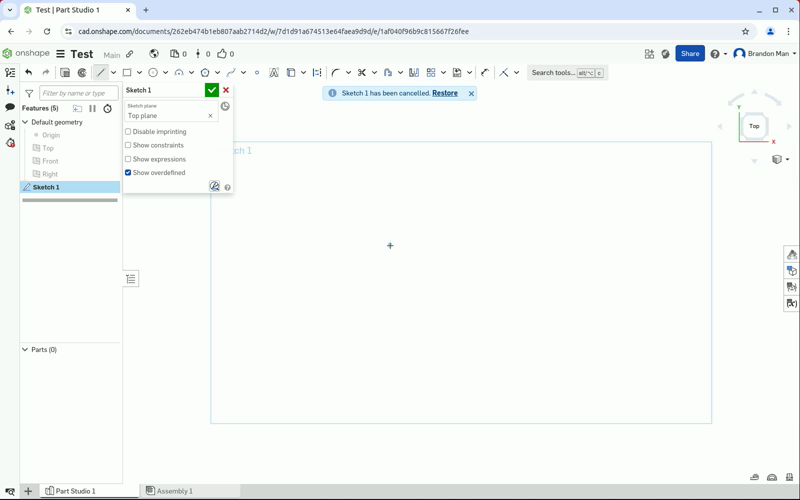
key_down(shift)
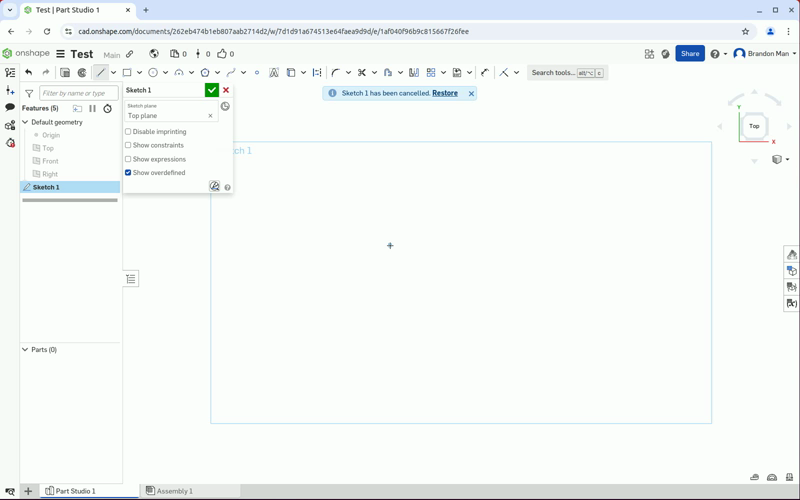
mouse_move(465, 245)
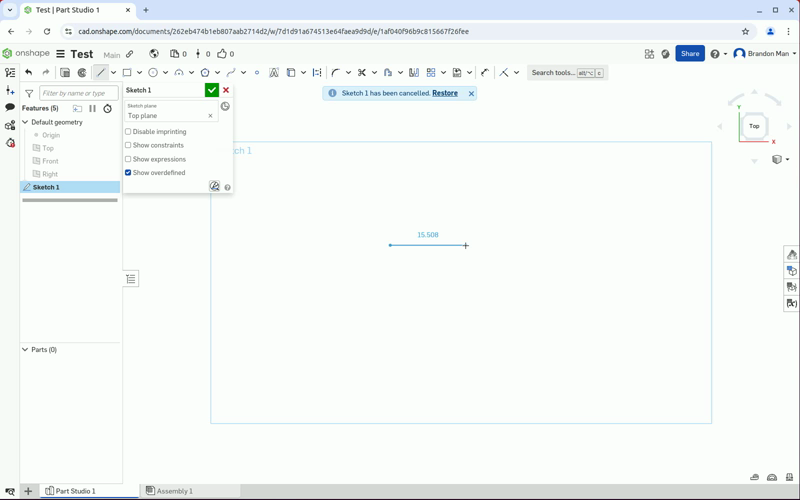
click(465, 245)
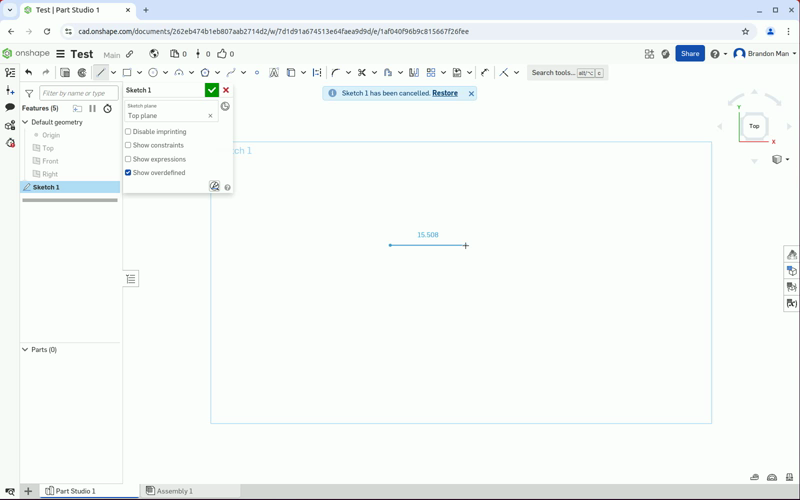
key_up(shift)
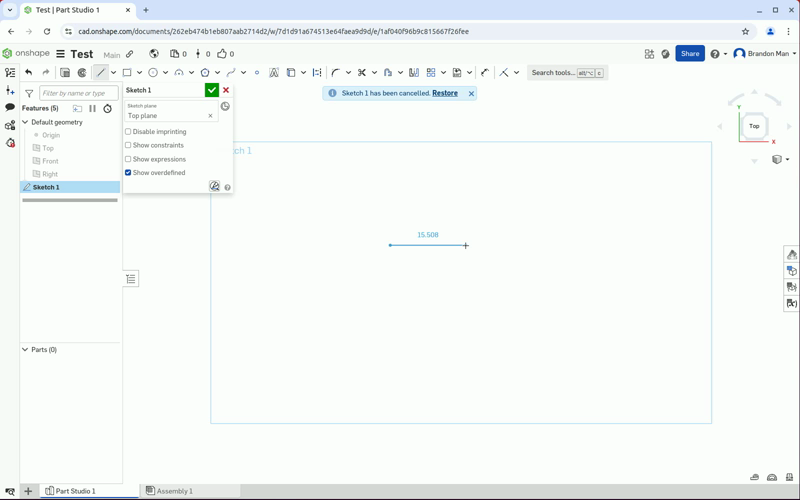
key_down(shift)
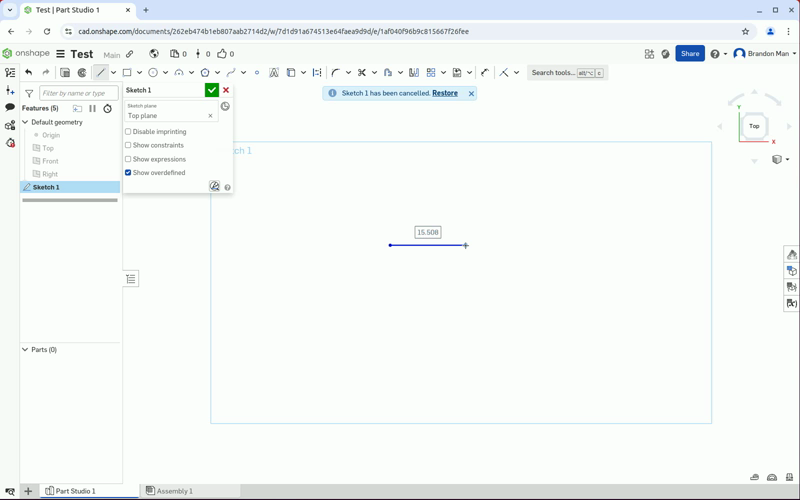
mouse_move(495, 245)
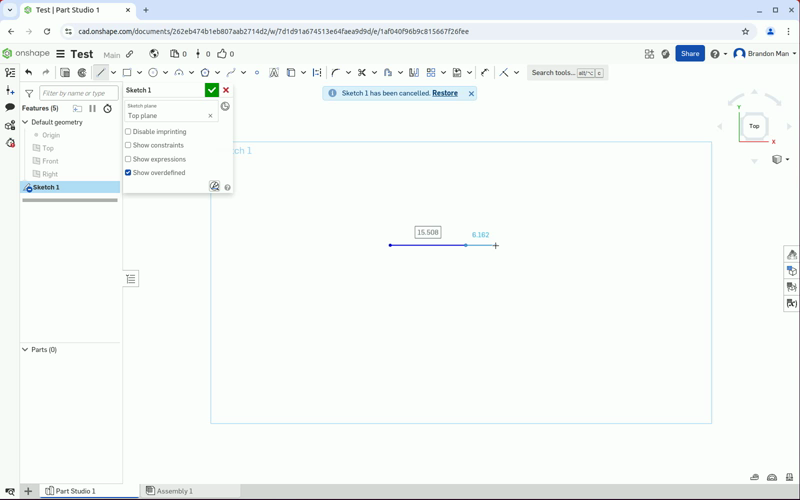
mouse_move(465, 219)
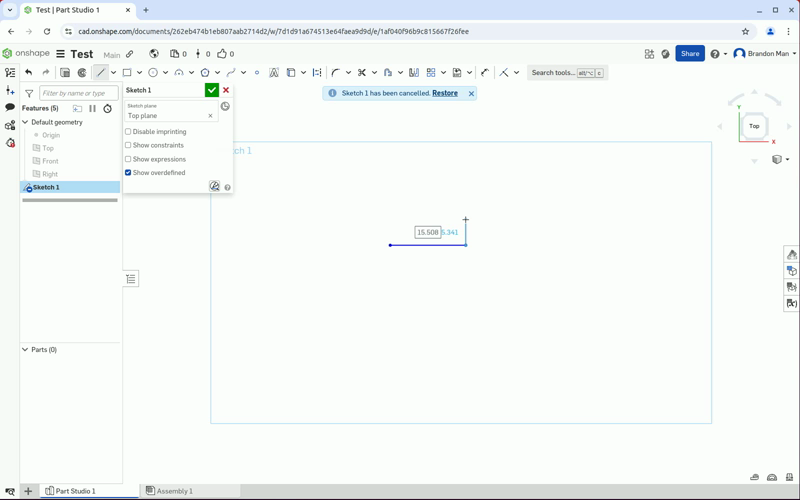
click(465, 219)
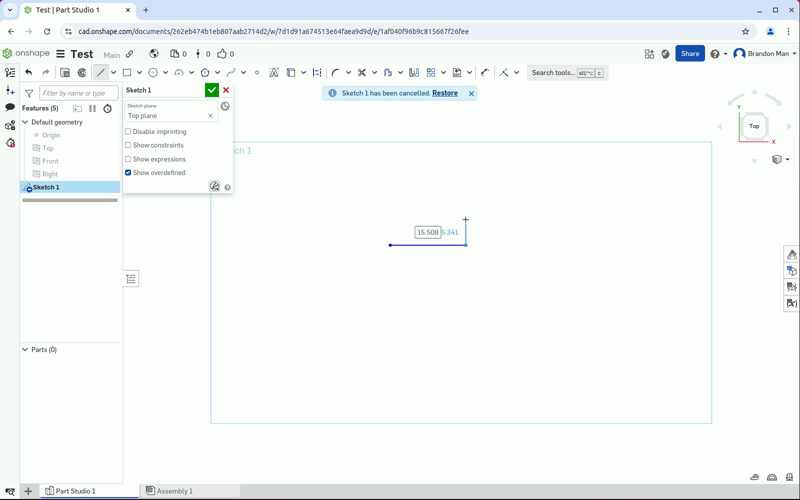
key_up(shift)
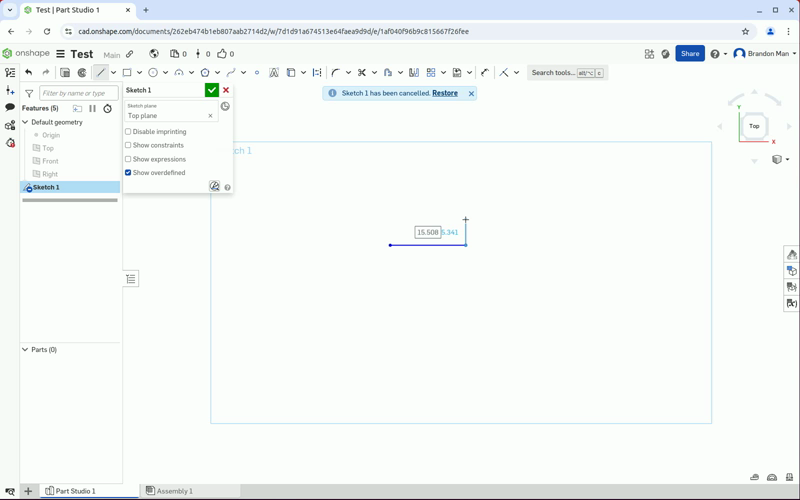
key_down(shift)
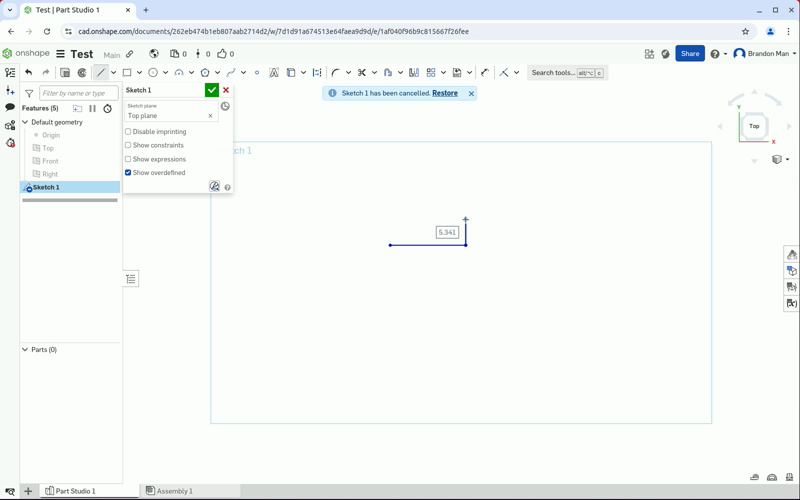
mouse_move(495, 219)
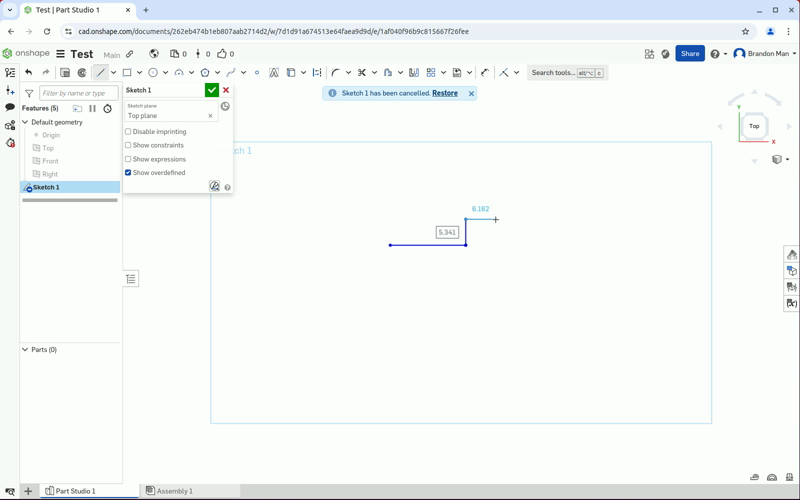
mouse_move(451, 219)
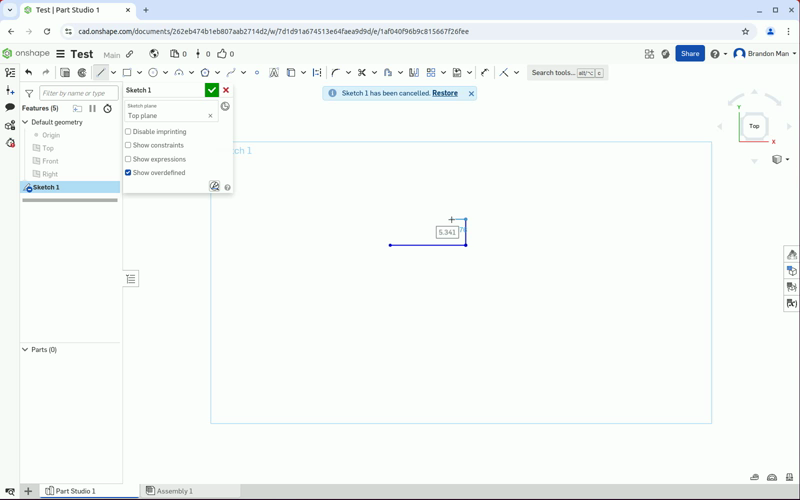
click(451, 219)
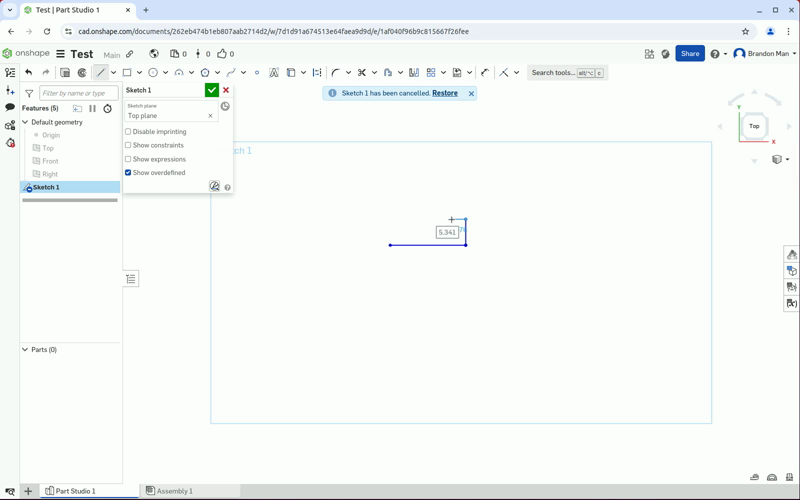
key_up(shift)
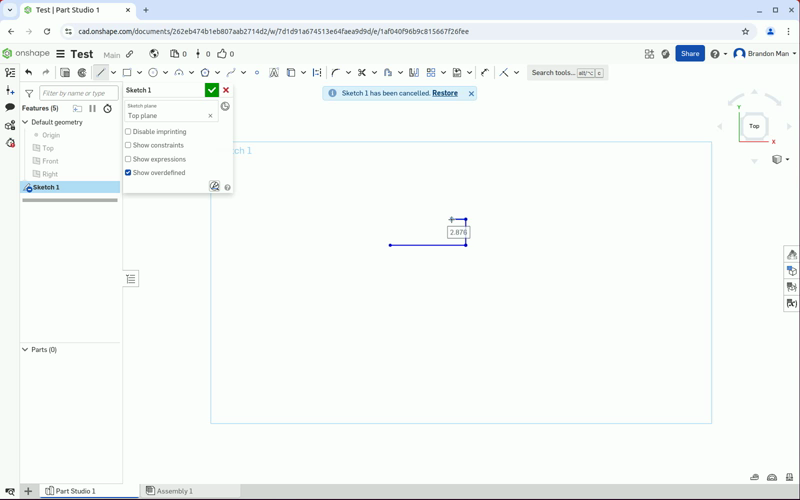
key_down(shift)
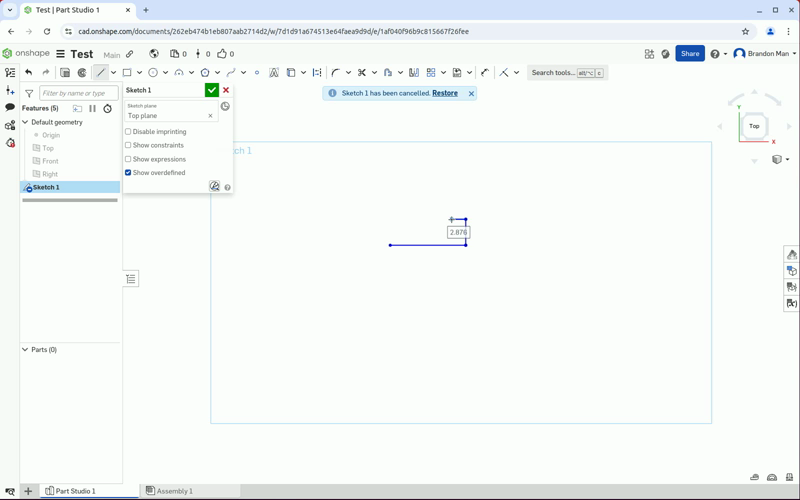
mouse_move(481, 219)
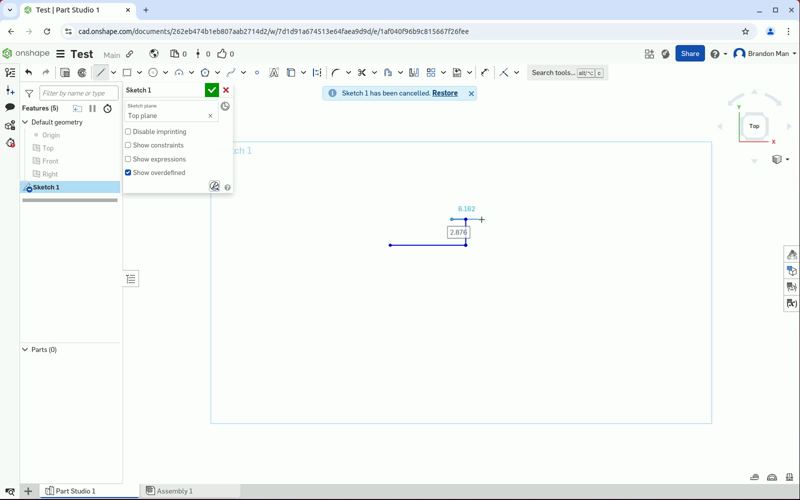
mouse_move(451, 196)
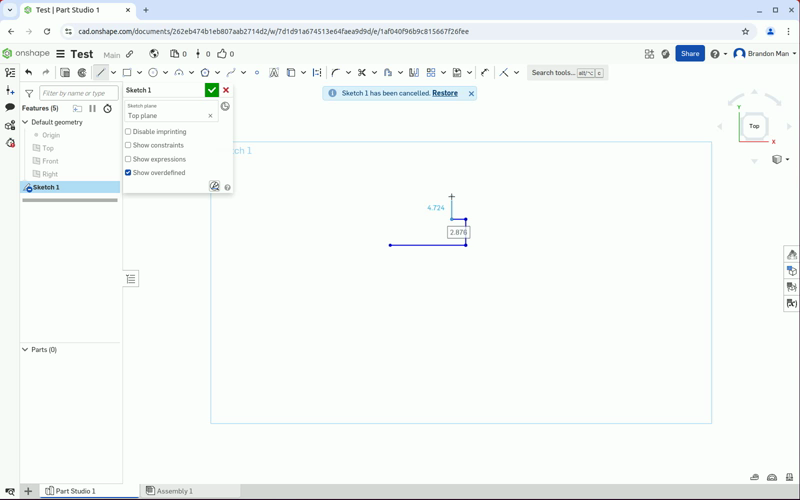
click(451, 196)
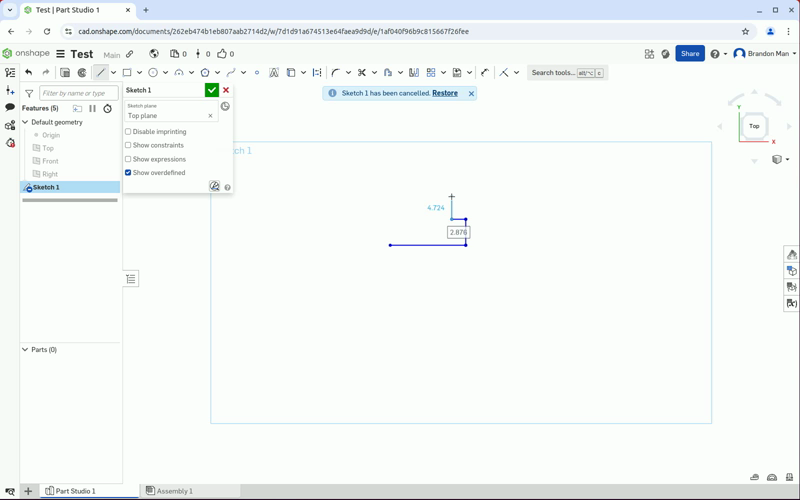
key_up(shift)
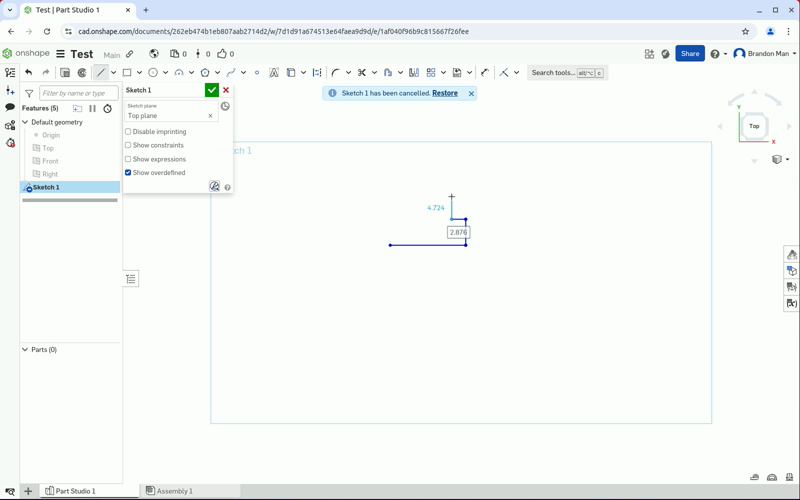
key_down(shift)
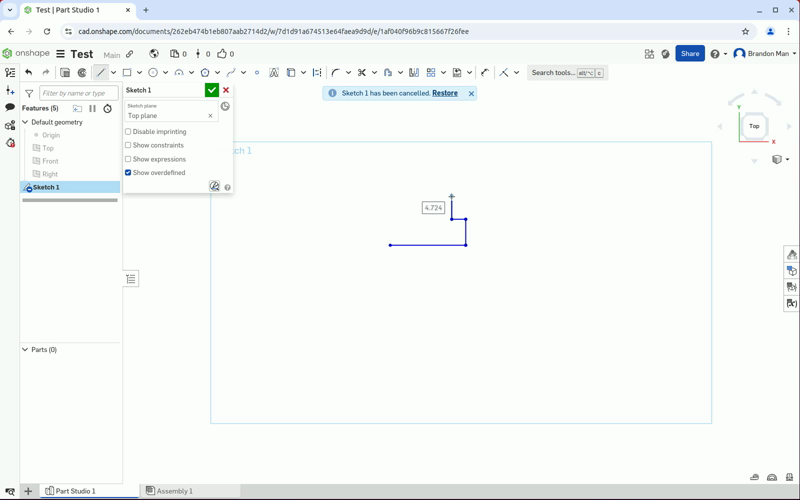
mouse_move(481, 196)
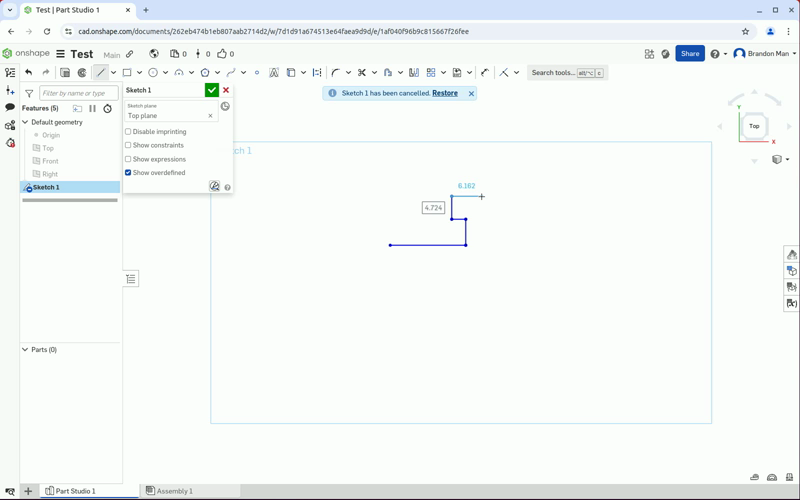
mouse_move(465, 196)
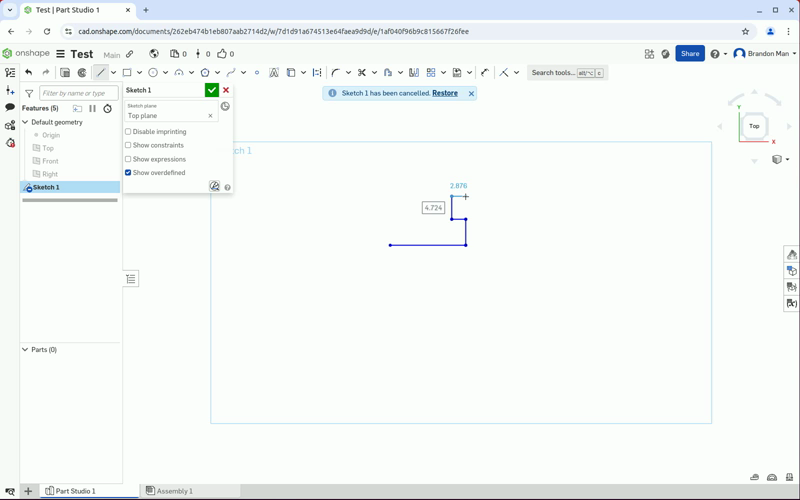
click(465, 196)
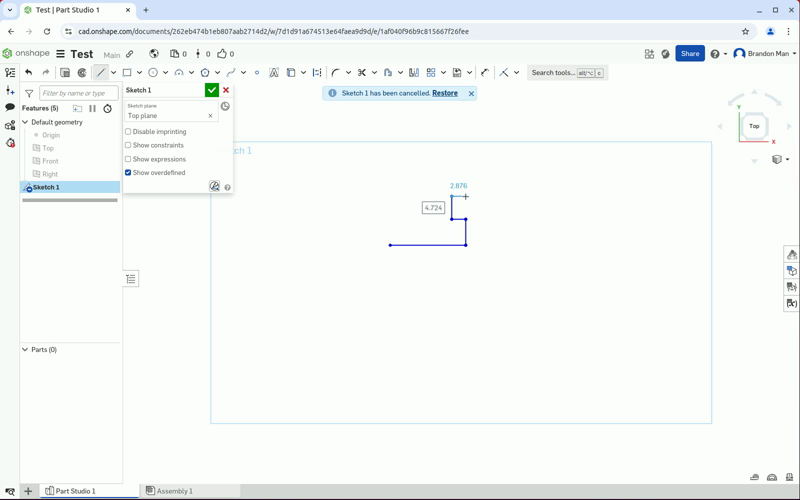
key_up(shift)
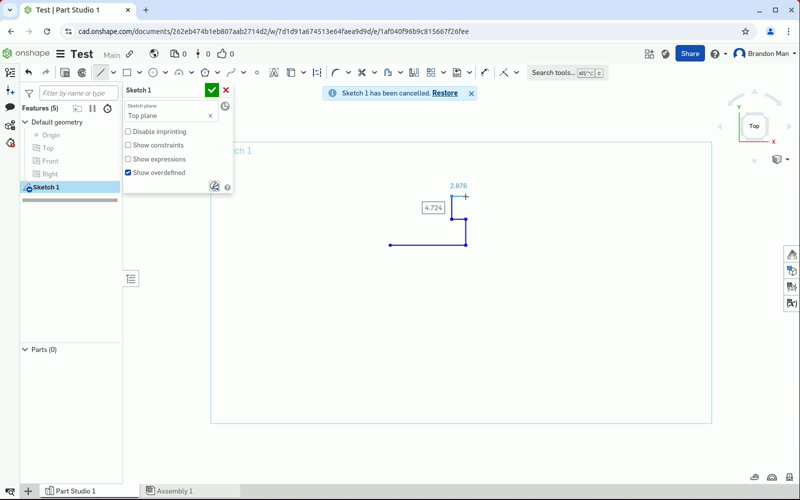
key_down(shift)
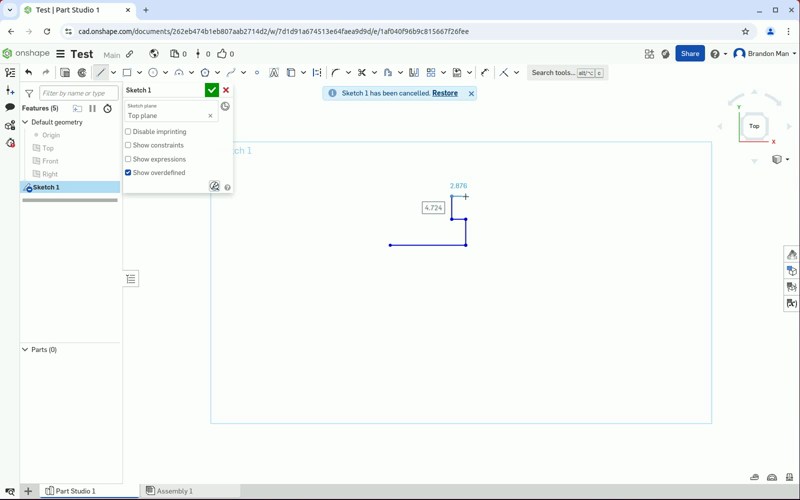
mouse_move(495, 196)
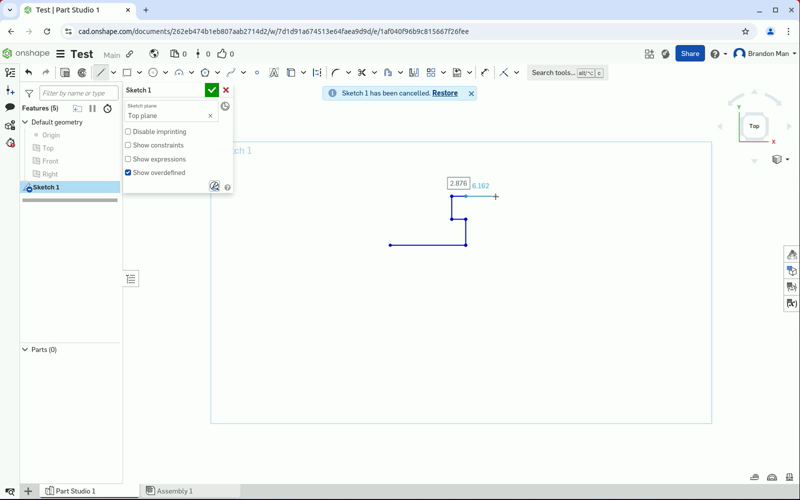
mouse_move(465, 170)
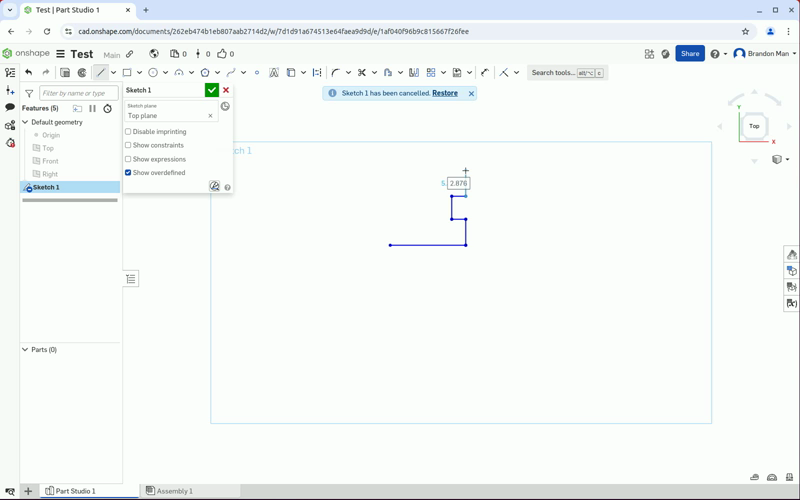
click(465, 170)
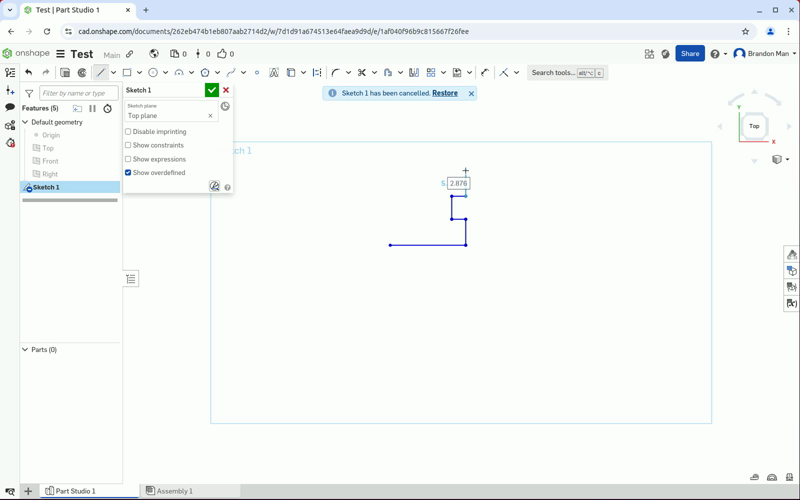
key_up(shift)
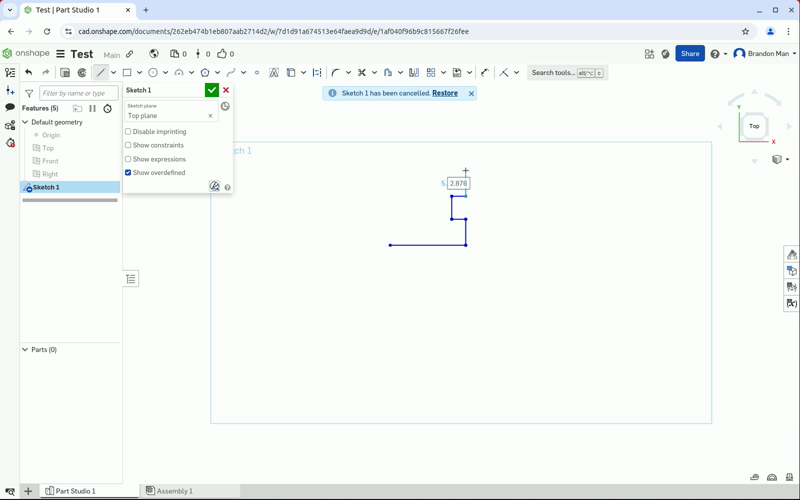
key_down(shift)
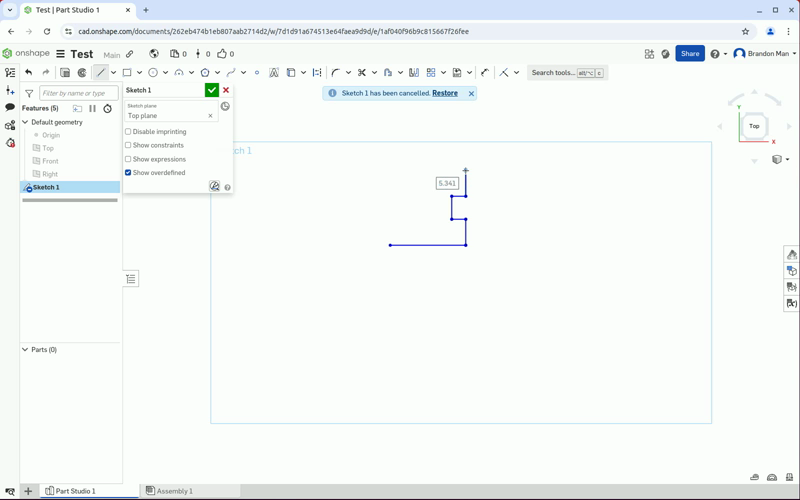
mouse_move(390, 170)
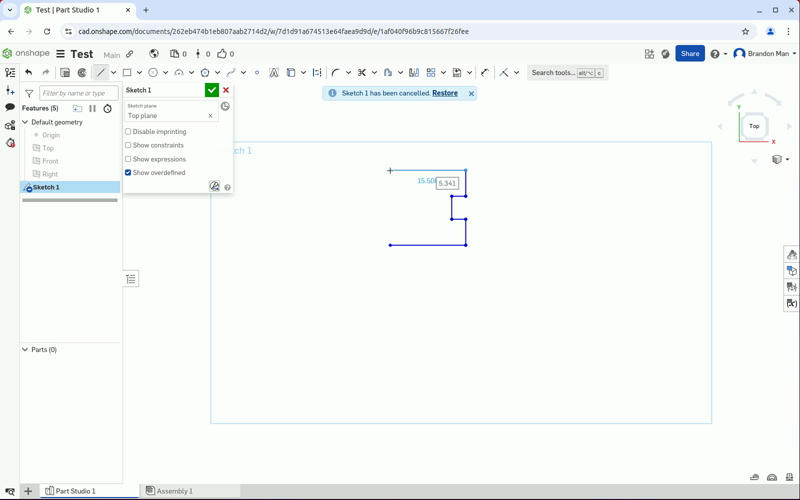
click(390, 170)
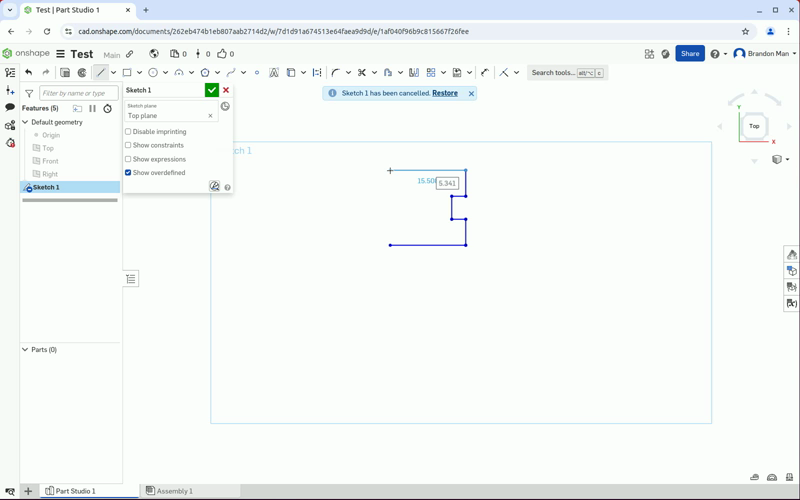
key_up(shift)
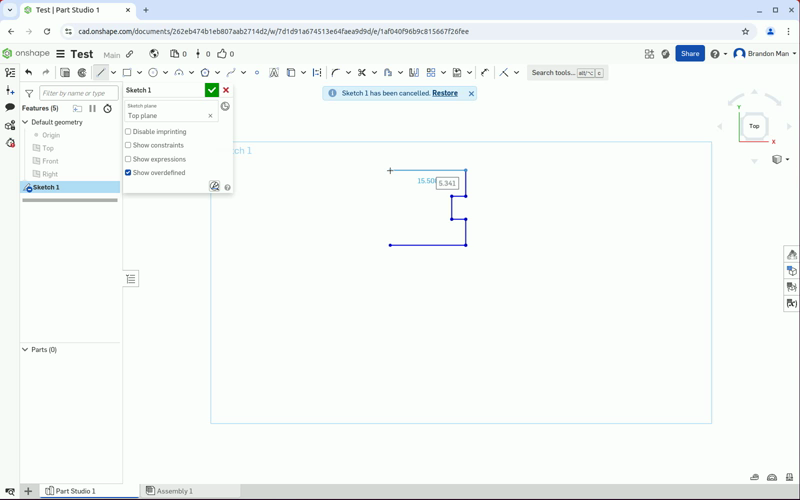
key_down(shift)
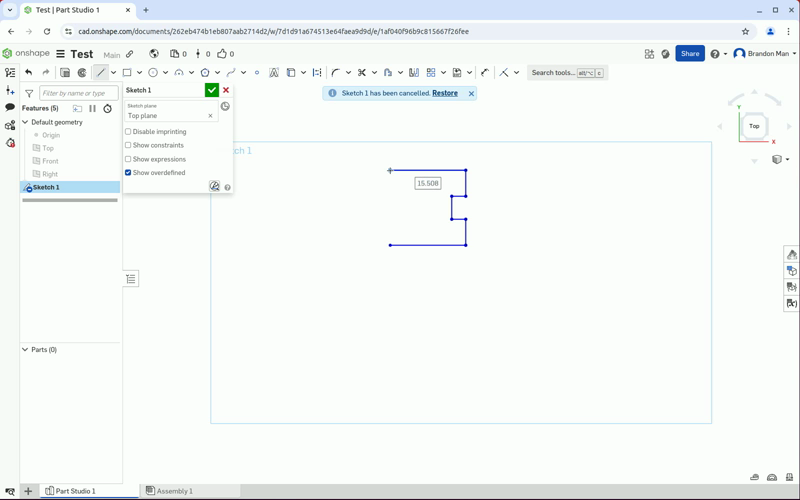
mouse_move(420, 170)
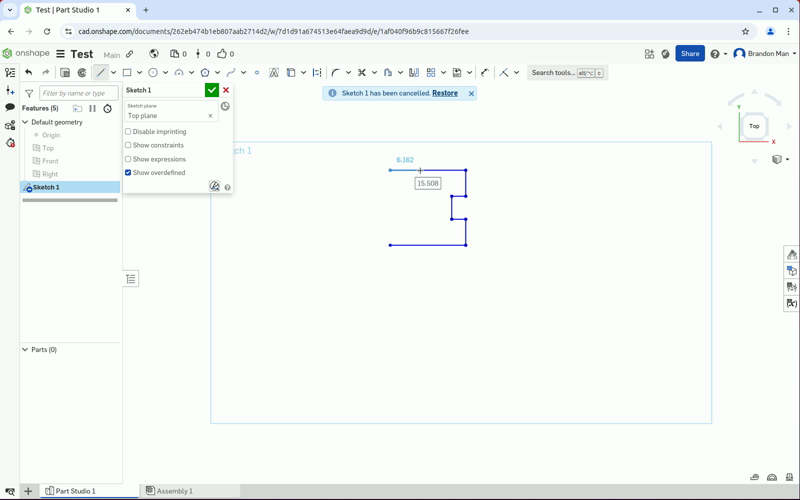
mouse_move(390, 196)
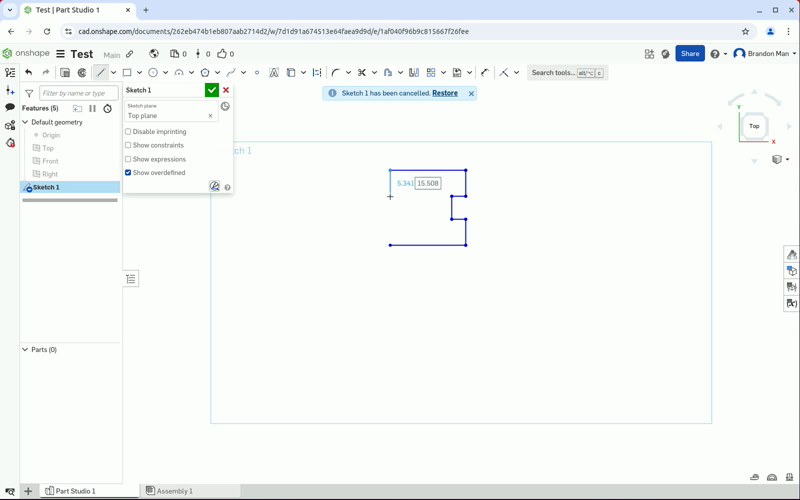
click(390, 196)
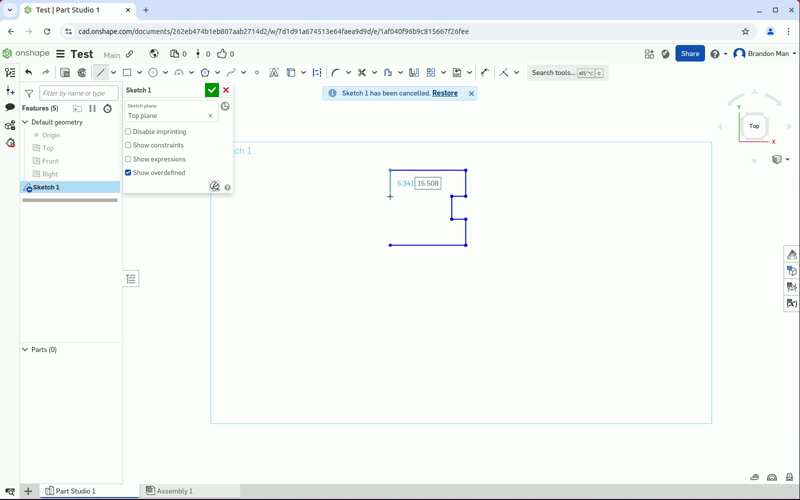
key_up(shift)
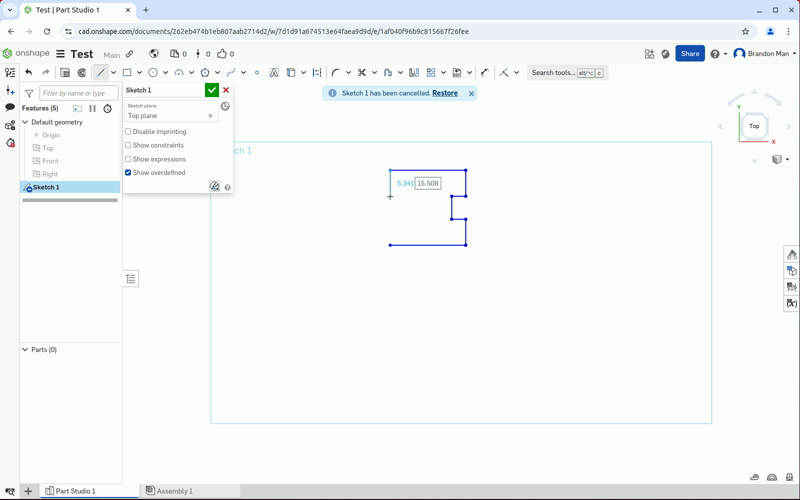
key_down(shift)
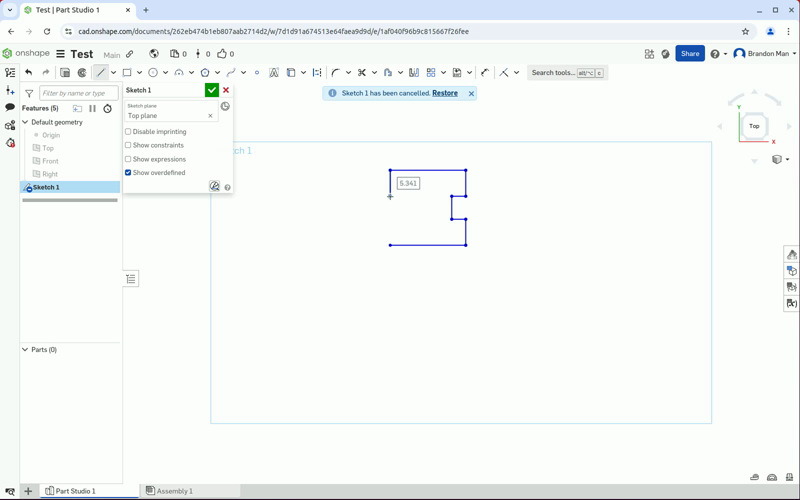
mouse_move(420, 196)
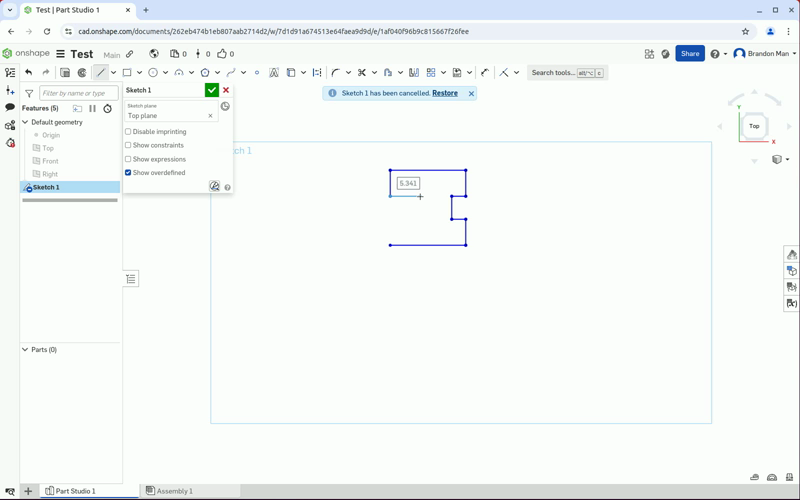
mouse_move(404, 196)
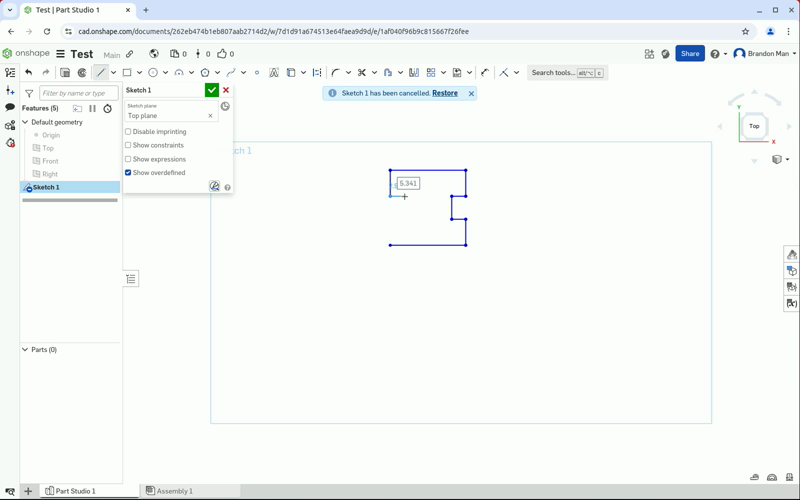
click(404, 196)
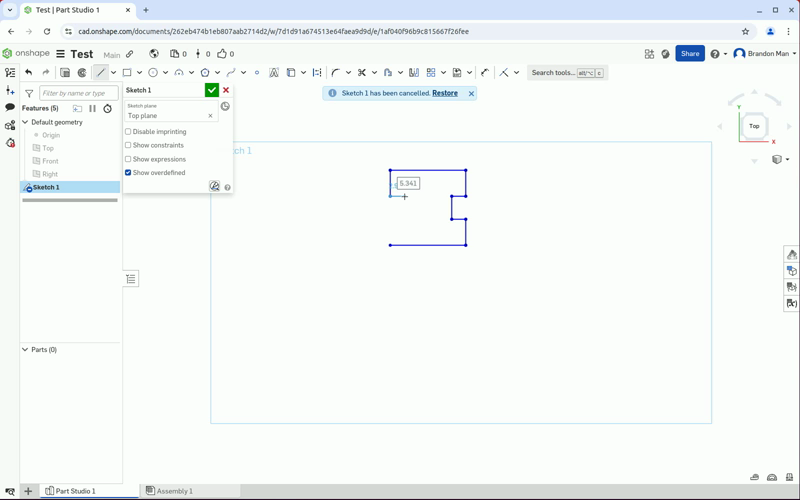
key_up(shift)
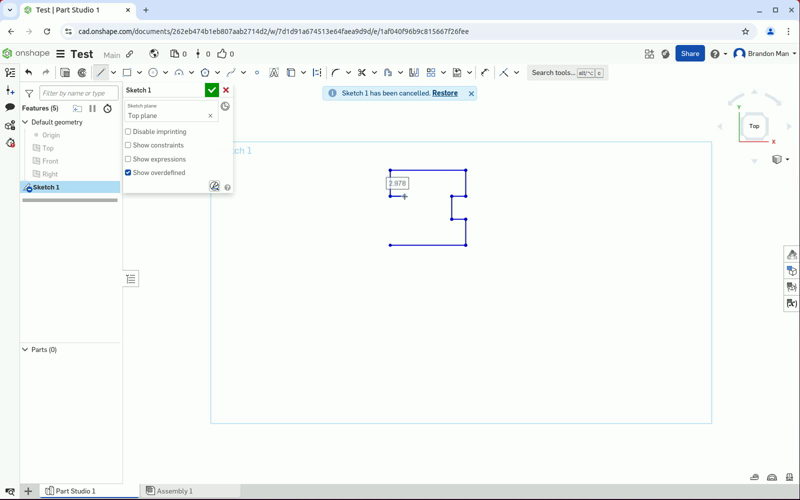
key_down(shift)
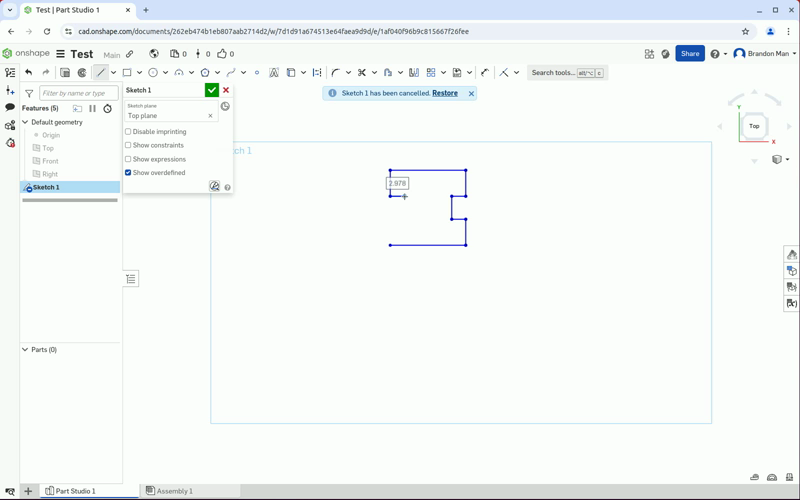
mouse_move(434, 196)
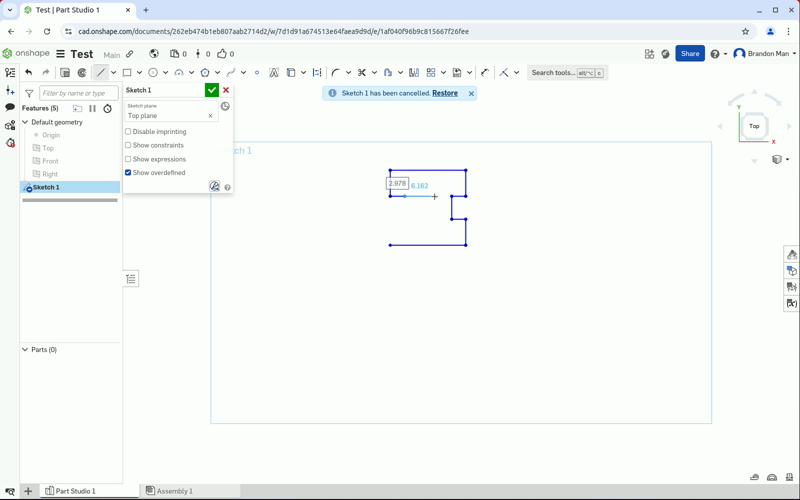
mouse_move(404, 219)
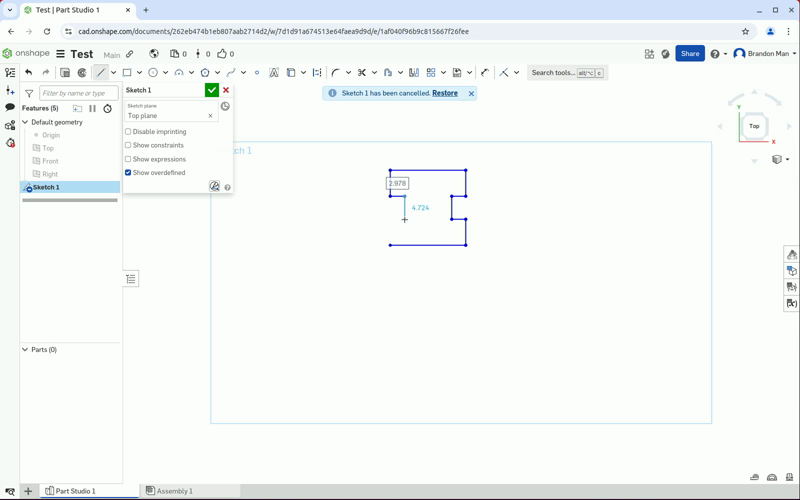
click(404, 219)
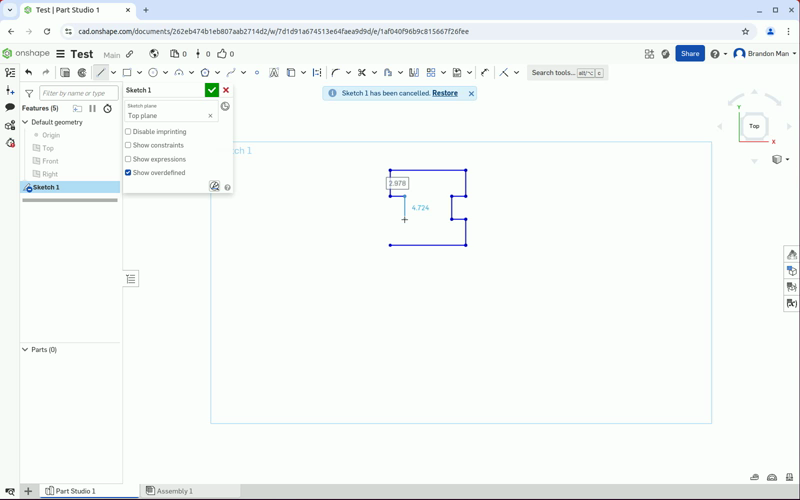
key_up(shift)
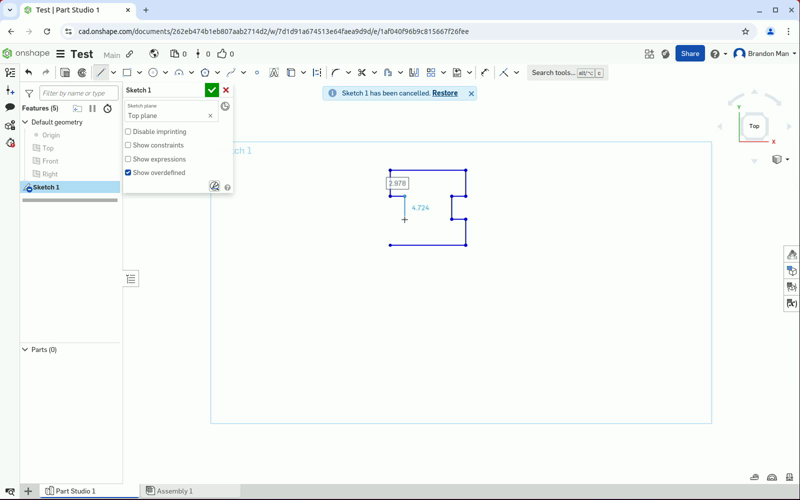
key_down(shift)
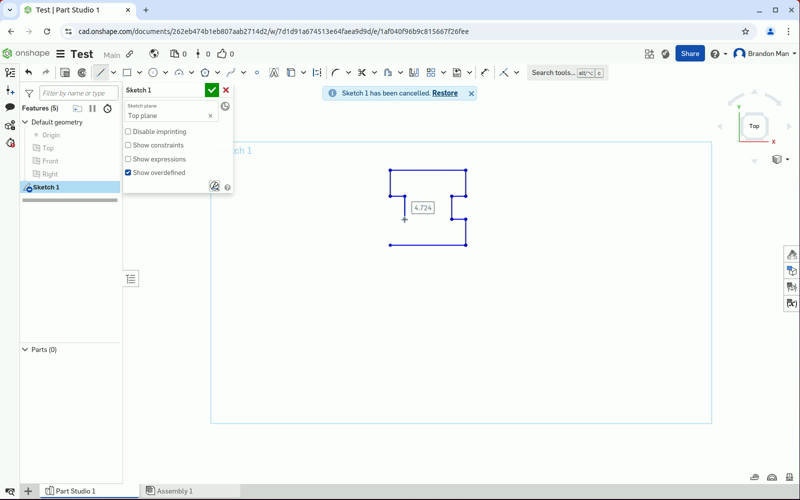
mouse_move(434, 219)
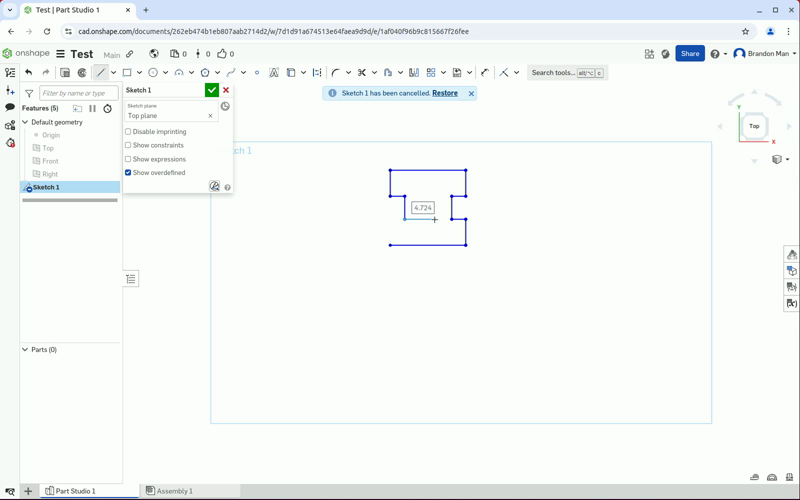
mouse_move(390, 219)
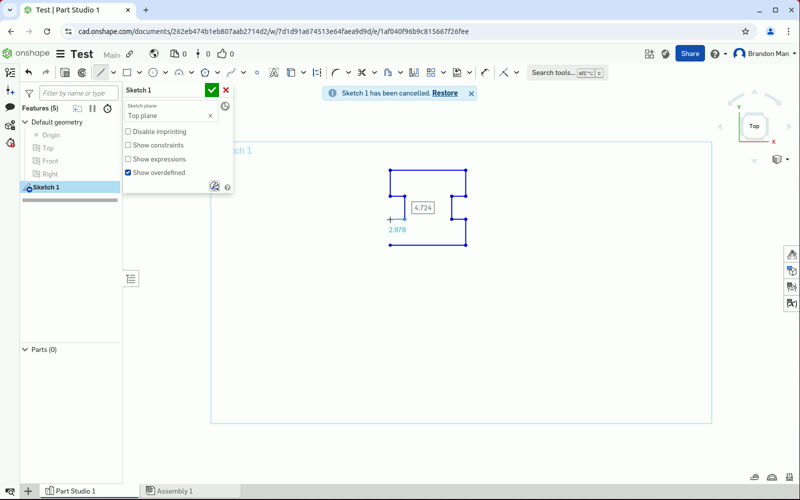
click(390, 219)
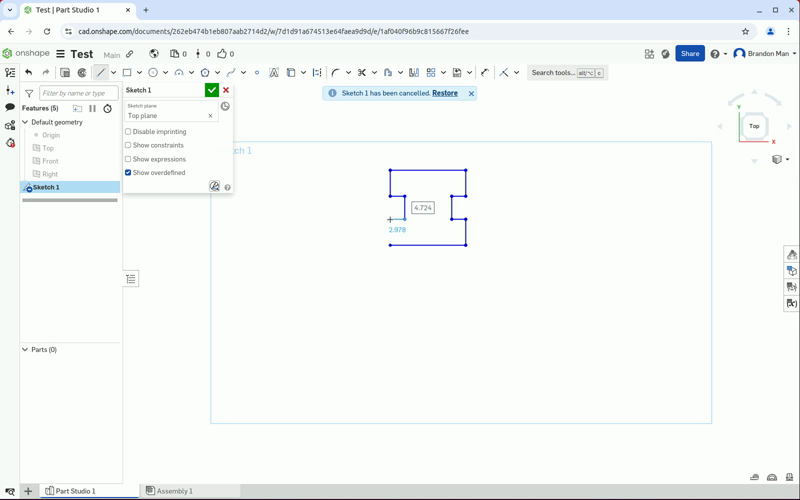
key_up(shift)
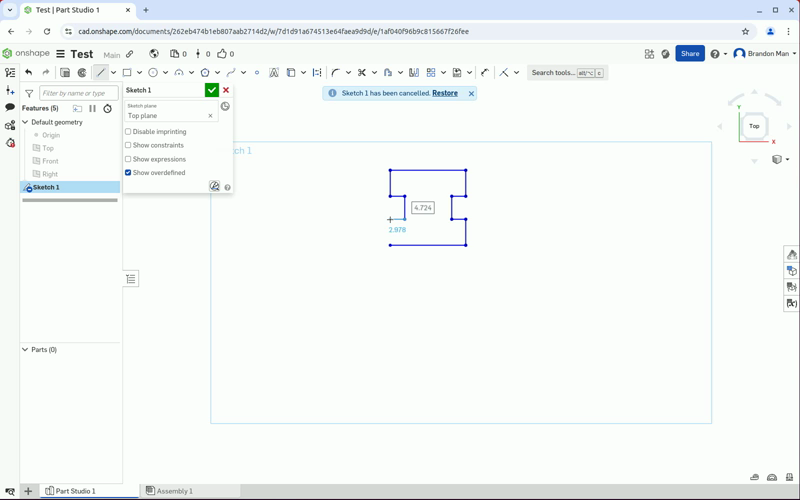
mouse_move(420, 219)
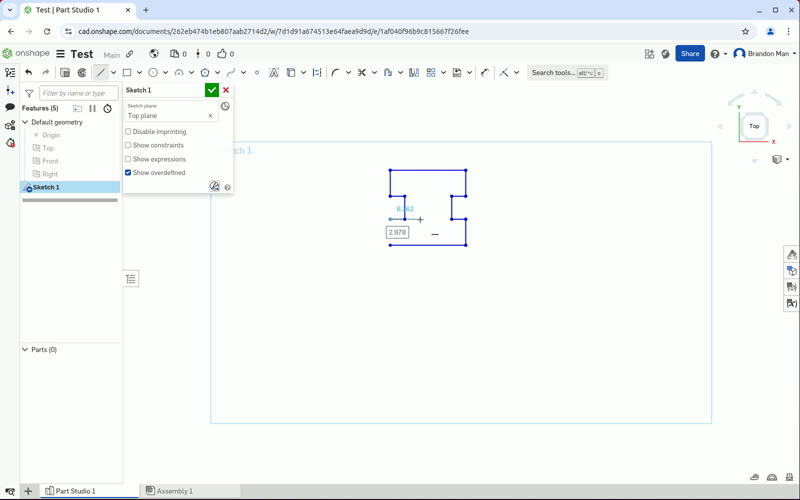
key_down(shift)
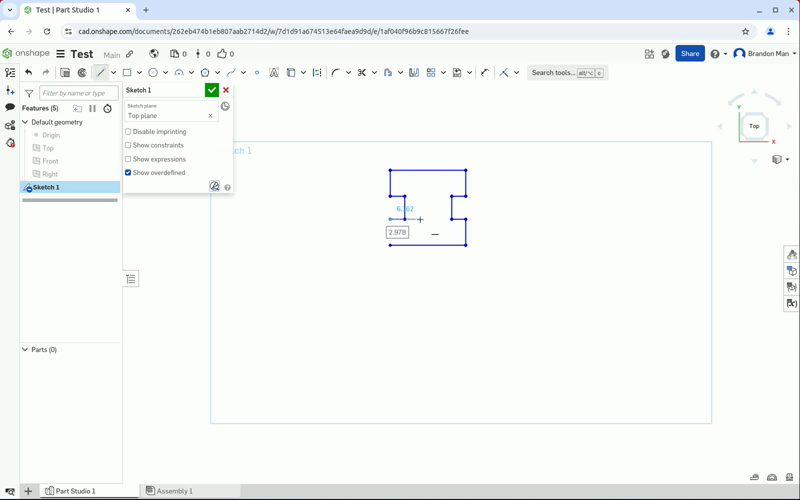
mouse_move(390, 245)
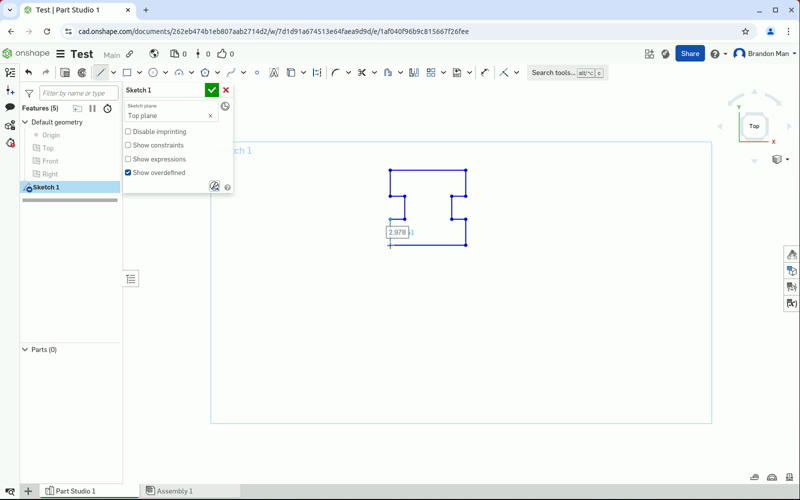
key_up(shift)
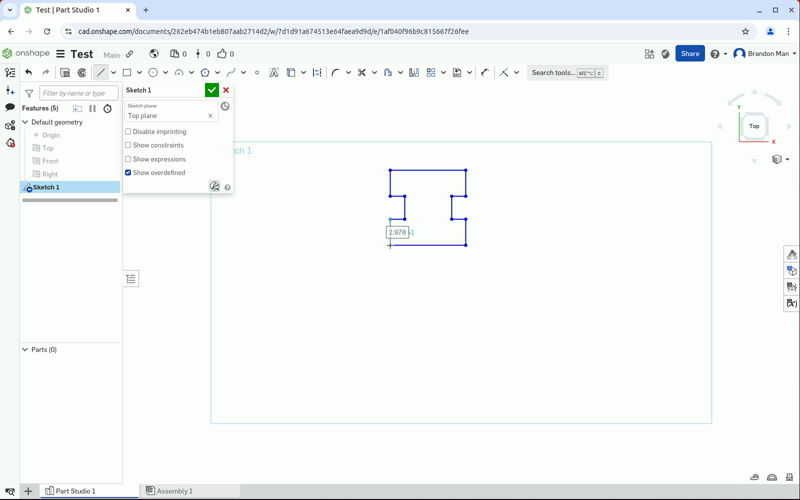
click(390, 245)
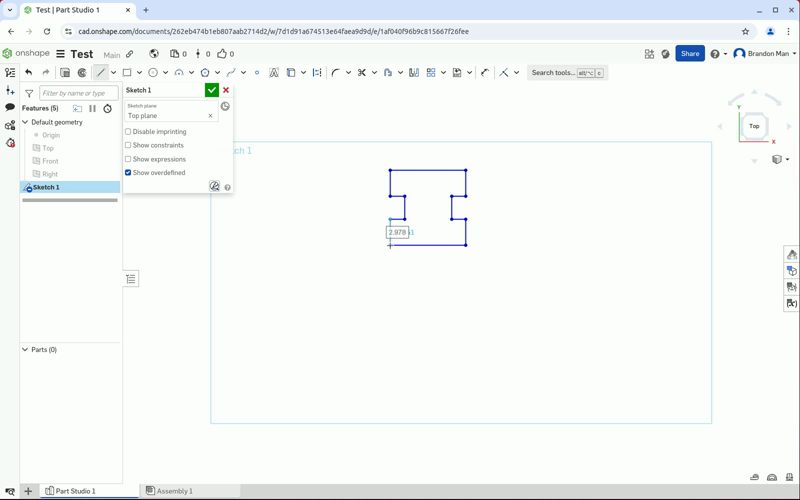
key(esc)
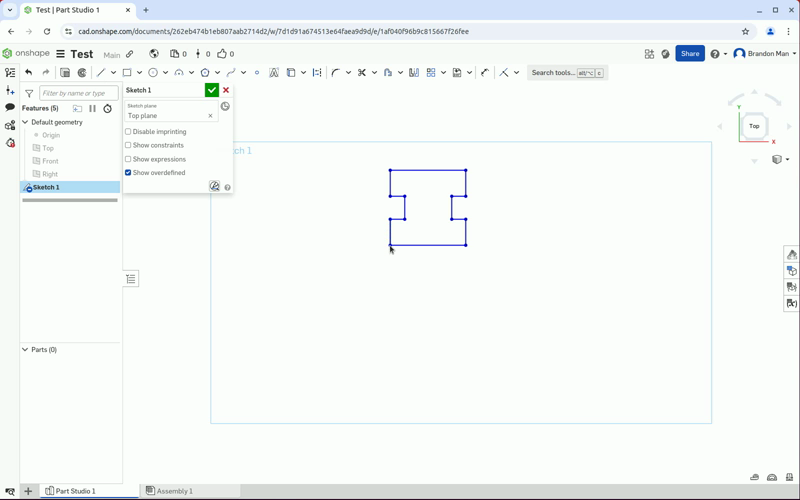
key(c)
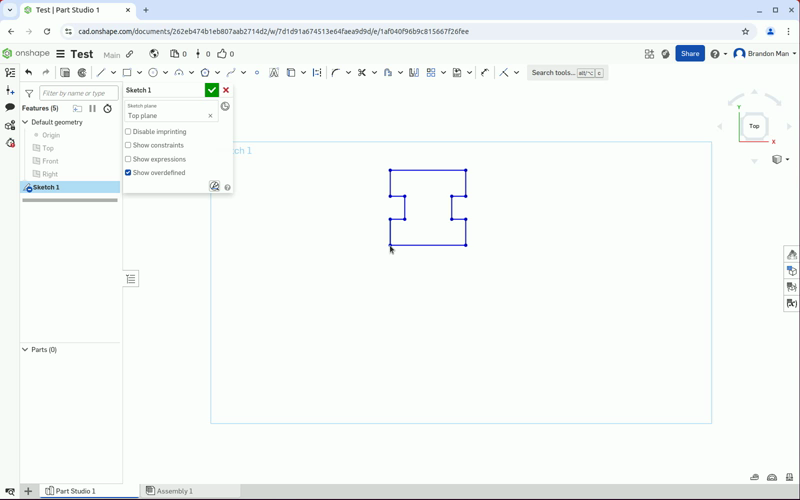
key_down(shift)
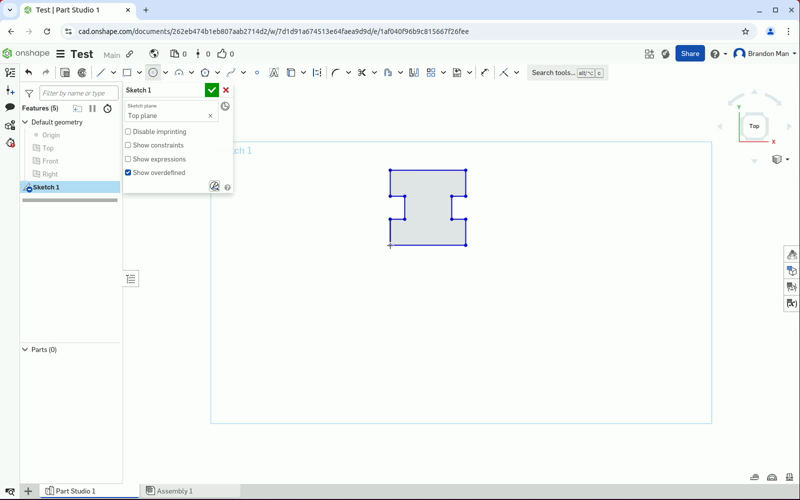
mouse_move(428, 207)
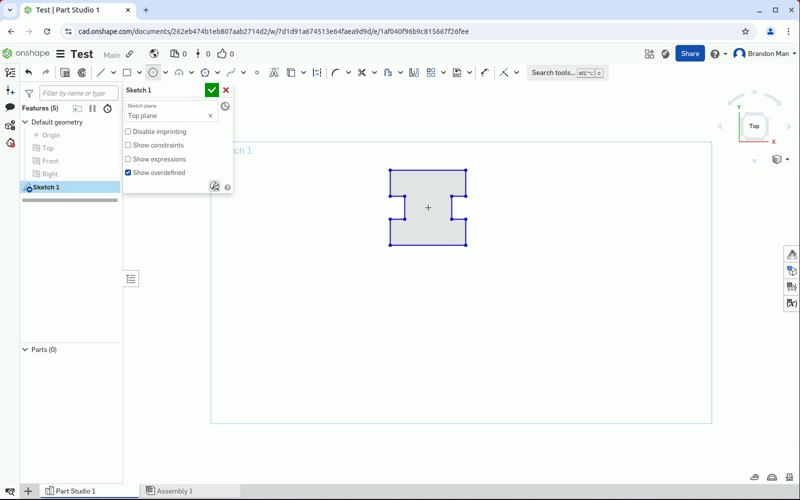
click(428, 207)
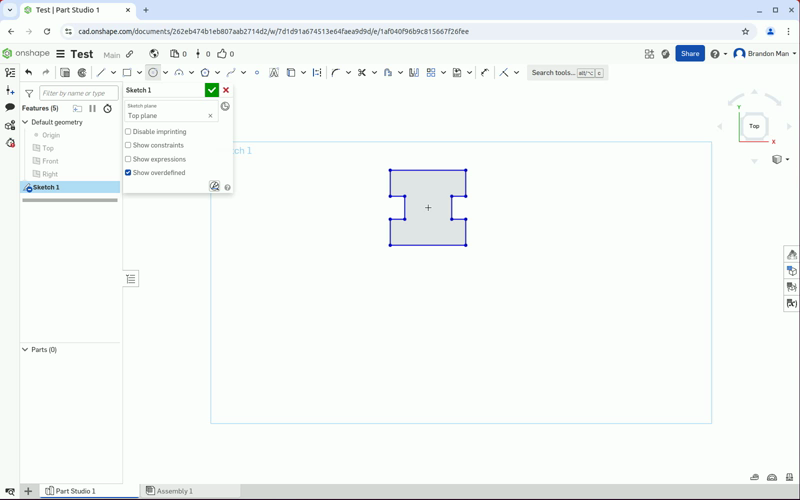
key_up(shift)
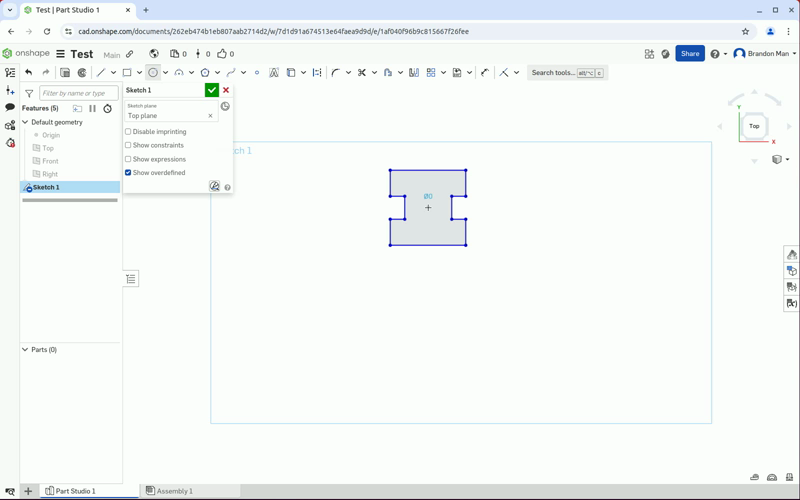
mouse_move(437, 207)
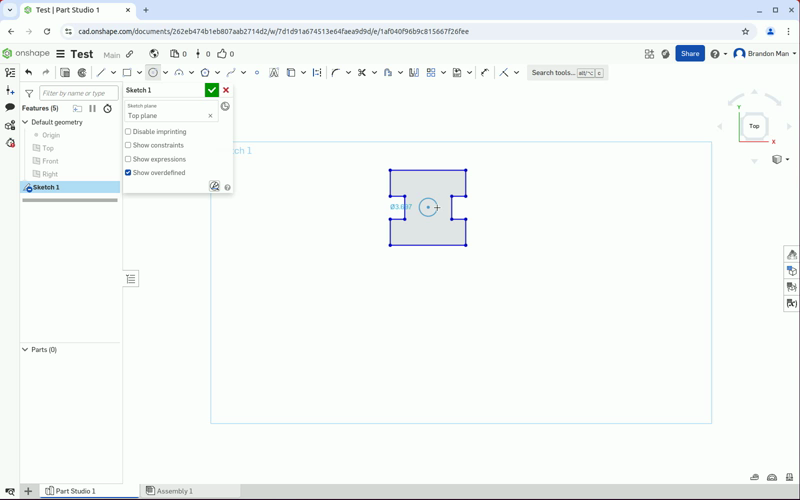
click(437, 207)
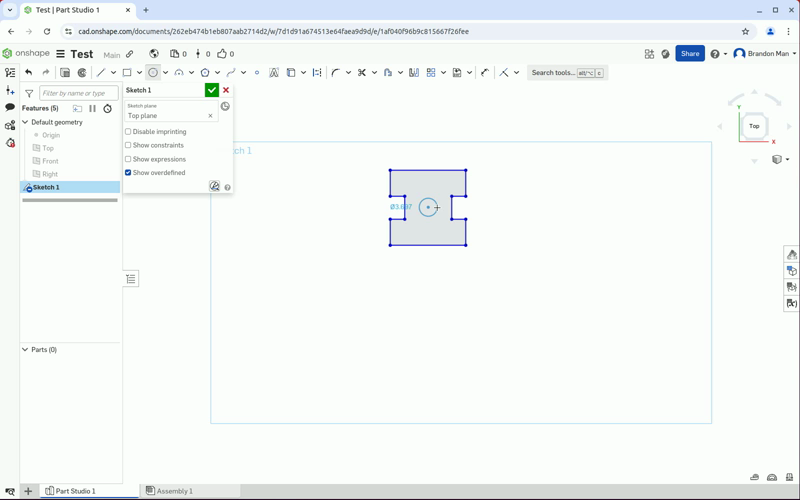
key(esc)
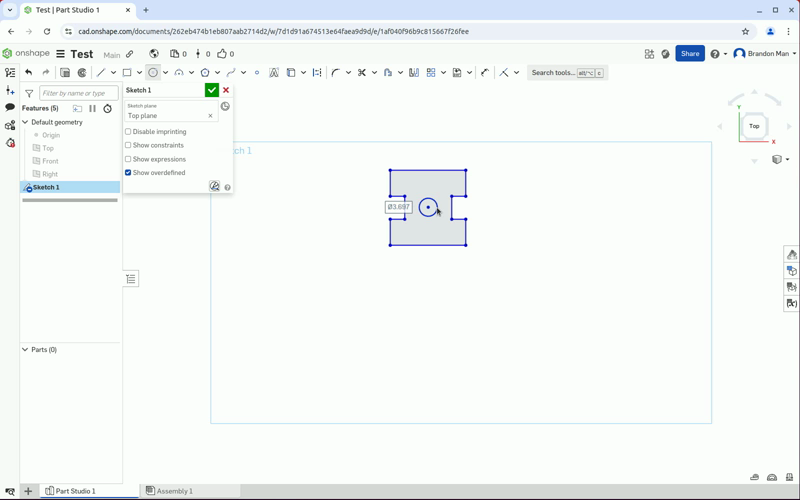
mouse_move(434, 236)
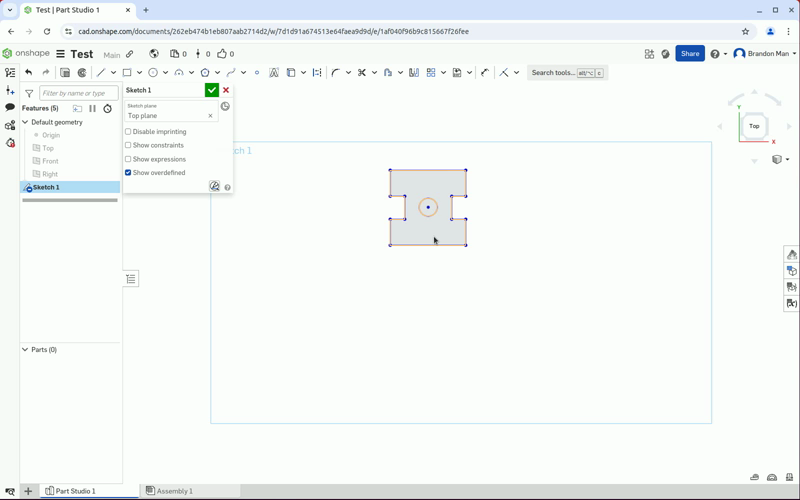
click(434, 236)
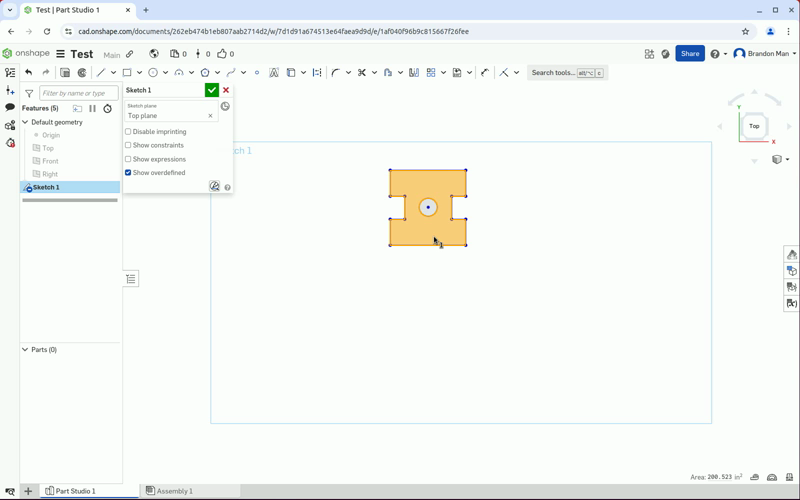
mouse_move(73, 352)
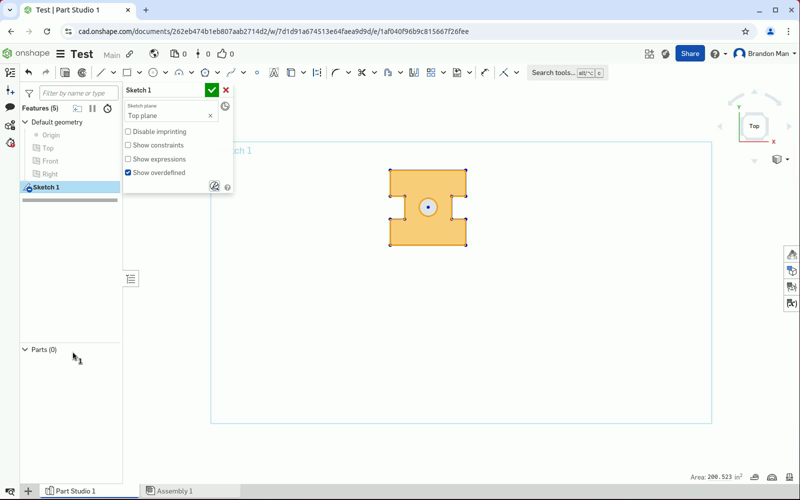
key(shift+y)
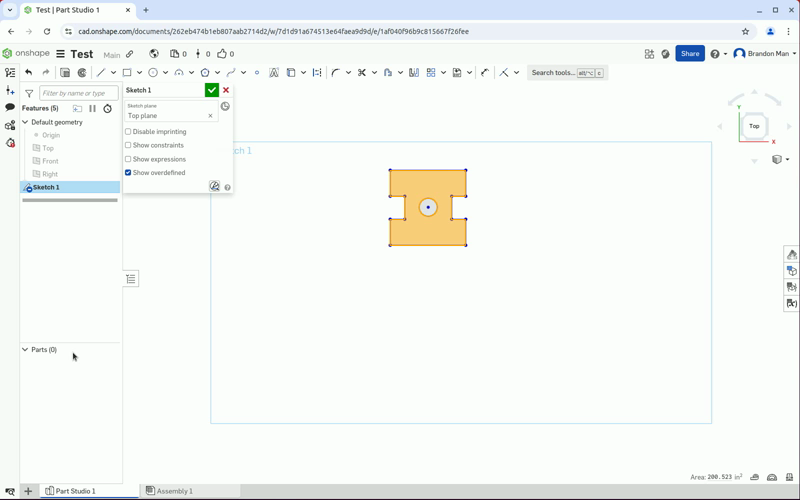
key(shift+e)
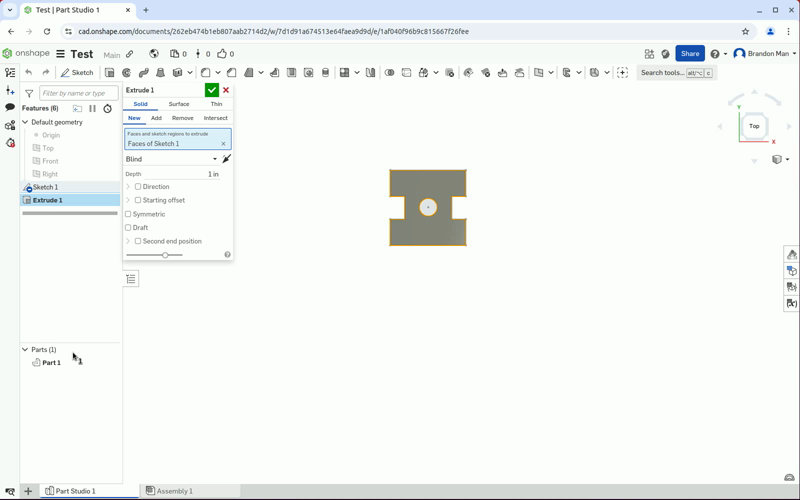
mouse_move(143, 106)
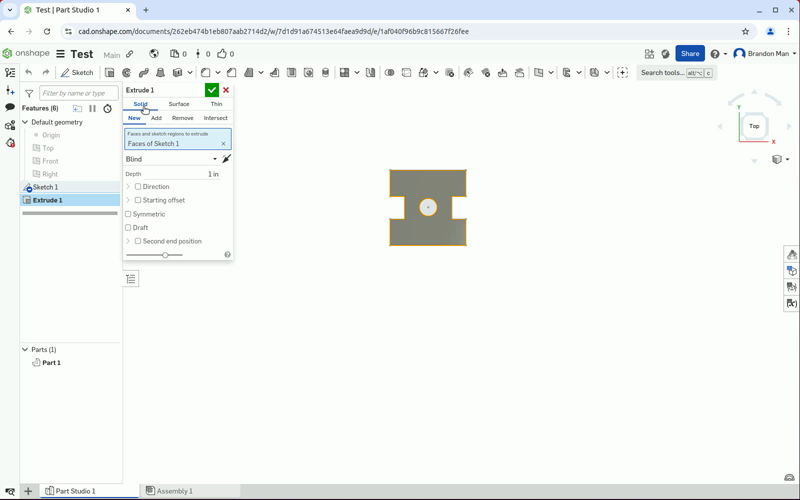
click(143, 106)
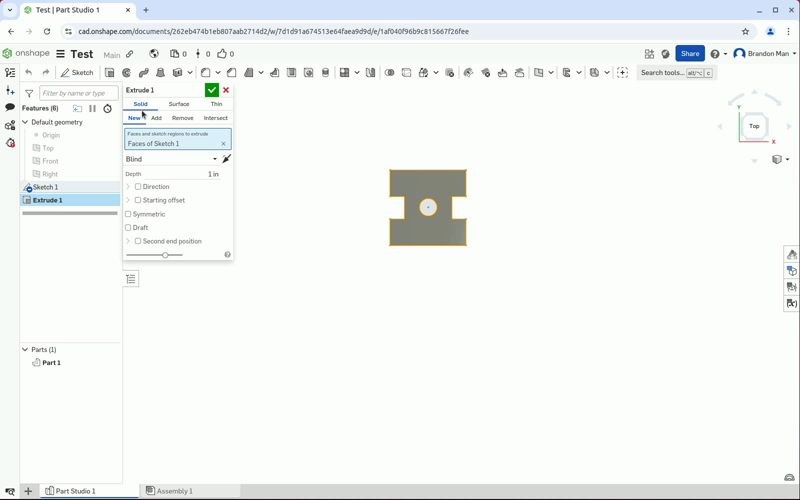
mouse_move(137, 120)
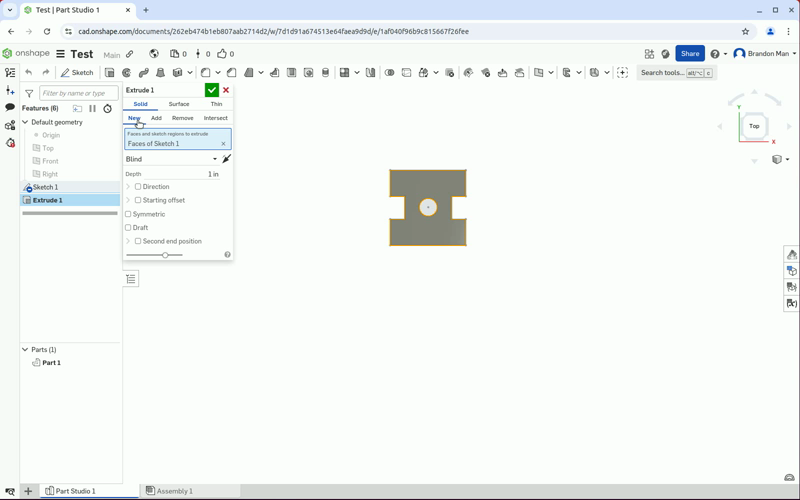
click(137, 120)
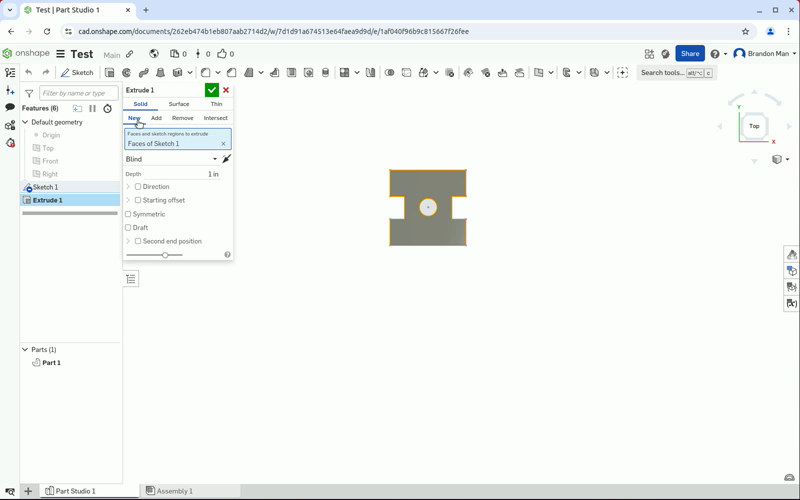
key(tab, 4)
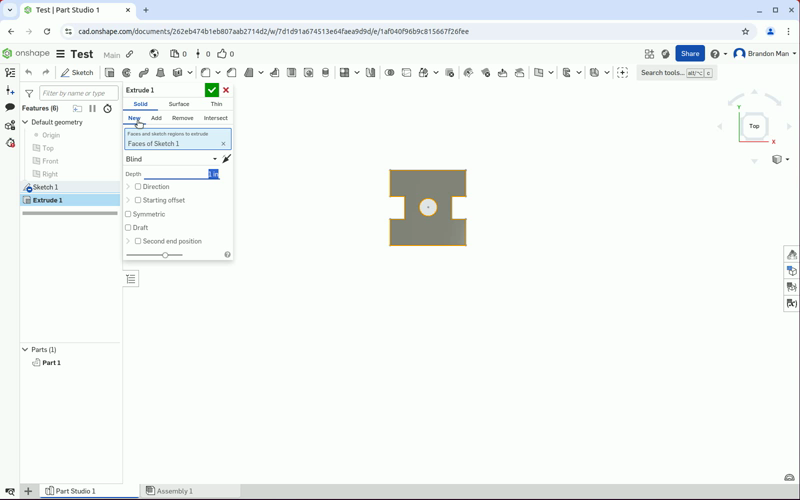
text(3.851)
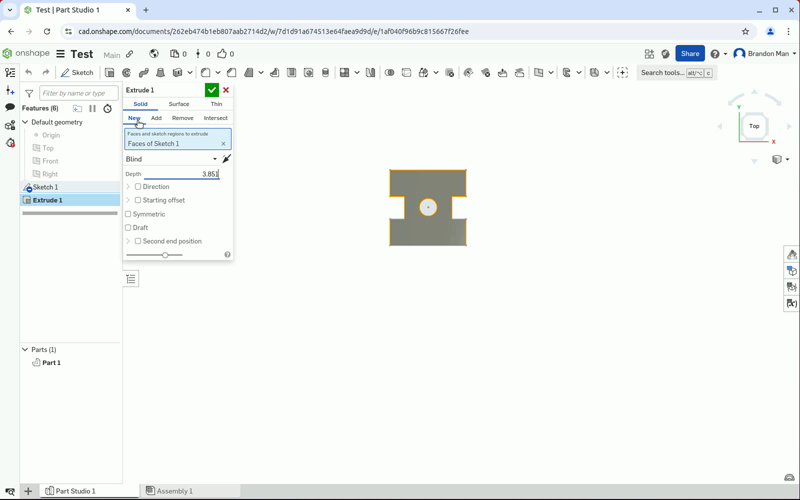
key(enter)
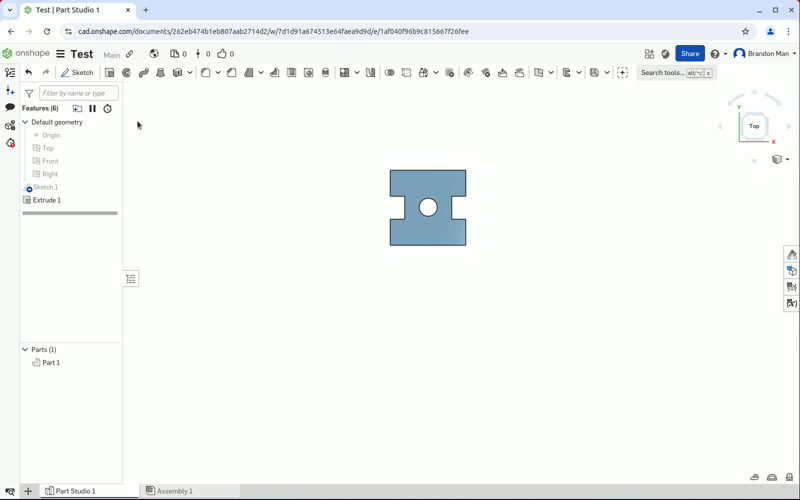
key(shift+h)
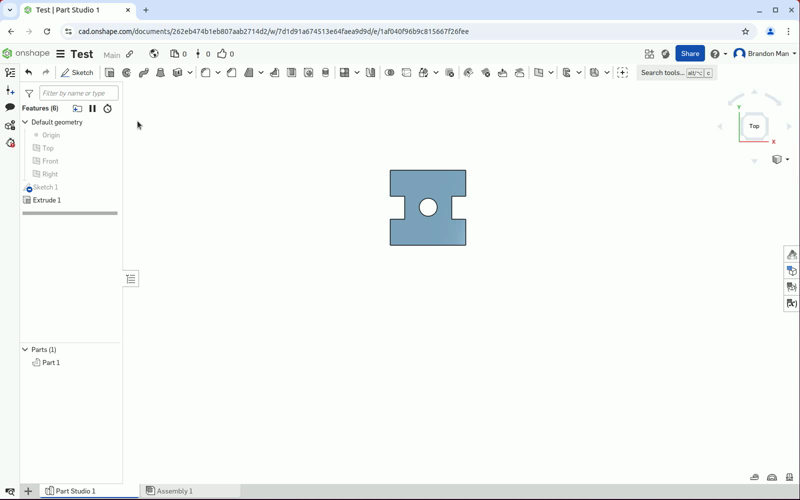
key(shift+h)
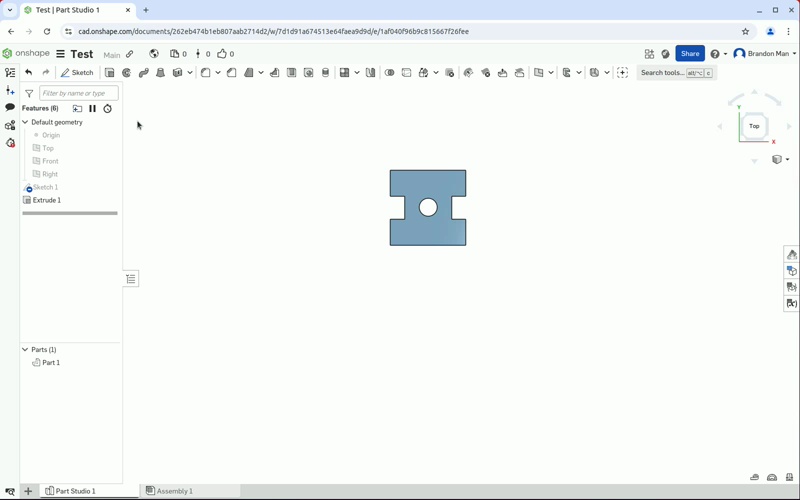
mouse_move(73, 189)
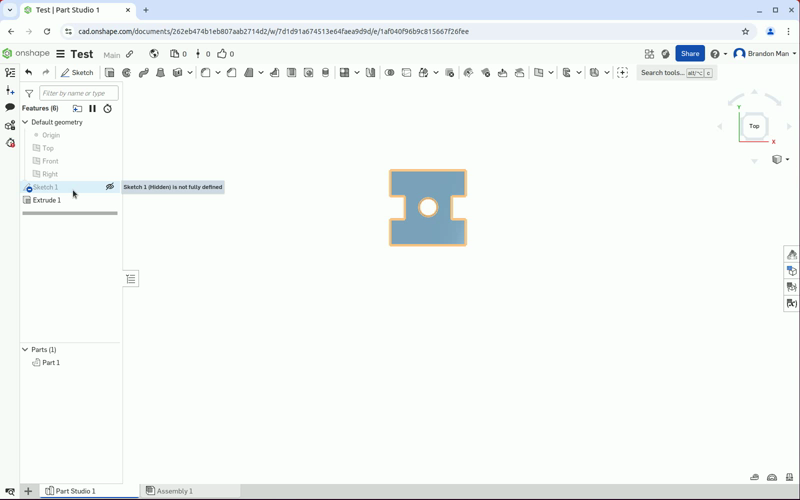
click(73, 189)
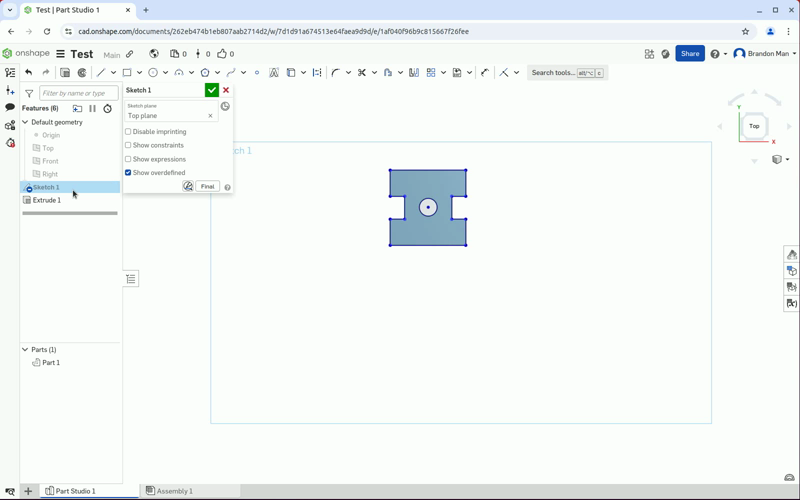
mouse_move(229, 92)
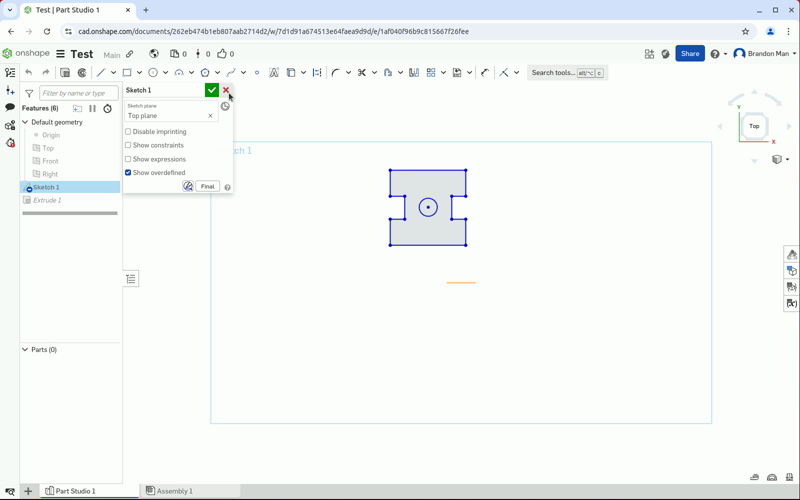
click(229, 92)
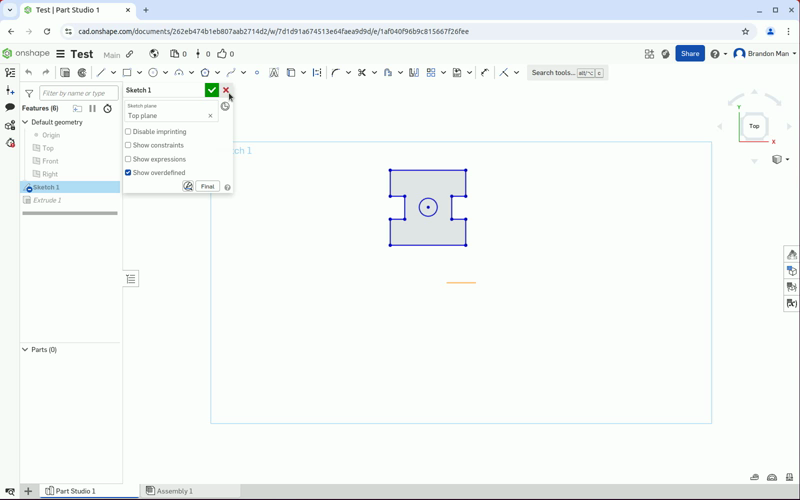
key(shift+s)
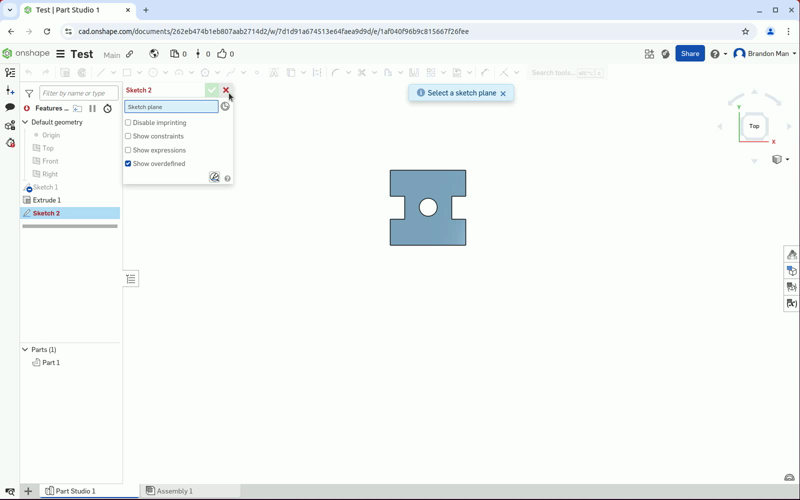
mouse_move(73, 150)
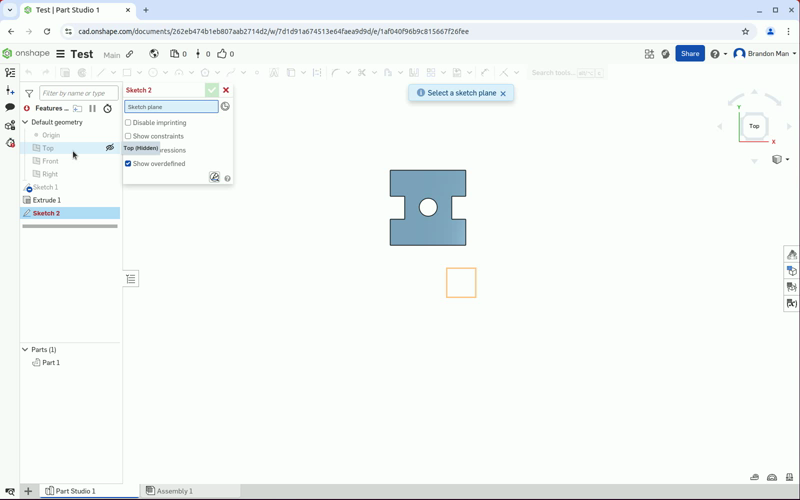
click(73, 150)
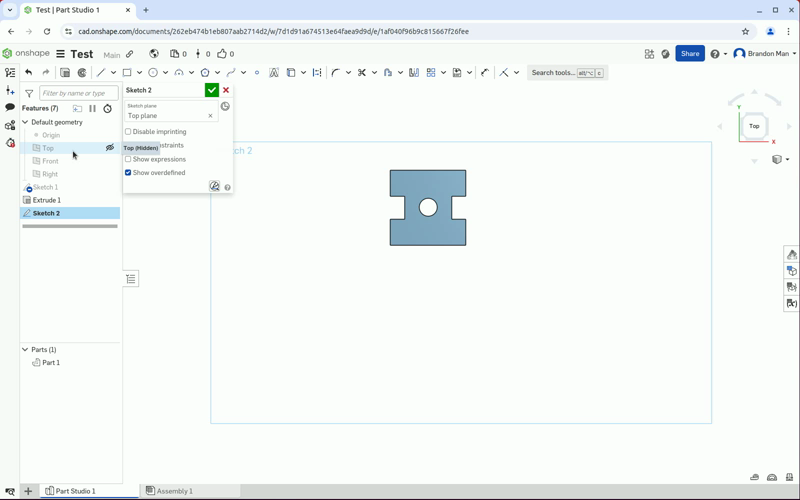
mouse_move(73, 352)
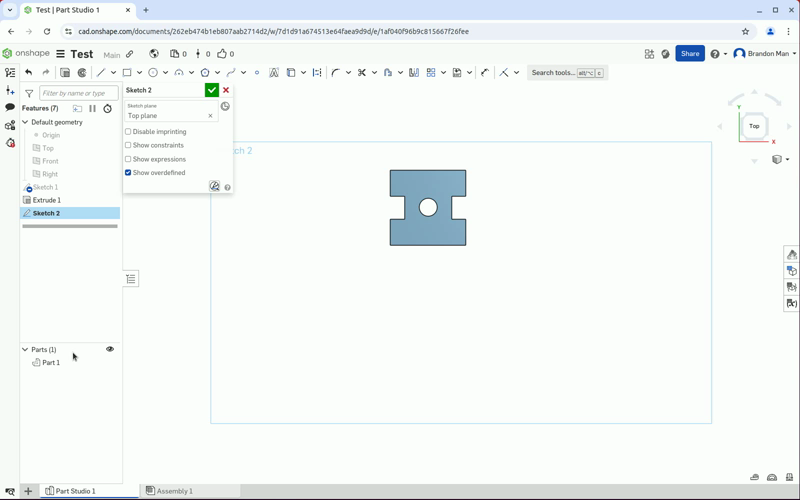
key(y)
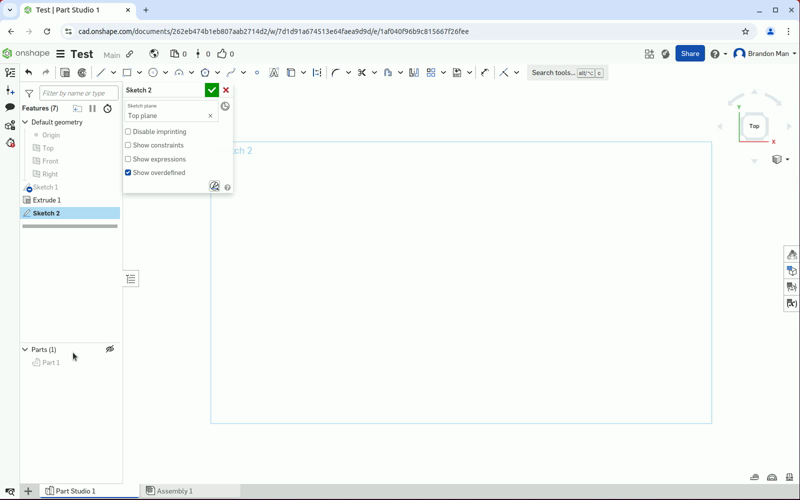
key(l)
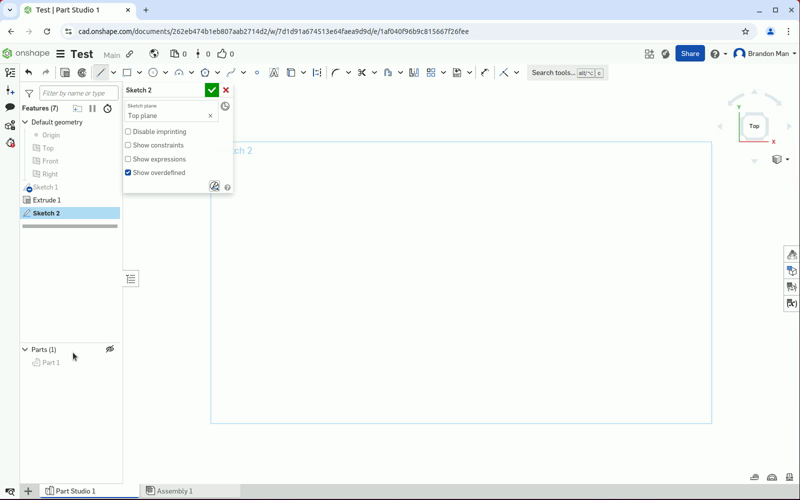
key_down(shift)
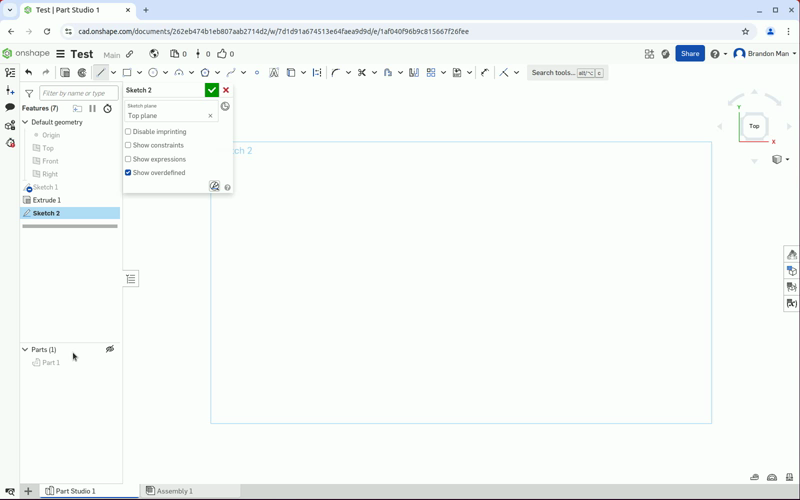
mouse_move(390, 282)
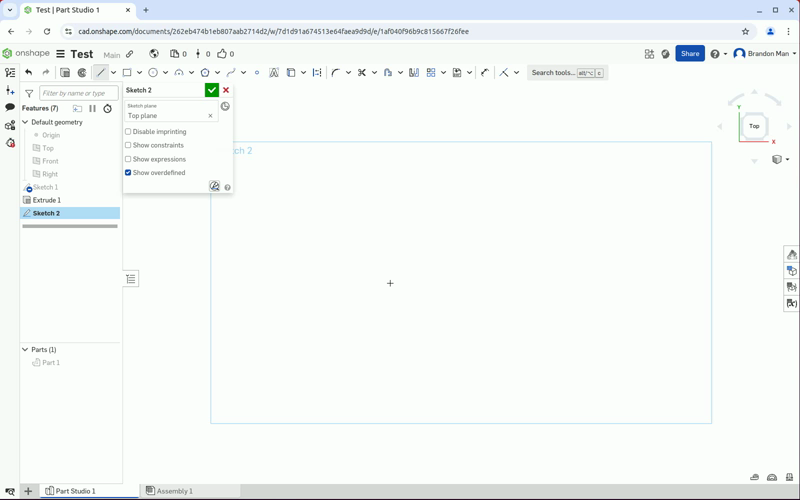
click(390, 282)
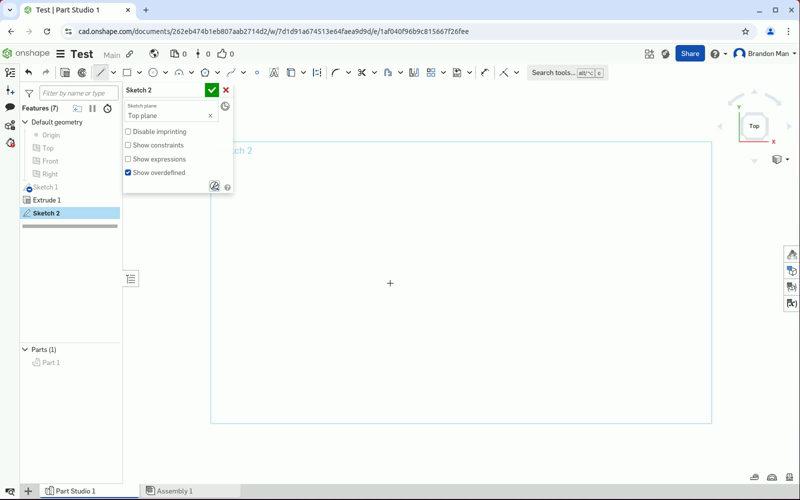
key_up(shift)
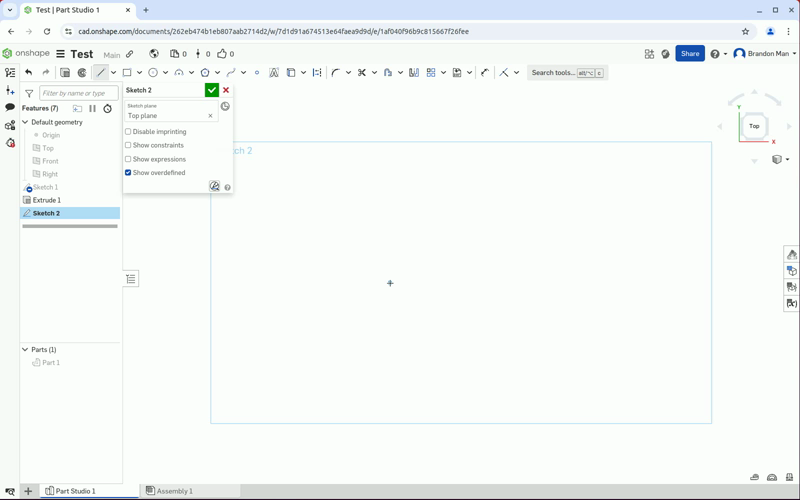
key_down(shift)
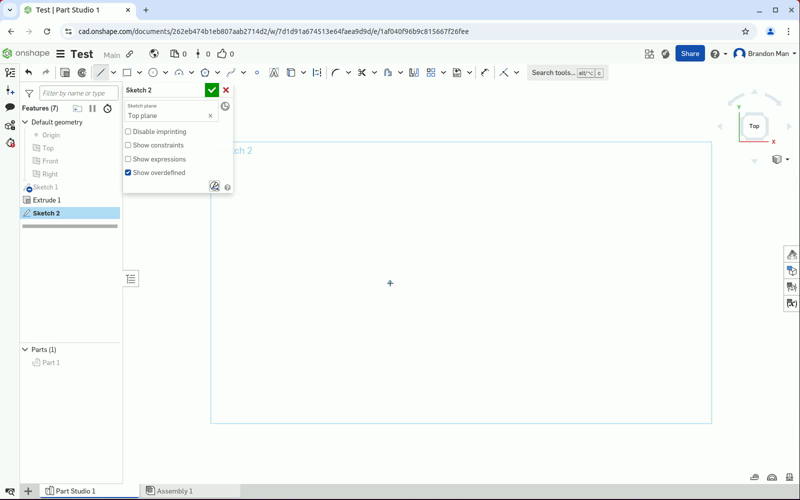
mouse_move(465, 282)
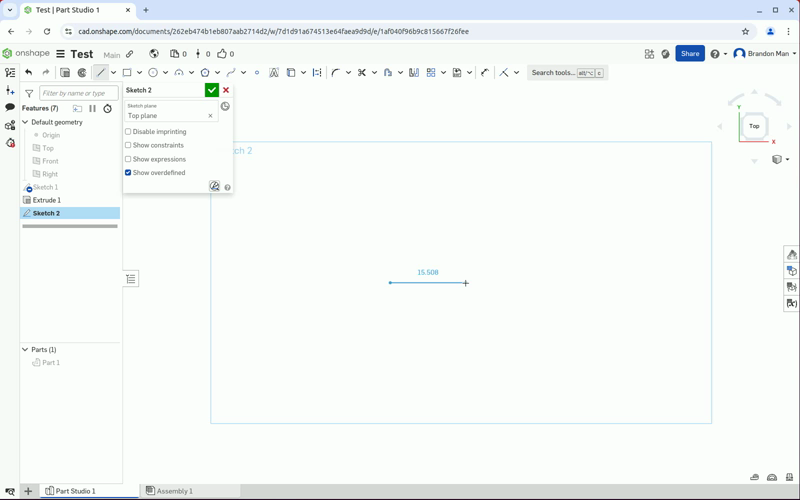
click(465, 282)
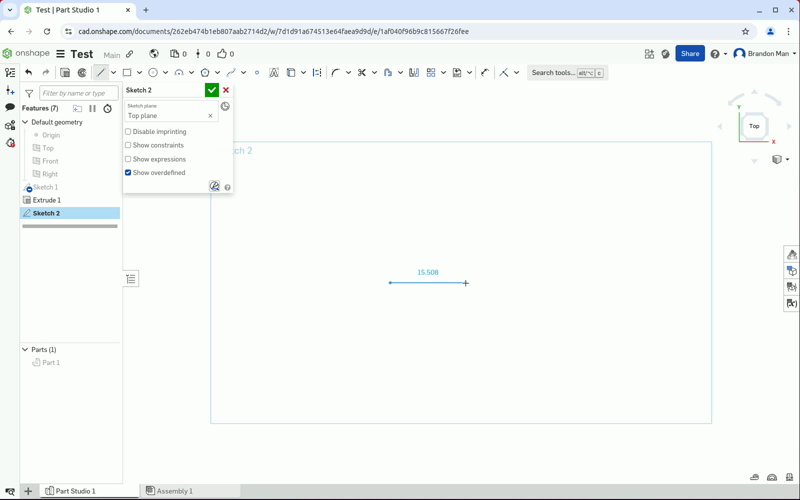
key_up(shift)
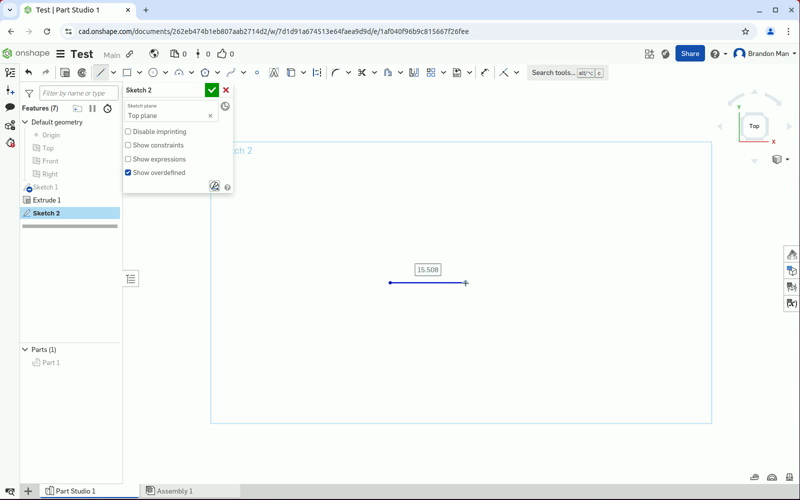
key_down(shift)
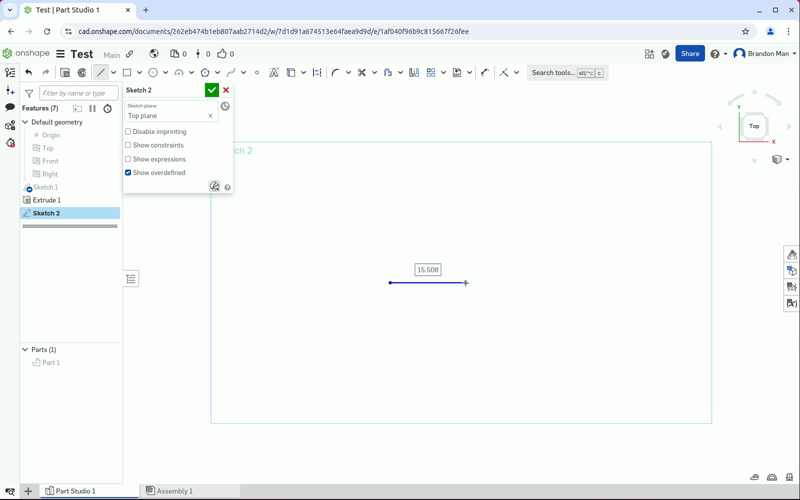
mouse_move(495, 282)
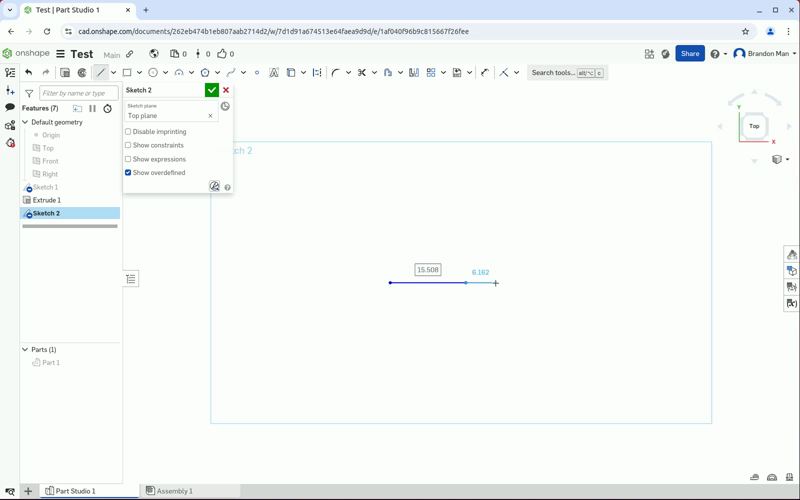
mouse_move(465, 244)
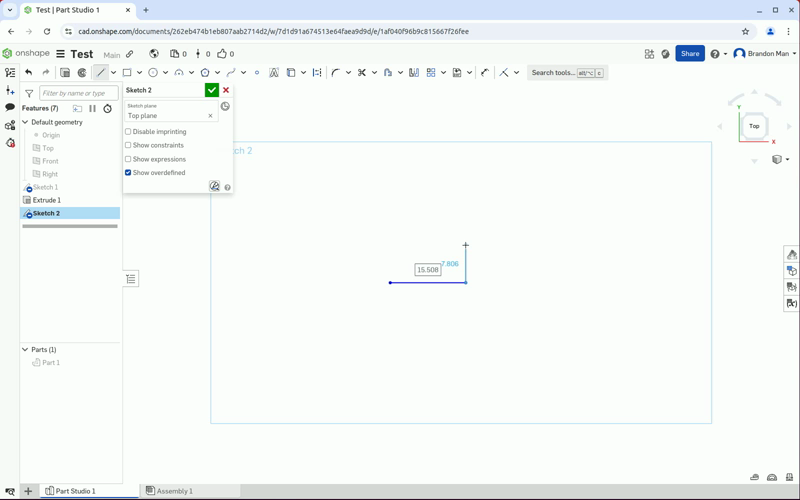
click(465, 244)
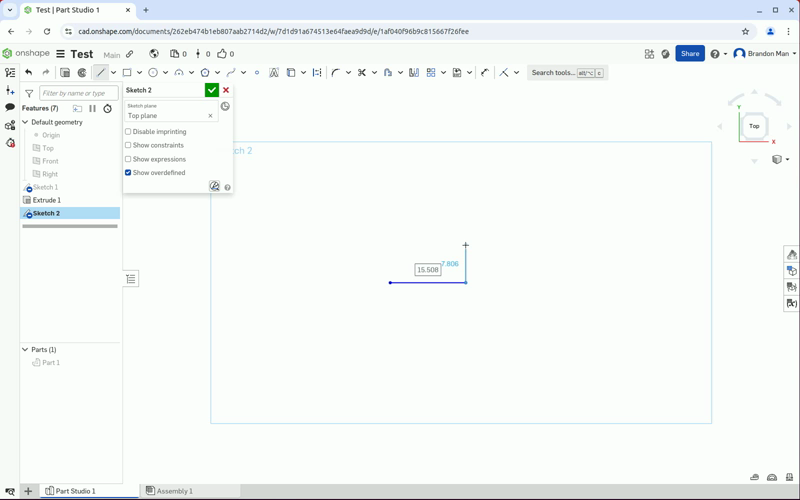
key_up(shift)
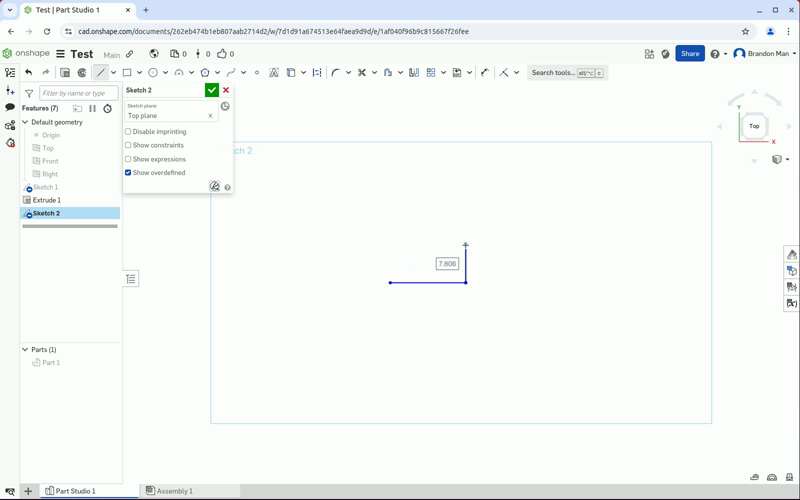
key_down(shift)
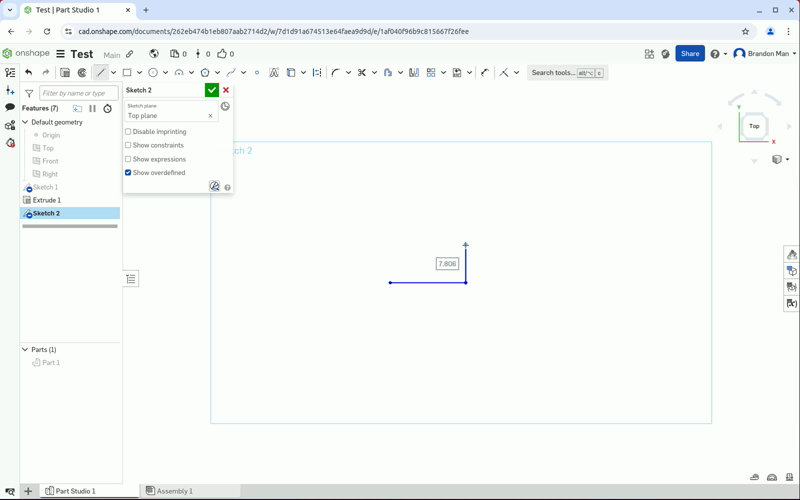
mouse_move(390, 244)
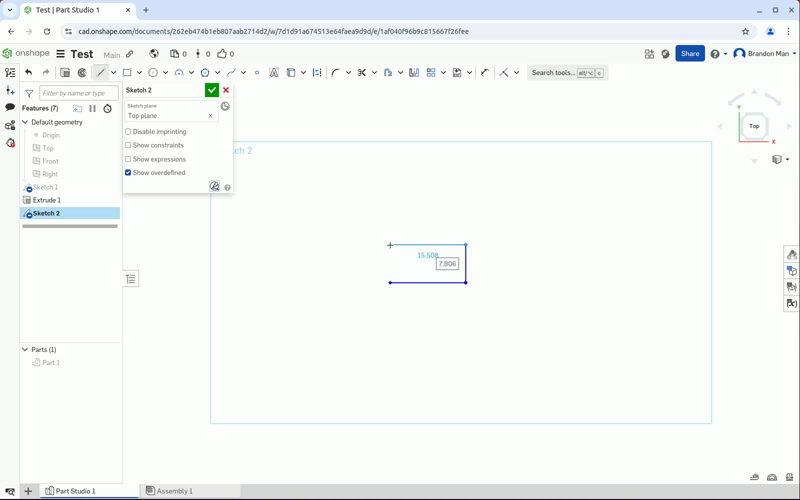
click(390, 244)
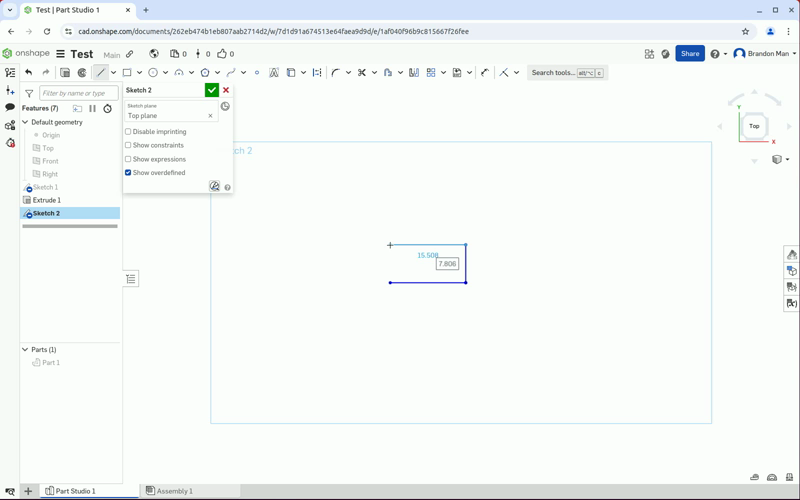
key_up(shift)
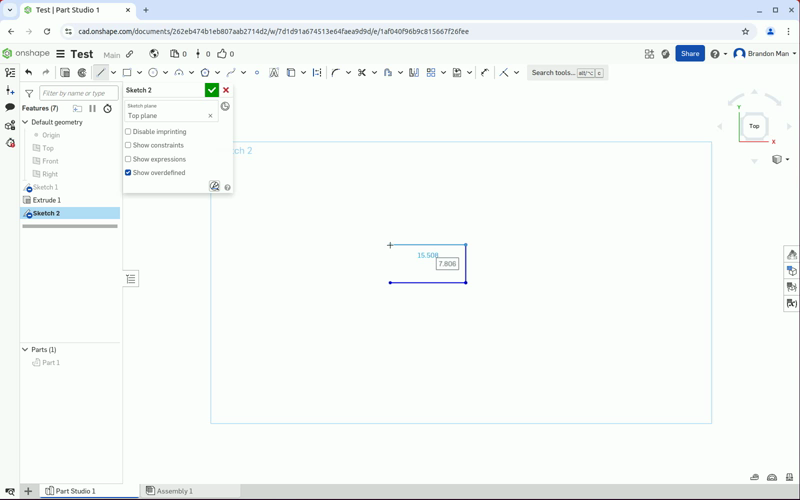
mouse_move(420, 244)
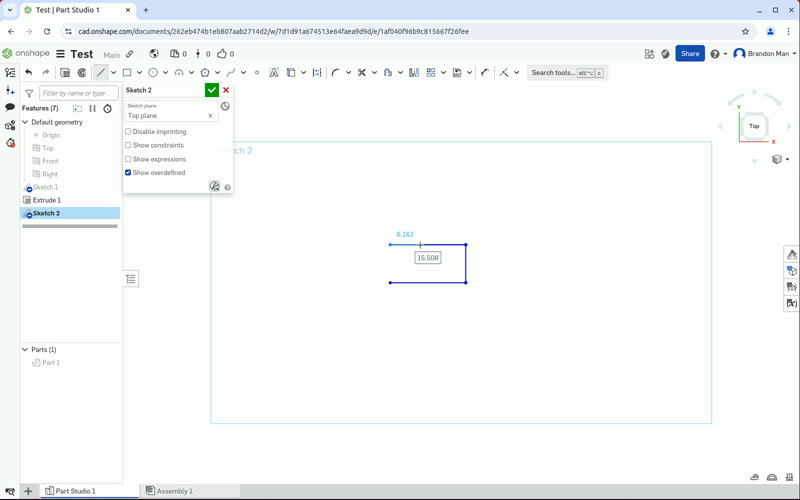
key_down(shift)
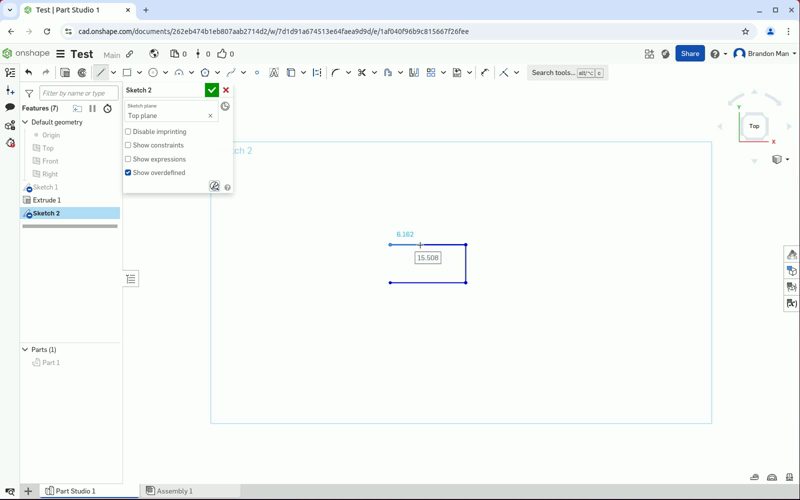
mouse_move(390, 282)
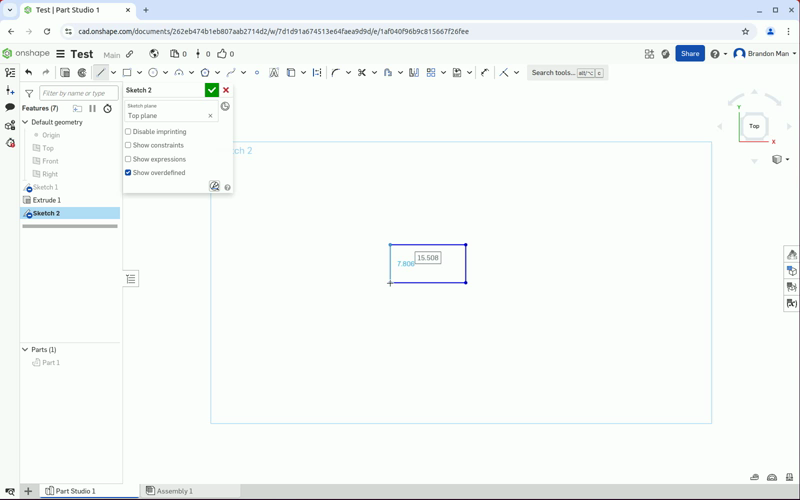
key_up(shift)
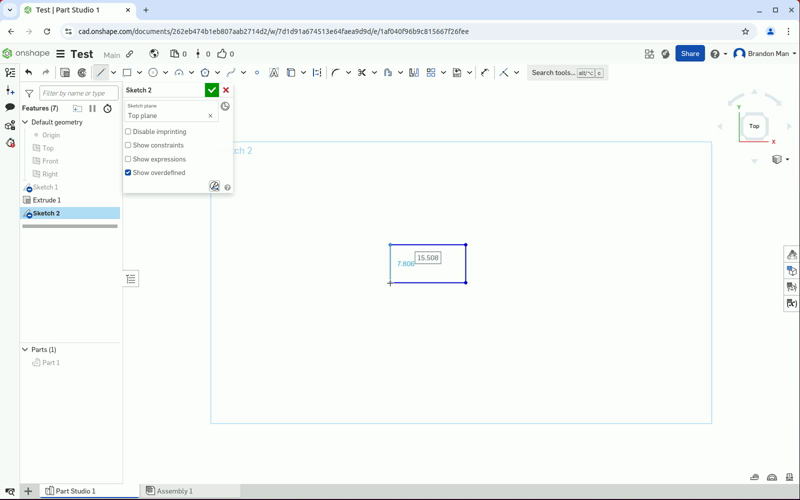
click(390, 282)
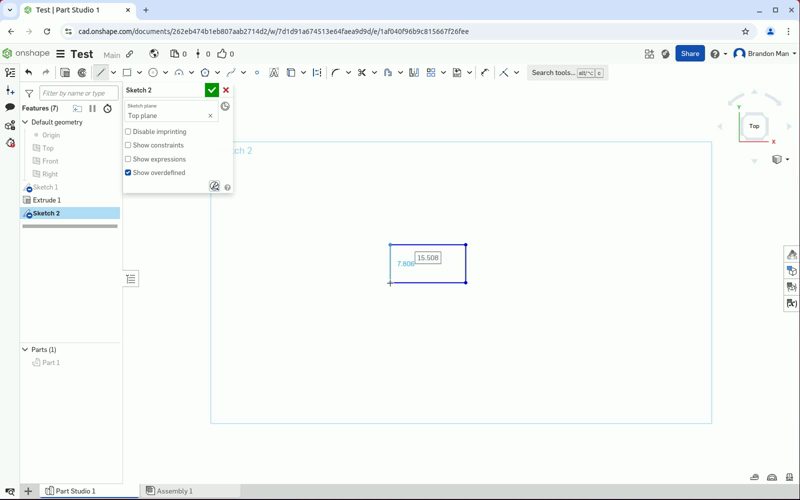
key(esc)
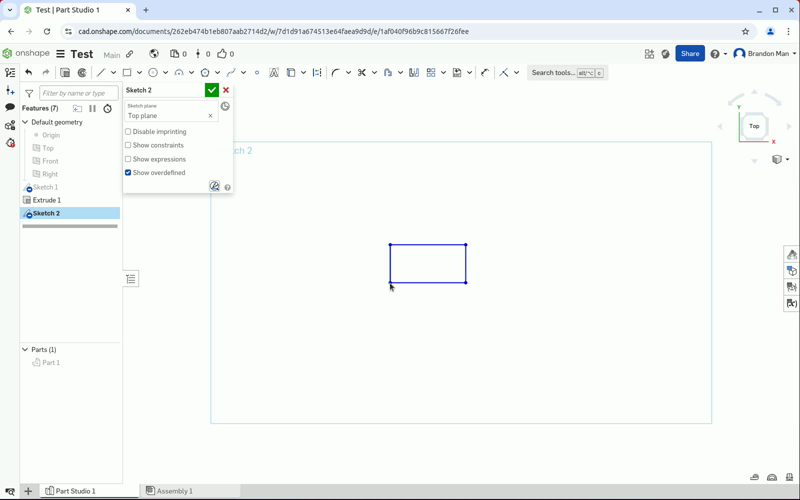
key(c)
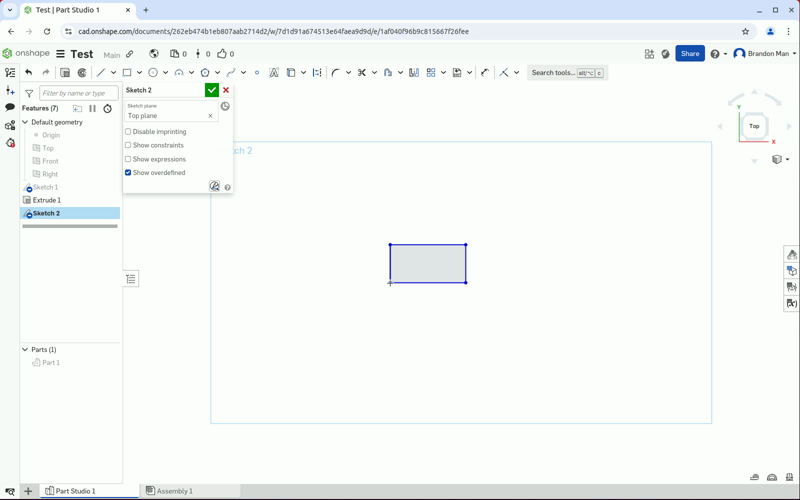
key_down(shift)
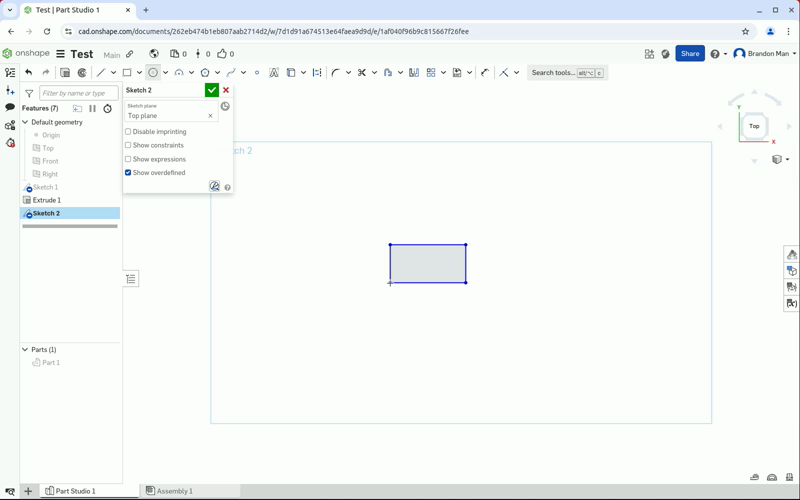
mouse_move(428, 264)
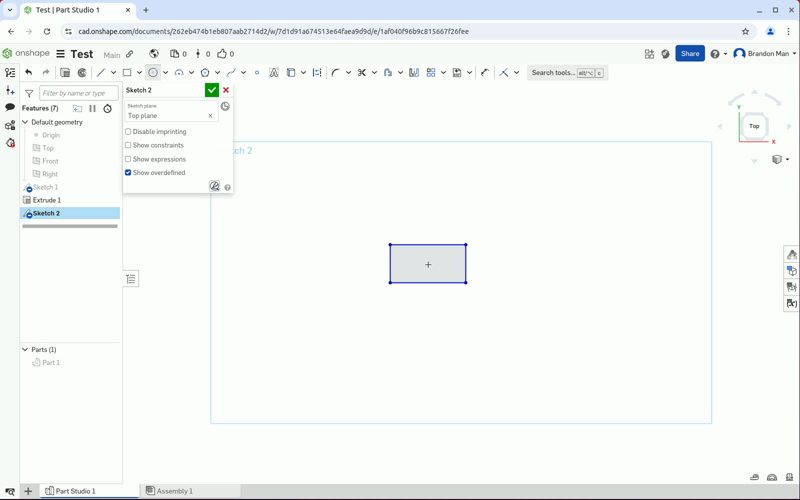
click(428, 264)
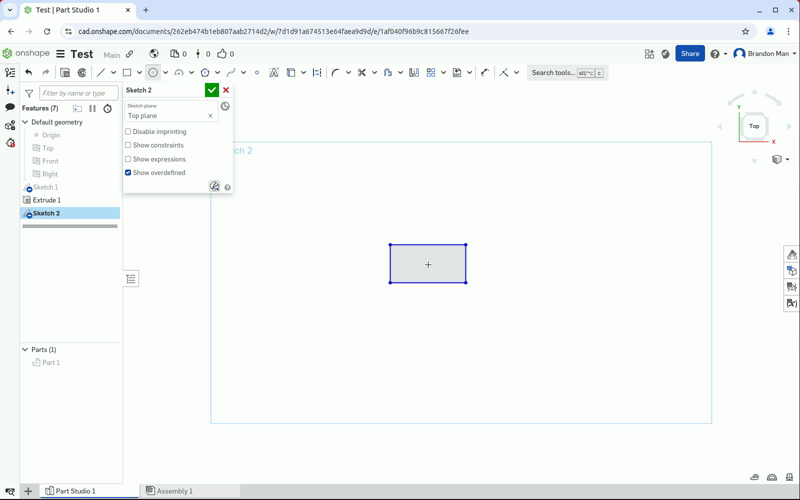
key_up(shift)
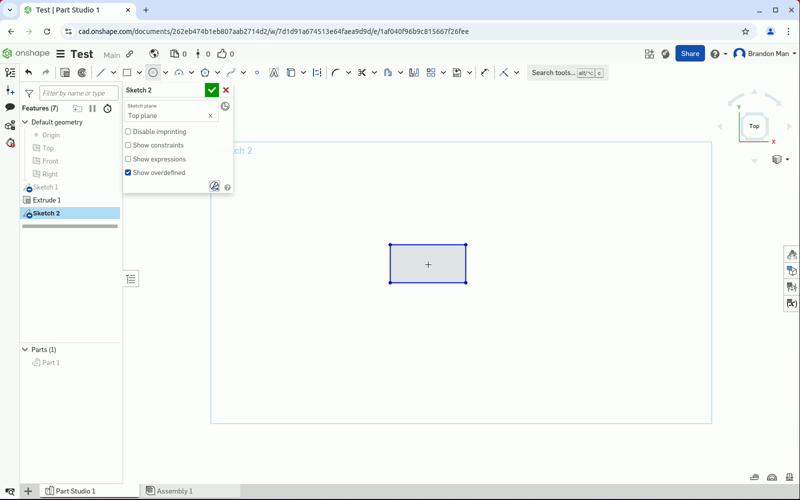
mouse_move(437, 264)
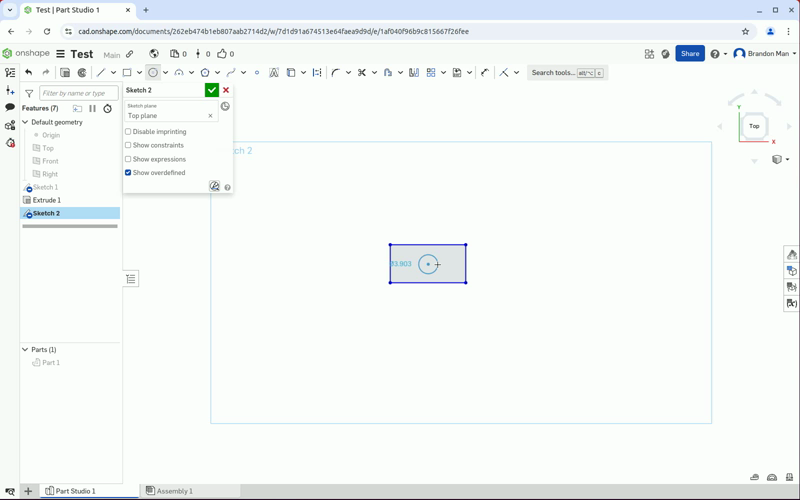
click(437, 264)
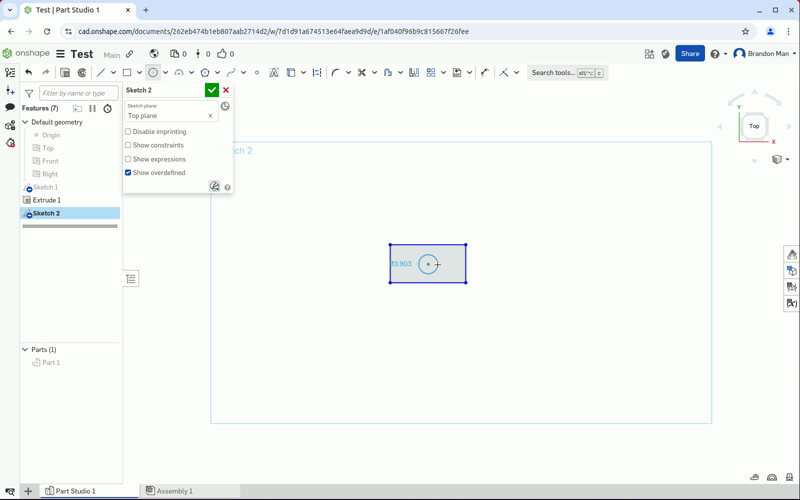
key(esc)
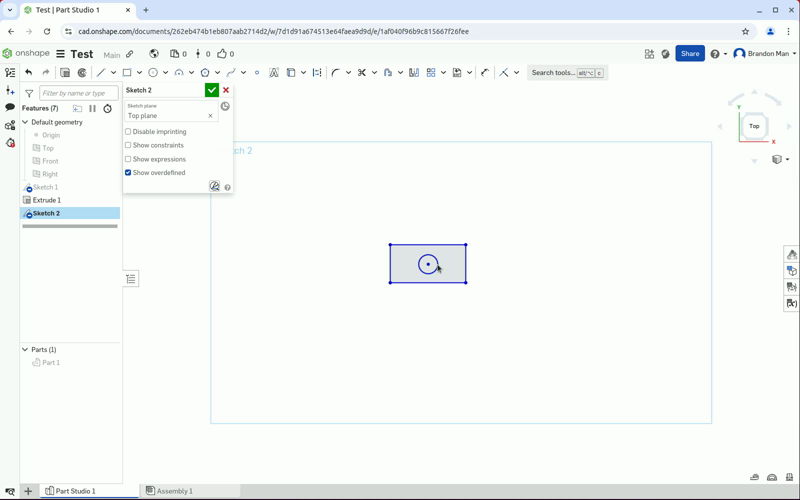
mouse_move(459, 257)
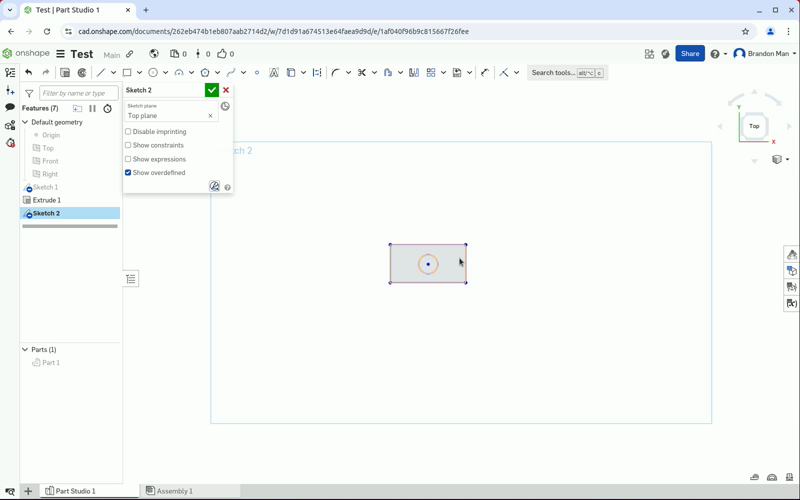
click(459, 257)
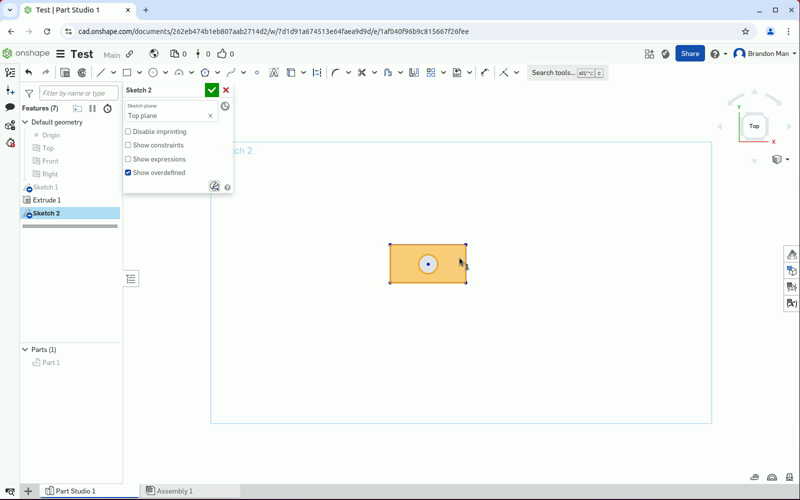
mouse_move(73, 352)
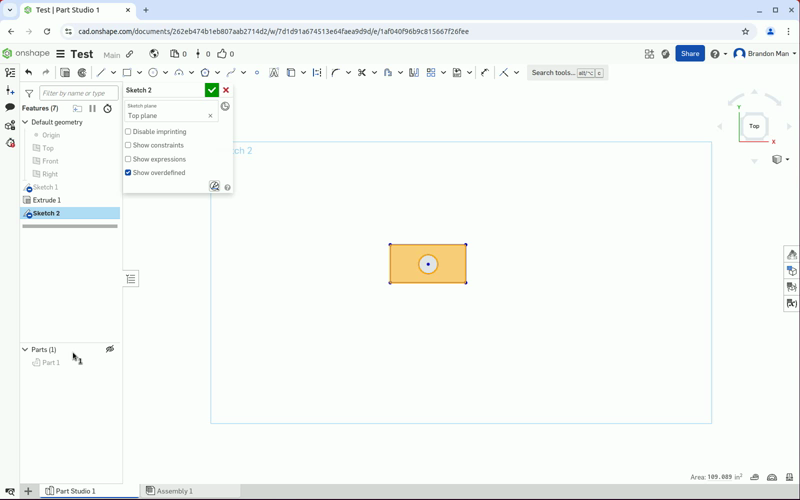
key(shift+y)
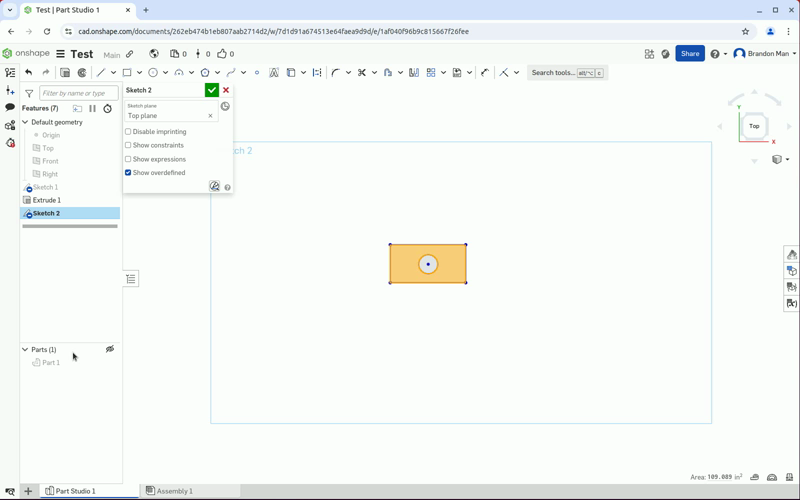
key(shift+e)
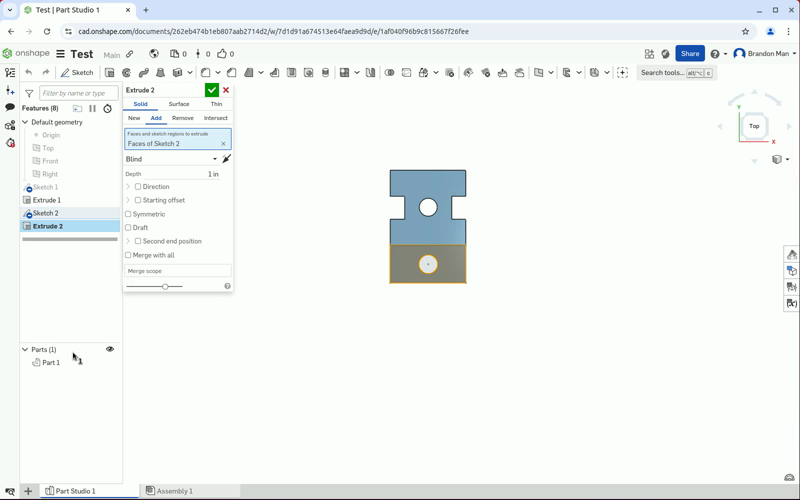
mouse_move(143, 106)
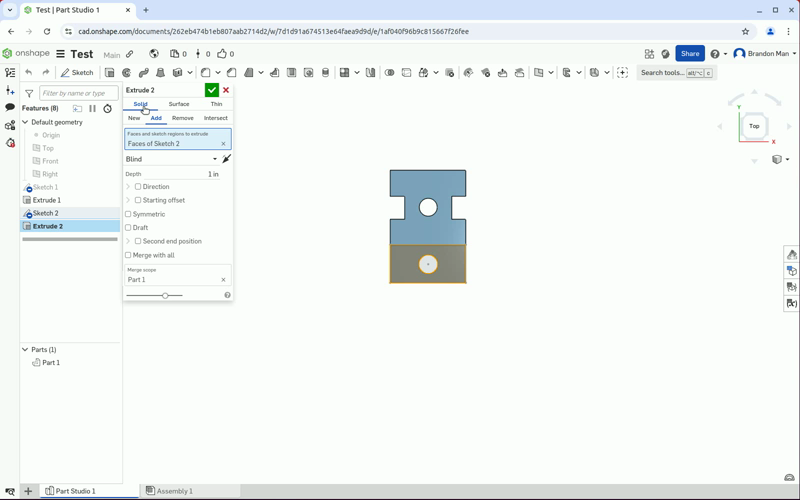
click(143, 106)
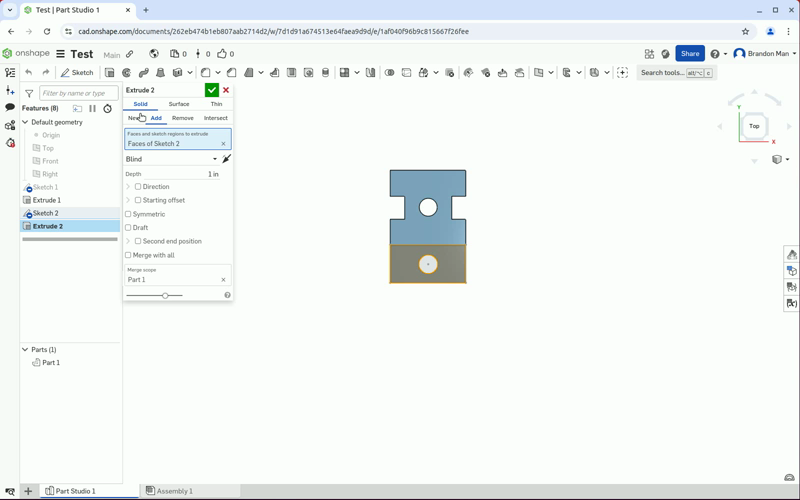
mouse_move(137, 120)
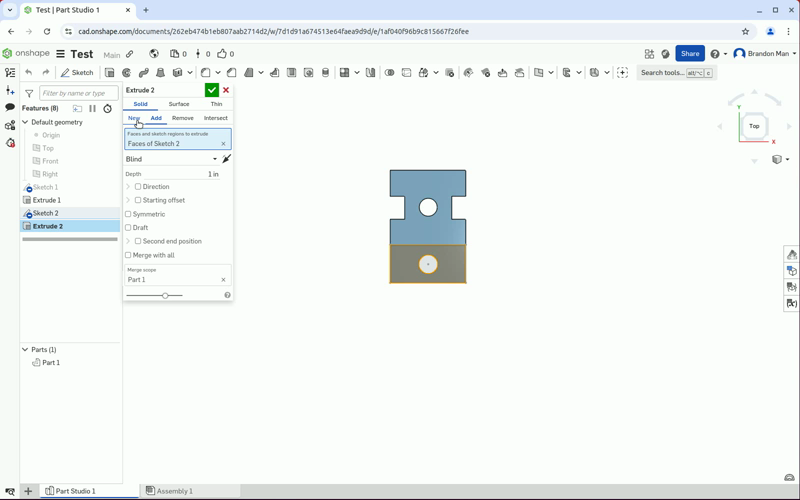
click(137, 120)
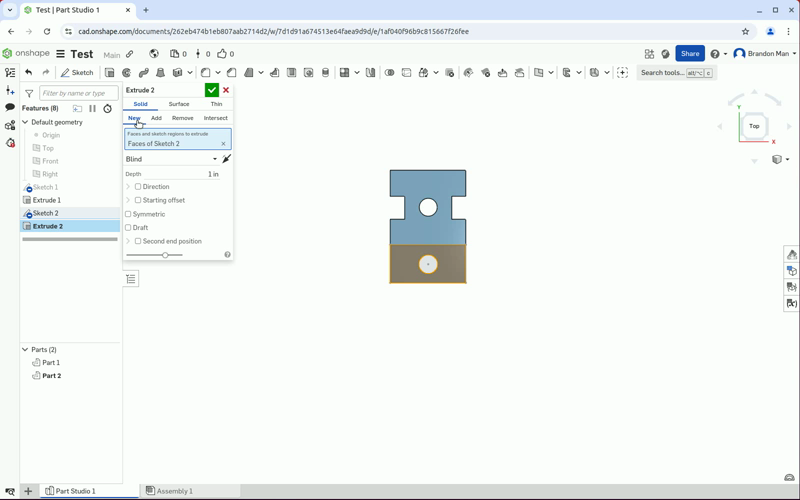
key(tab, 4)
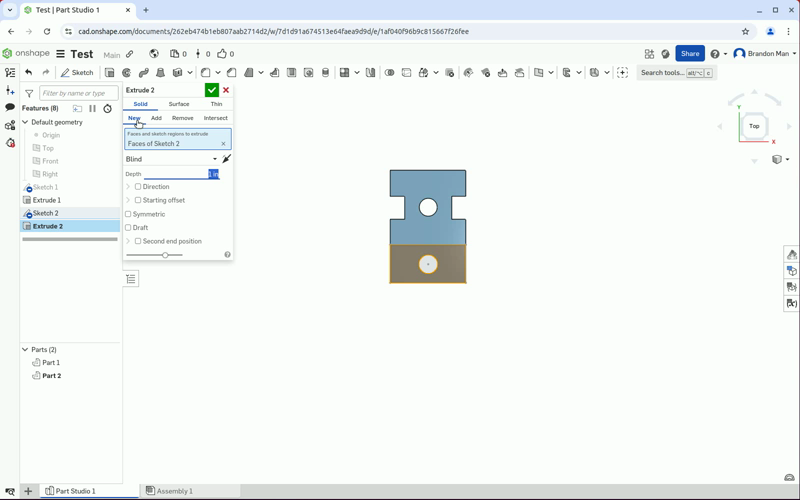
text(3.851)
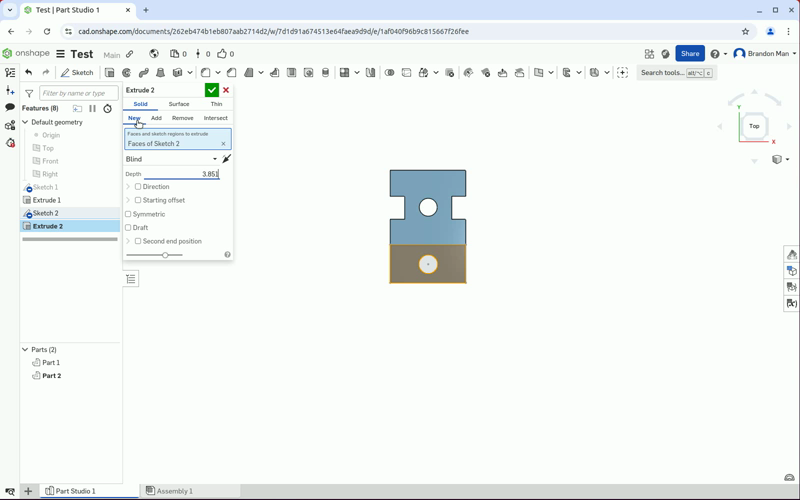
key(enter)
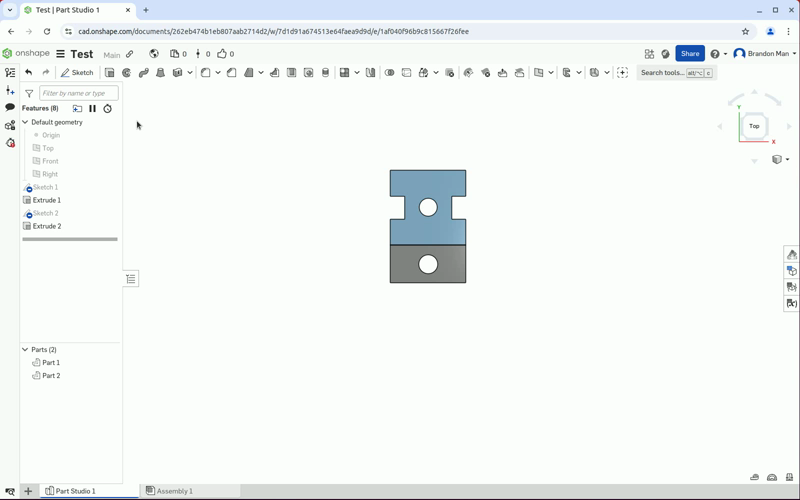
key(shift+h)
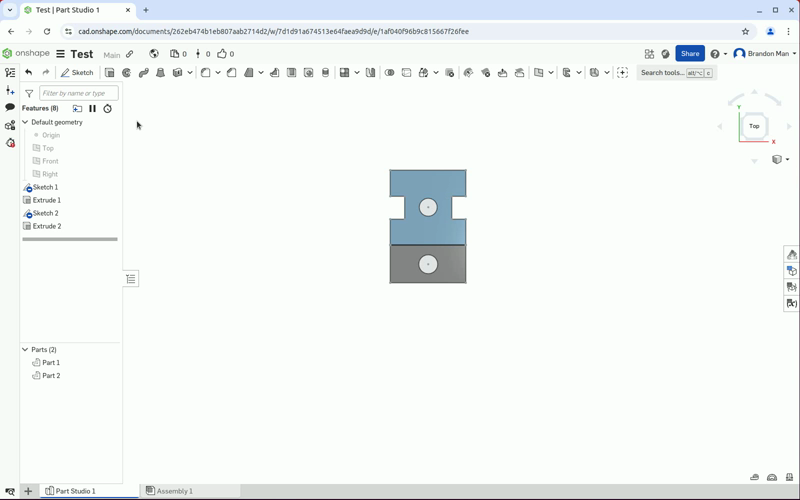
key(shift+h)
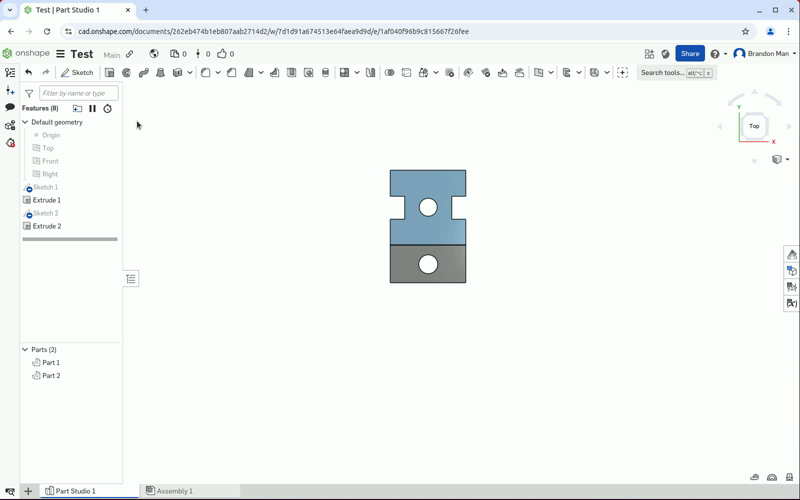
mouse_move(73, 189)
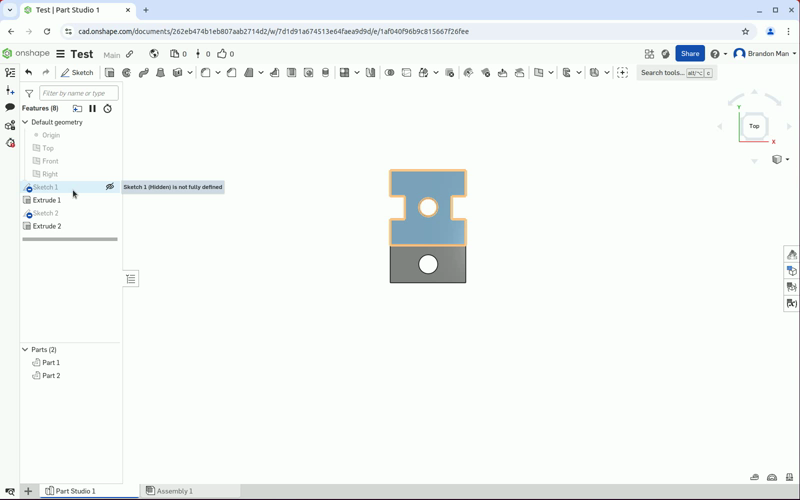
click(73, 189)
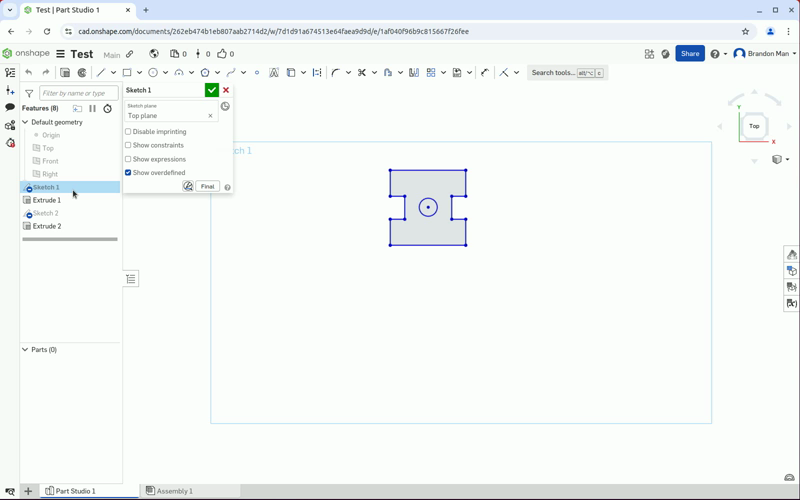
mouse_move(229, 92)
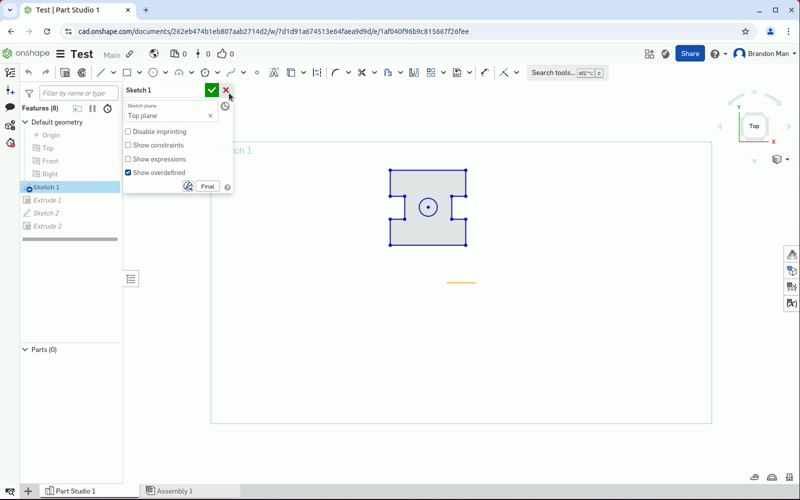
click(229, 92)
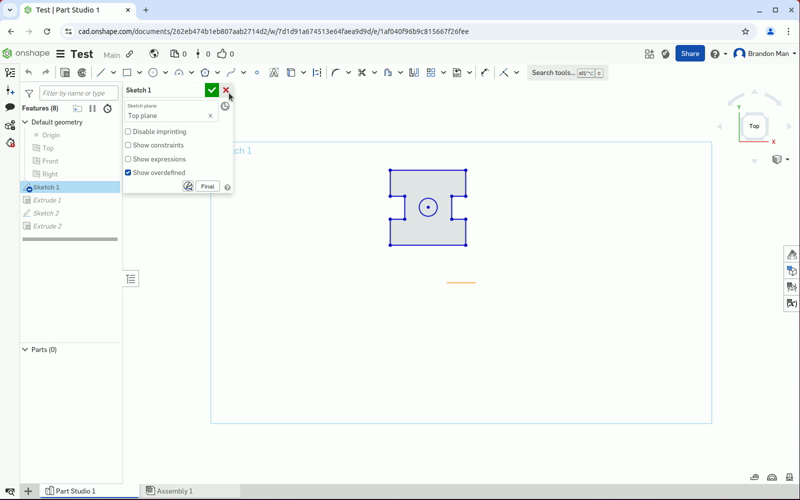
key(shift+s)
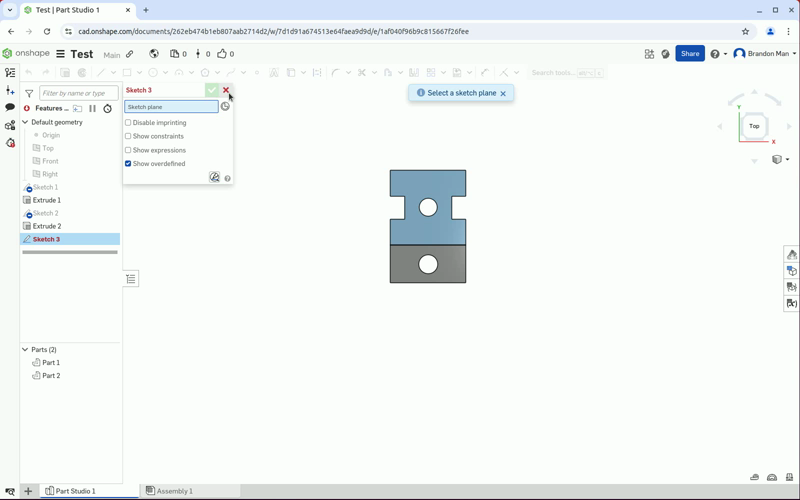
mouse_move(73, 150)
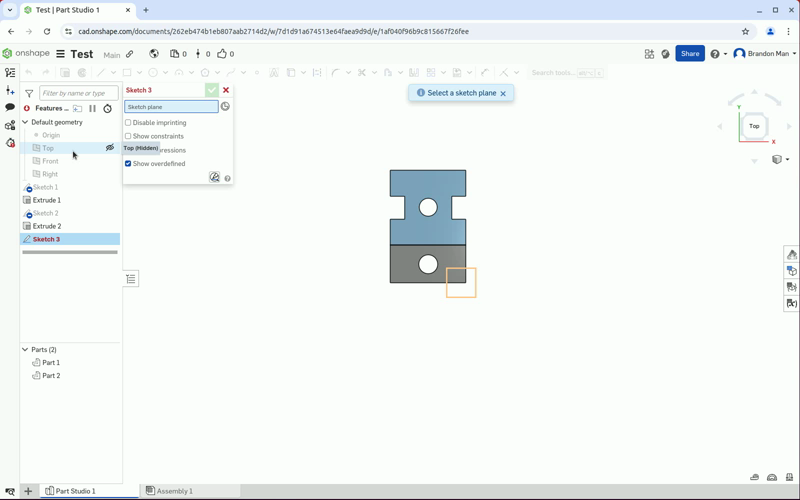
click(73, 150)
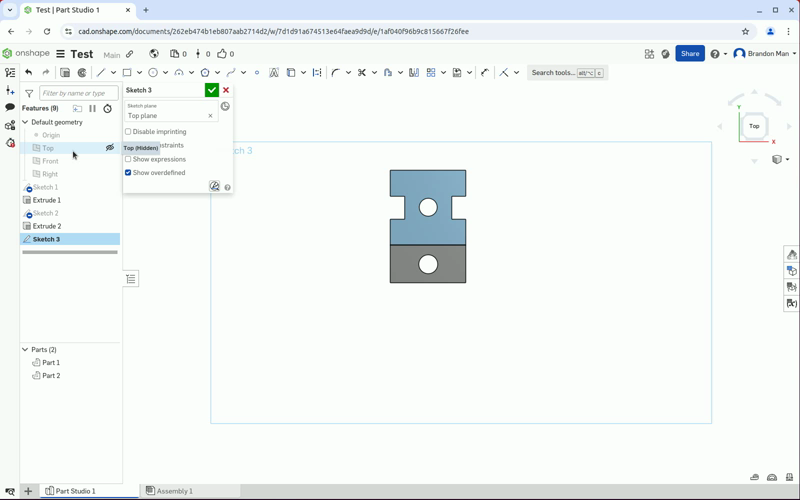
mouse_move(73, 352)
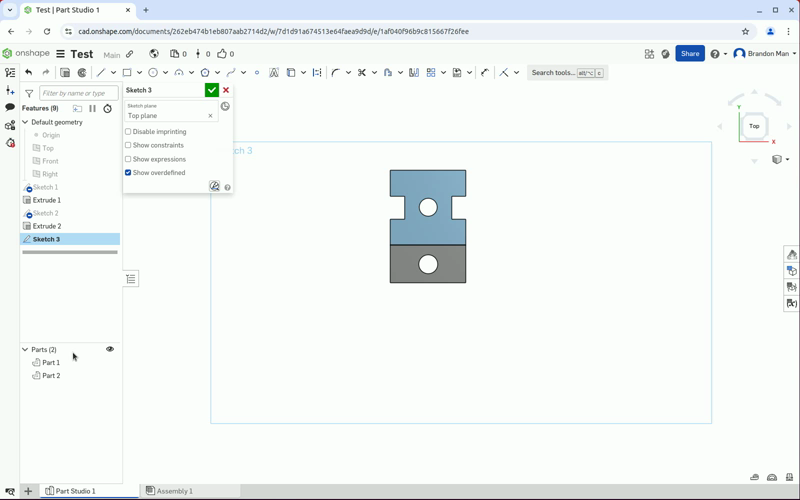
key(y)
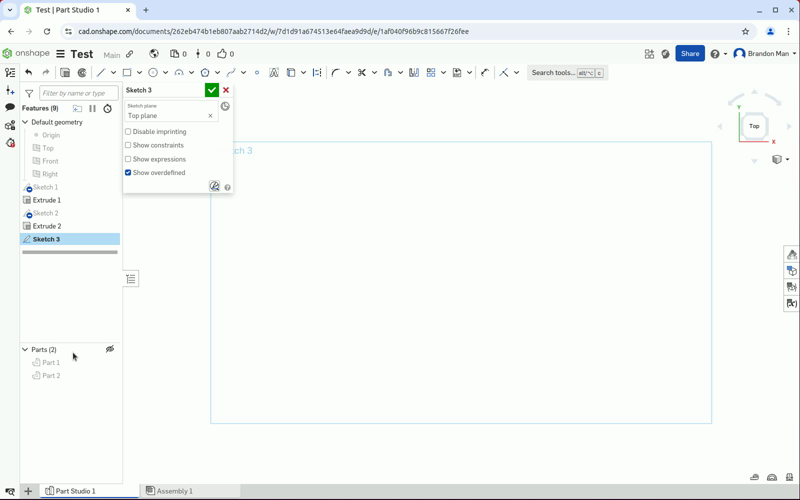
key(l)
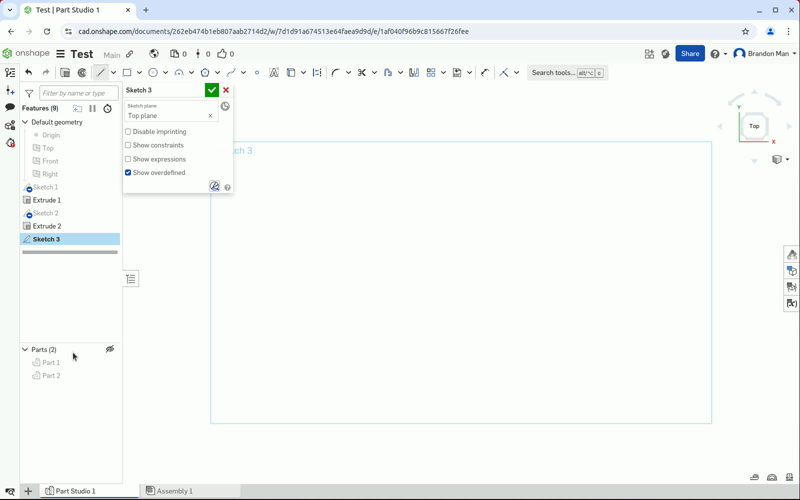
key_down(shift)
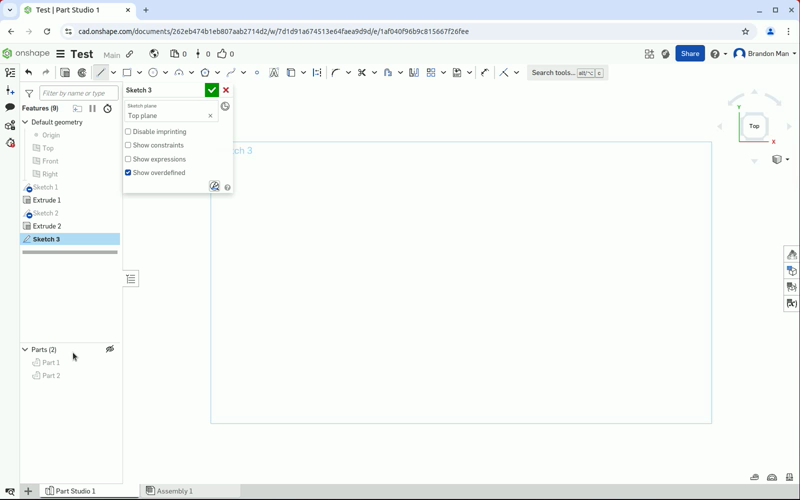
mouse_move(390, 218)
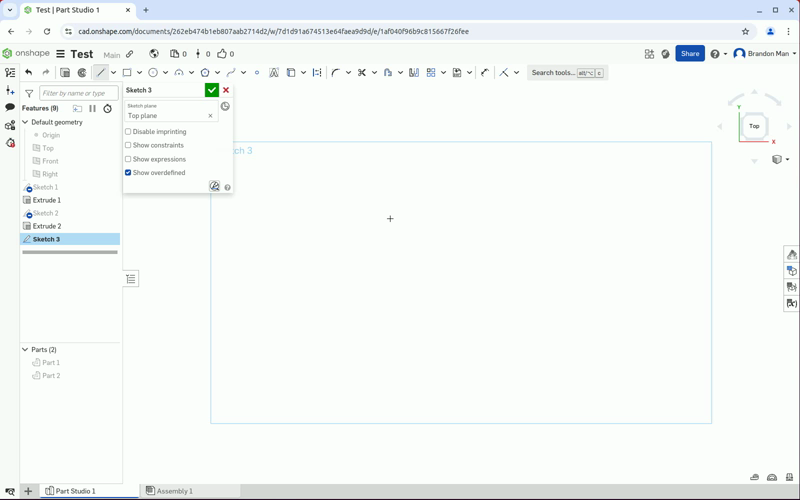
click(390, 218)
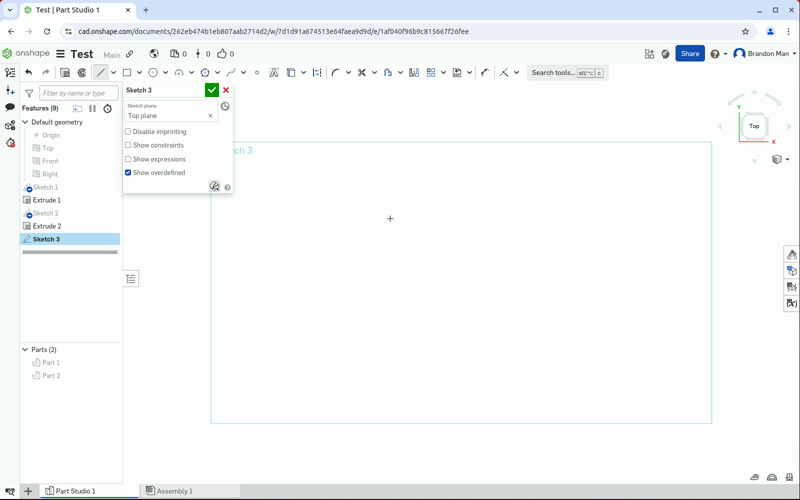
key_up(shift)
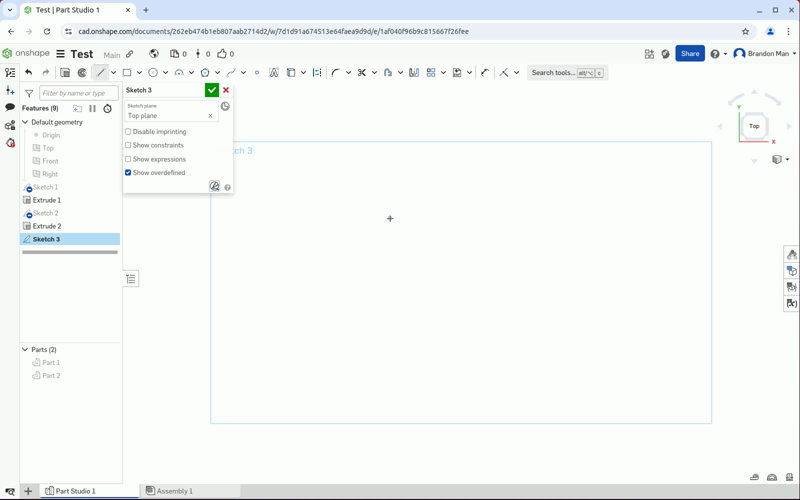
key_down(shift)
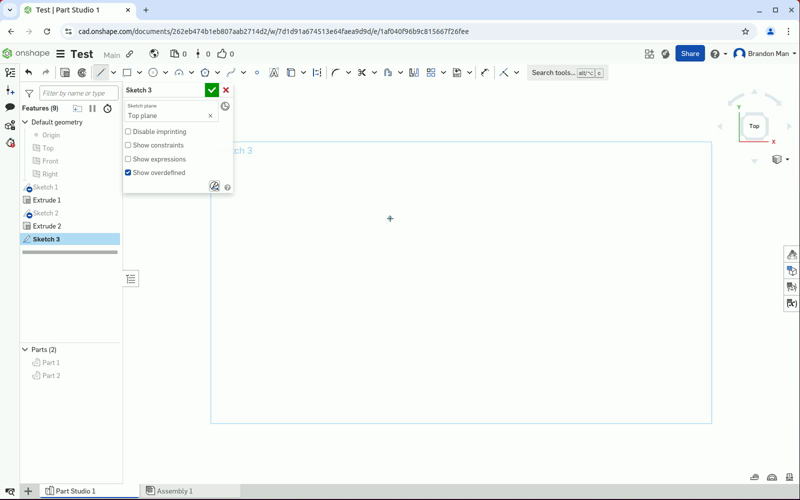
mouse_move(420, 218)
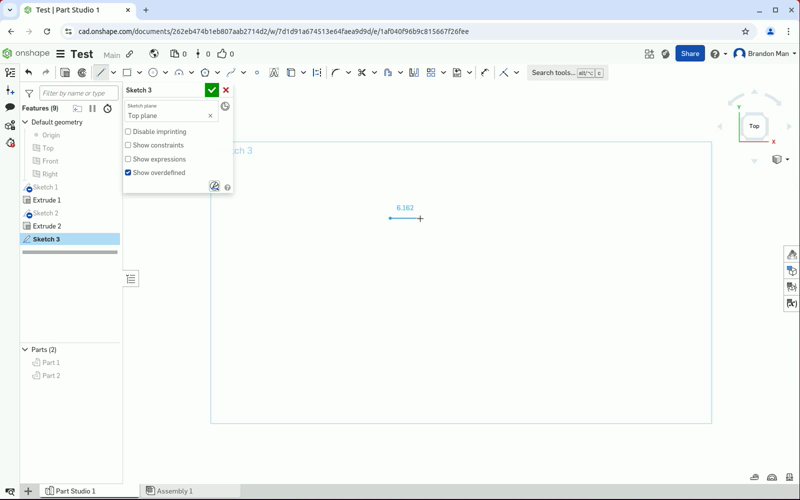
mouse_move(404, 218)
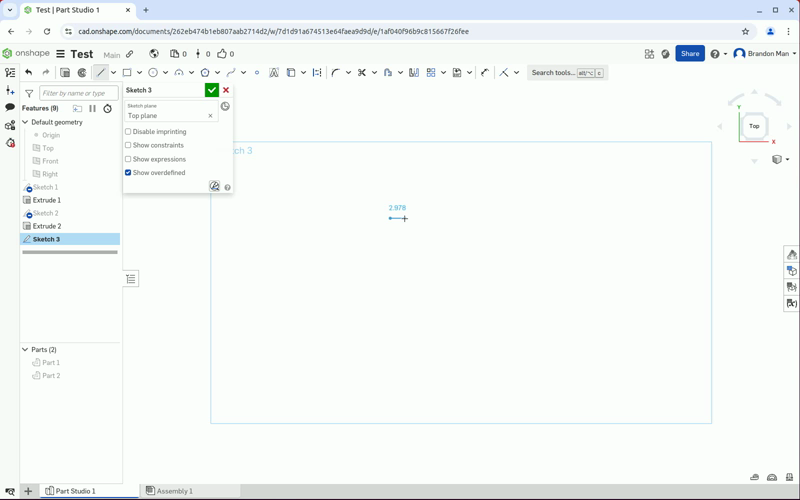
click(404, 218)
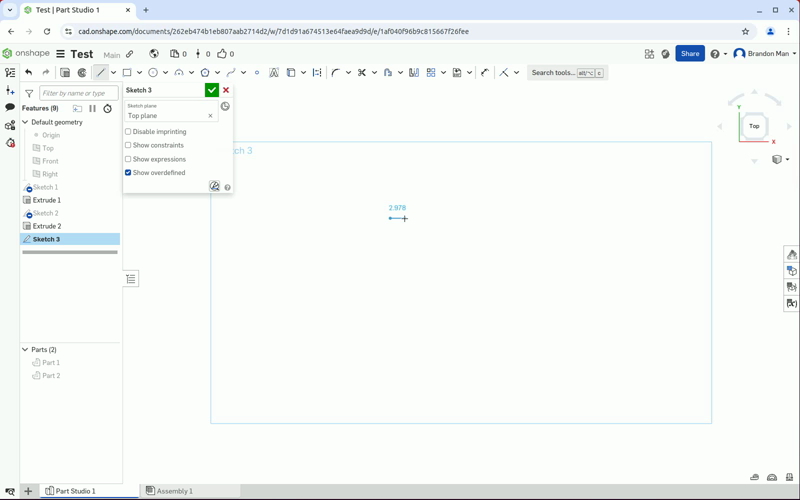
key_up(shift)
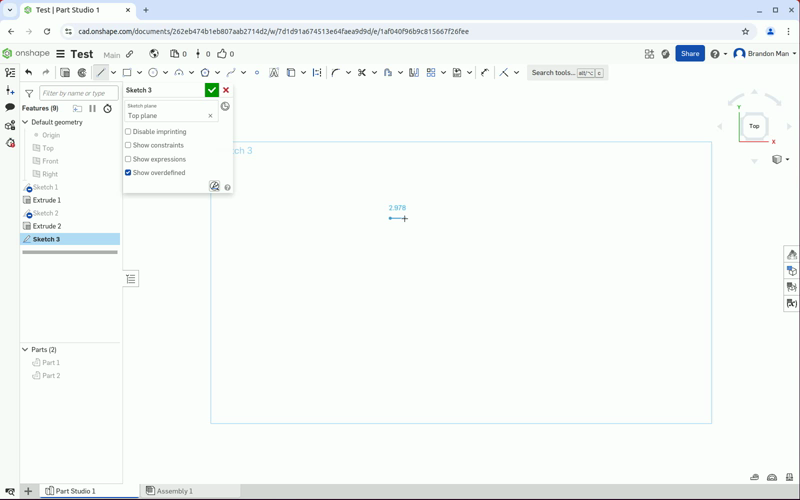
key_down(shift)
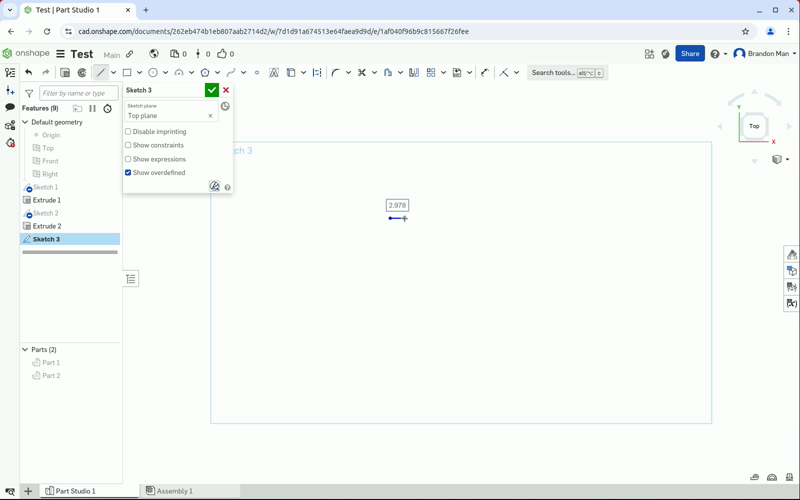
mouse_move(434, 218)
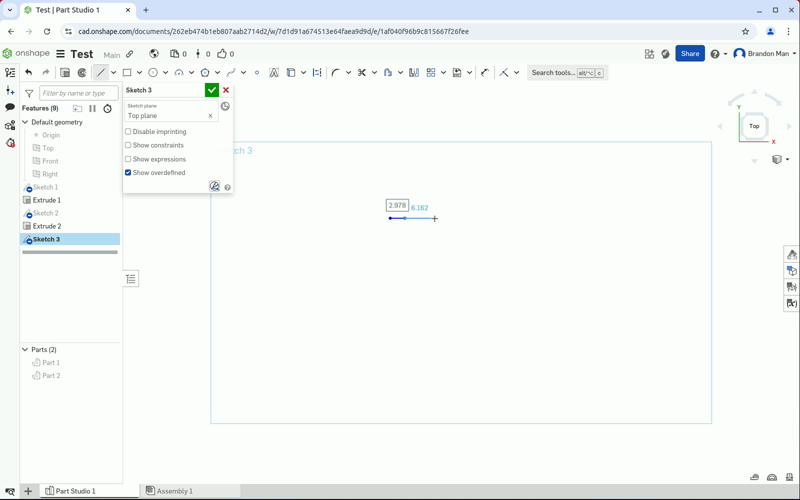
mouse_move(404, 195)
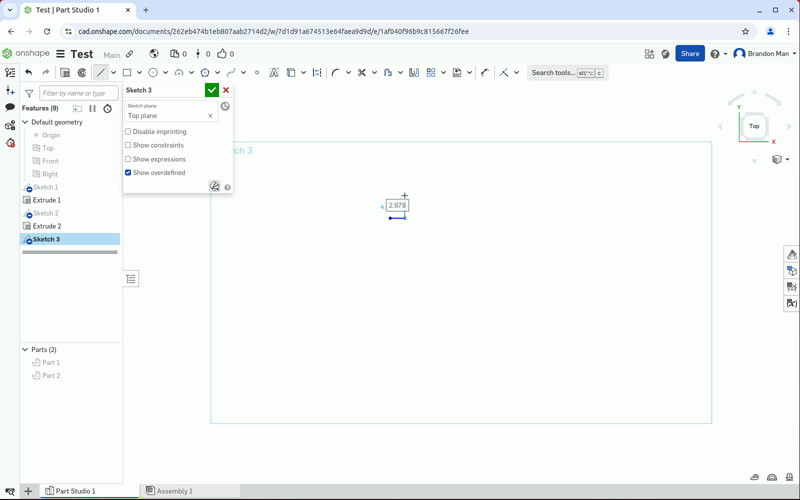
click(404, 195)
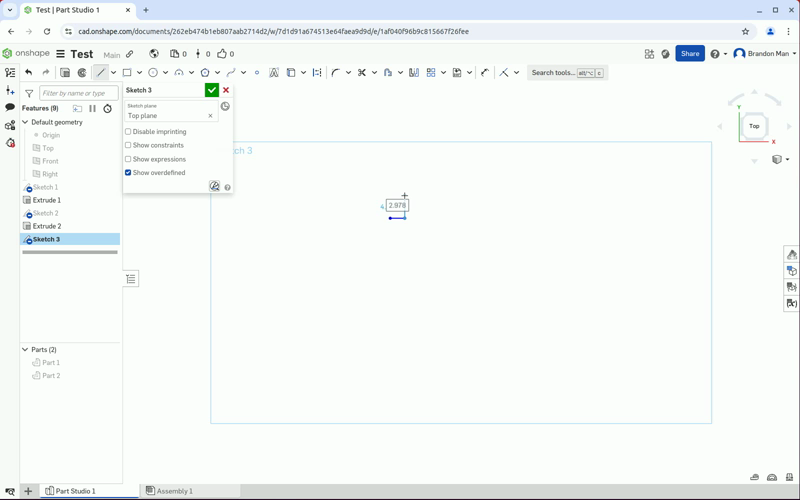
key_up(shift)
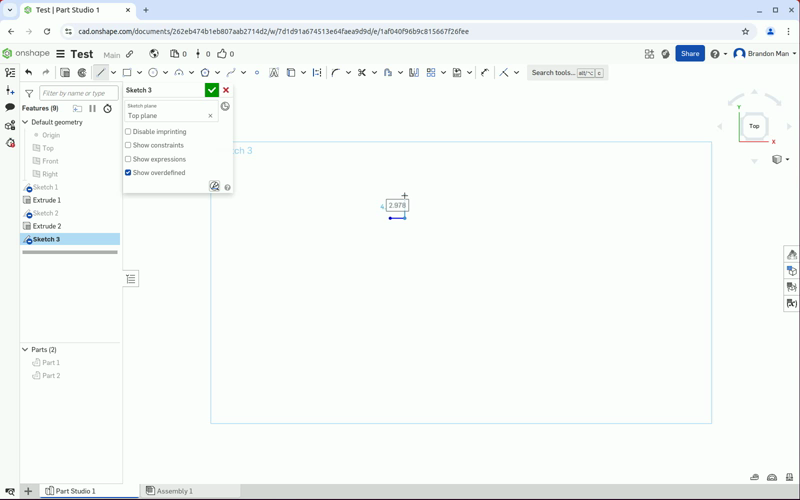
key_down(shift)
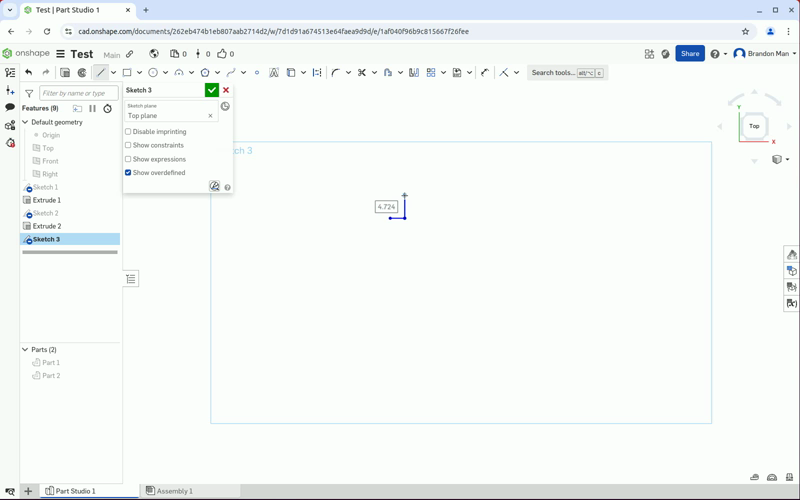
mouse_move(434, 195)
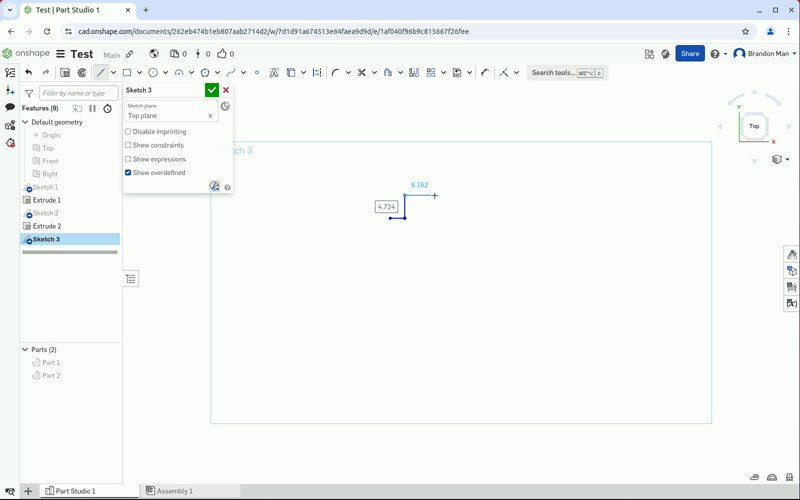
mouse_move(390, 195)
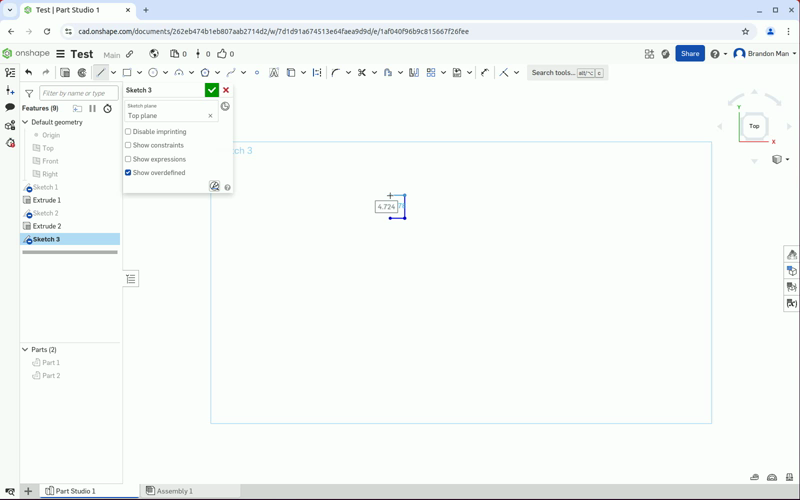
click(390, 195)
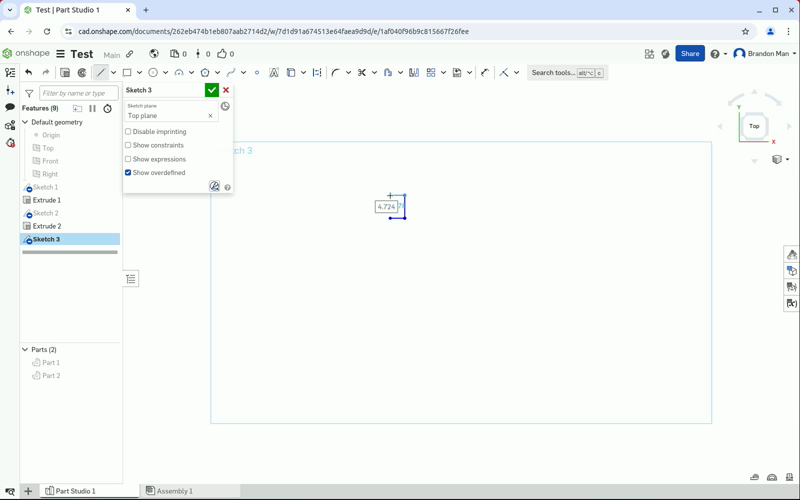
key_up(shift)
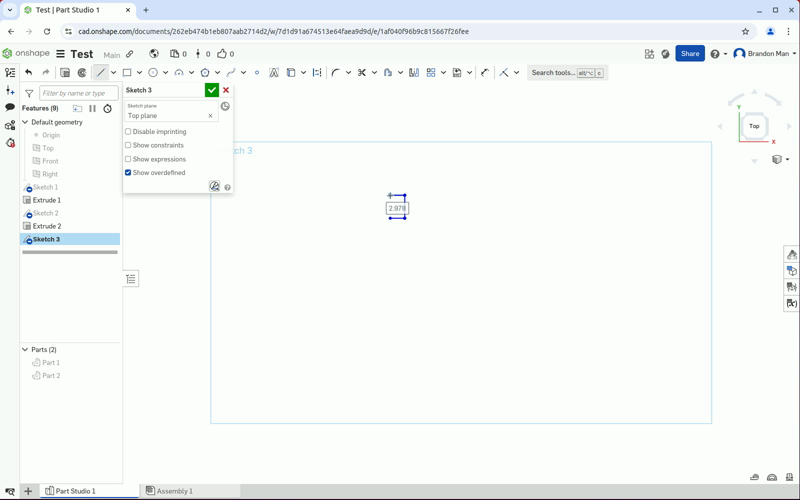
mouse_move(420, 195)
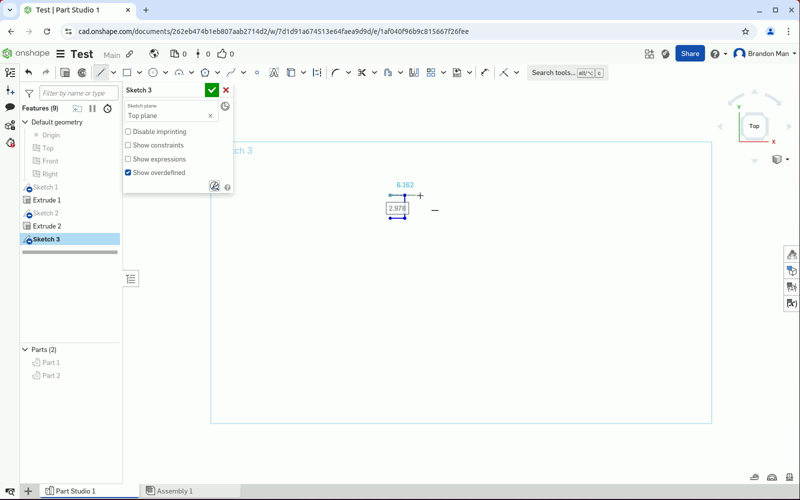
key_down(shift)
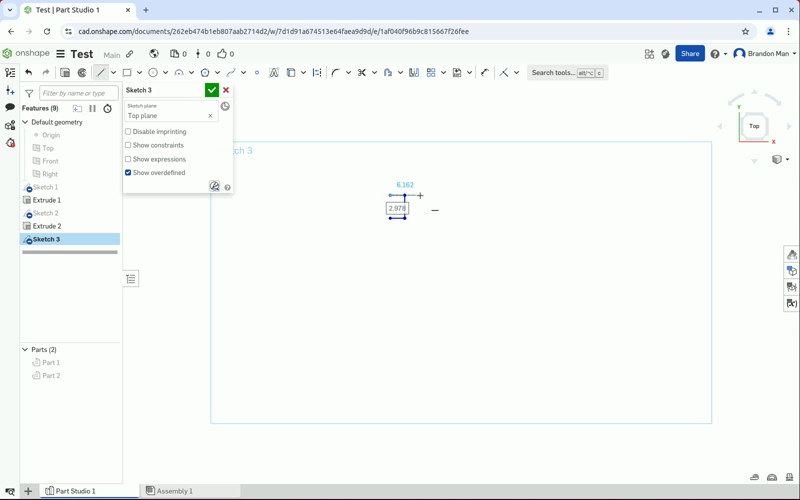
mouse_move(390, 218)
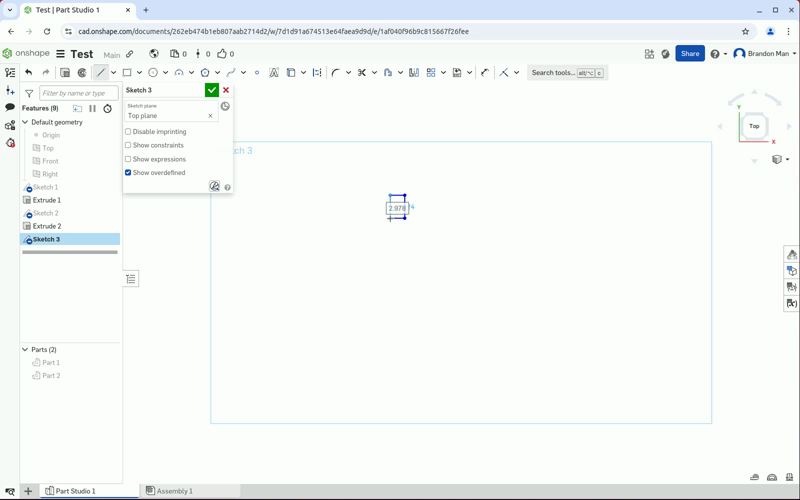
key_up(shift)
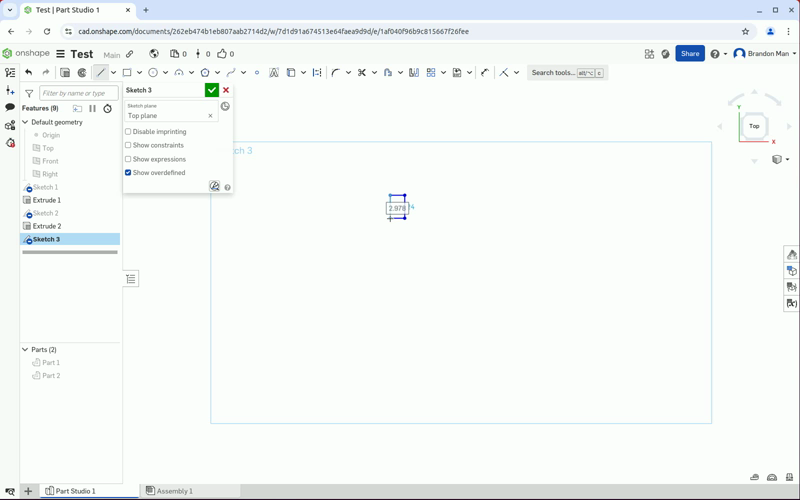
click(390, 218)
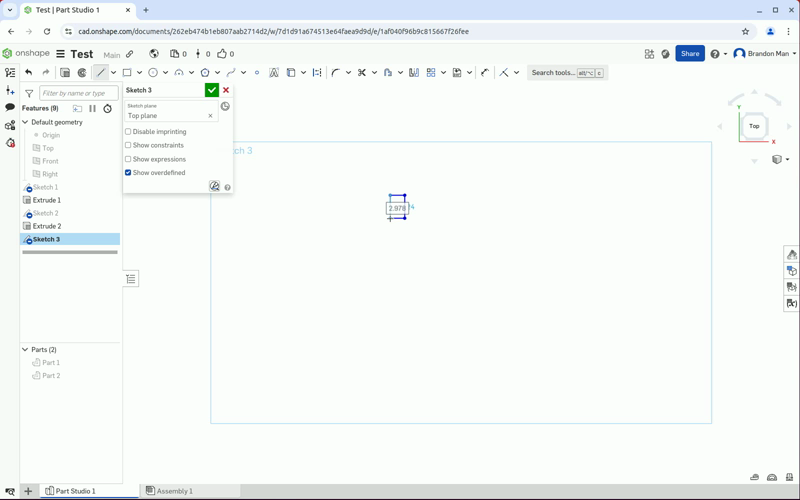
key(esc)
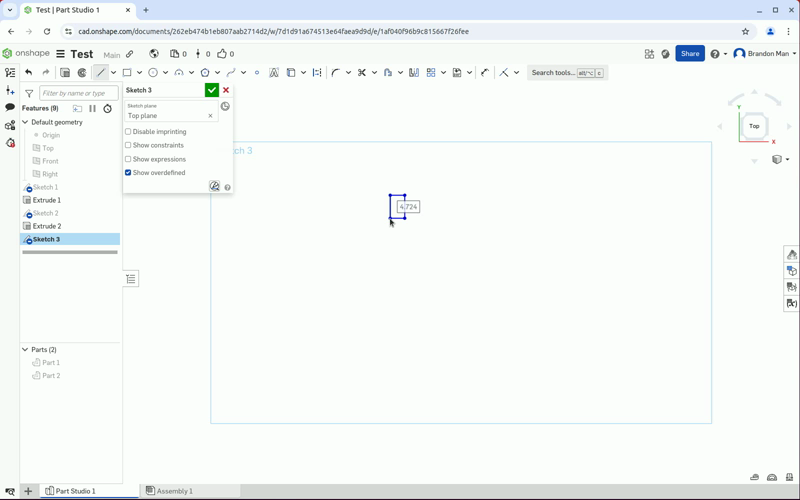
mouse_move(397, 211)
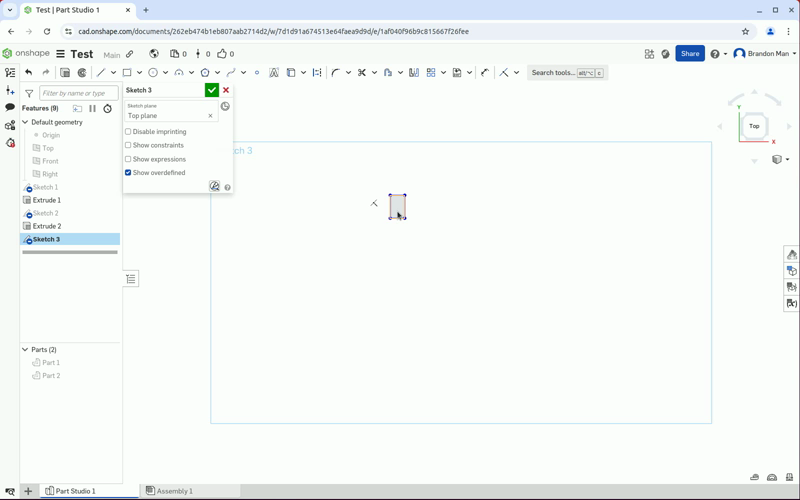
scroll(6)
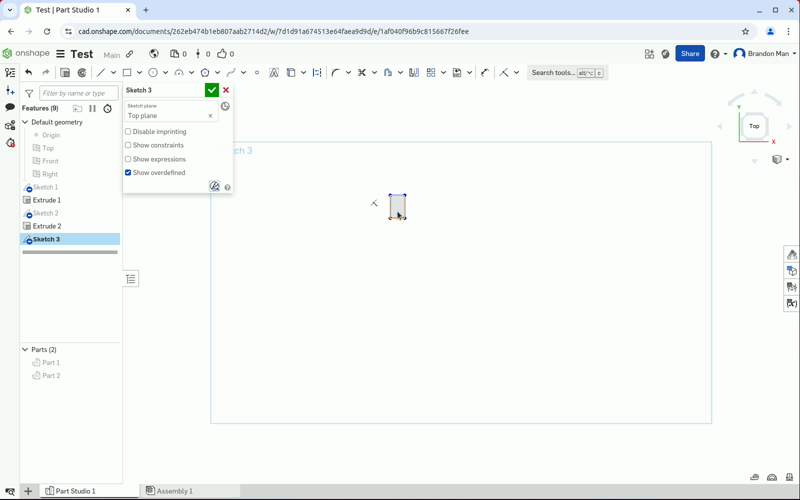
scroll(6)
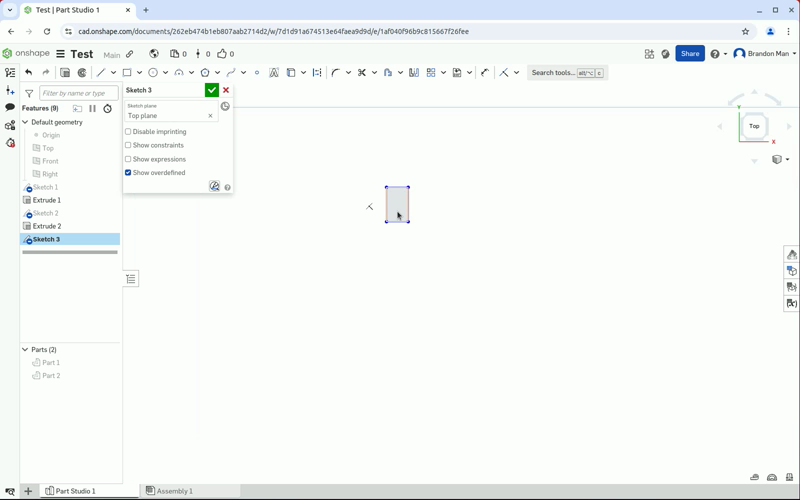
scroll(6)
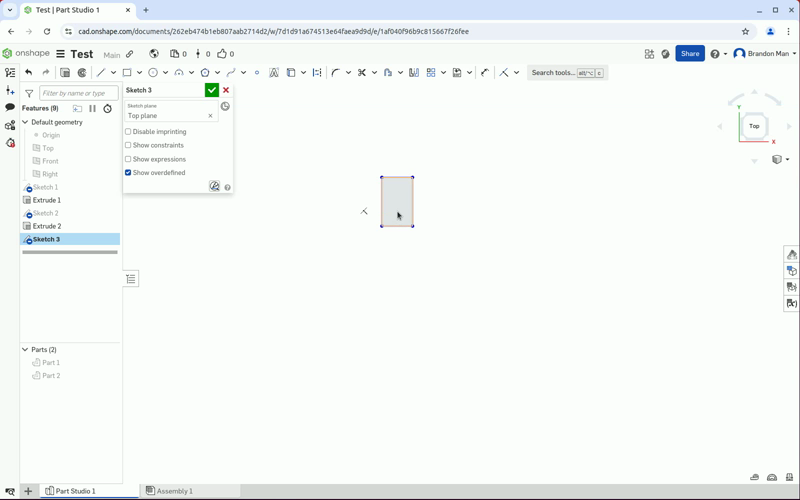
scroll(6)
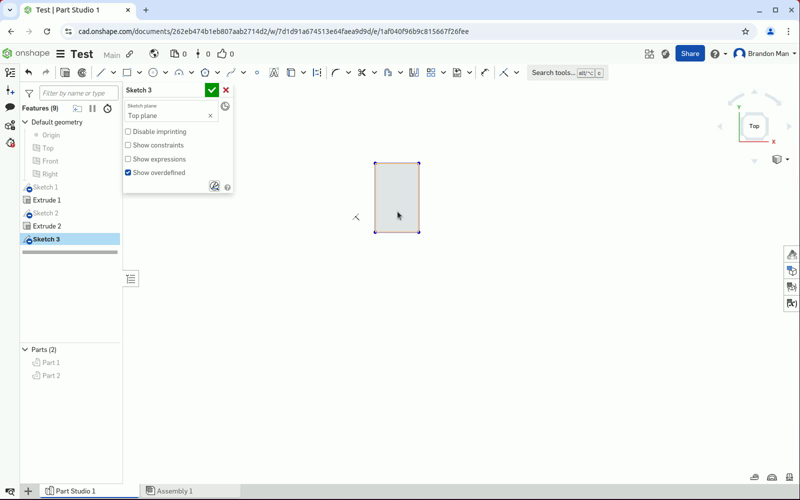
scroll(6)
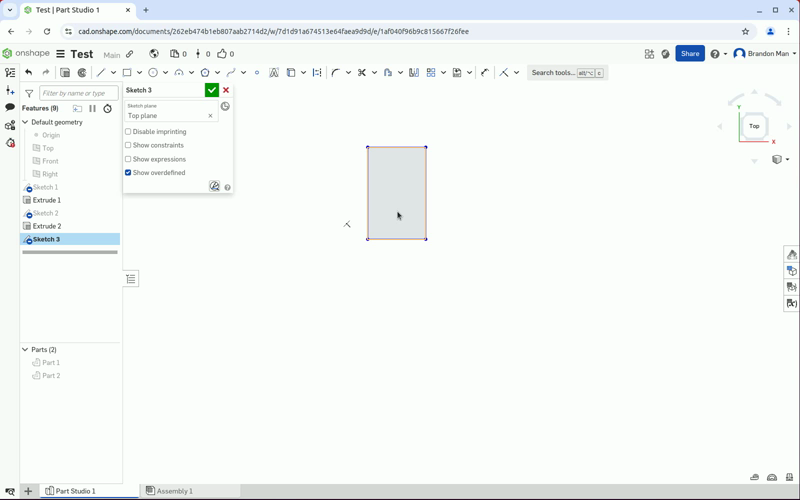
scroll(6)
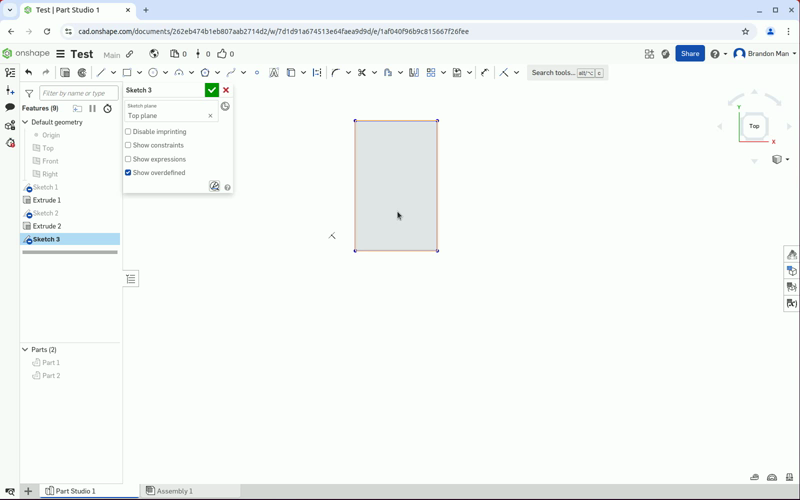
scroll(6)
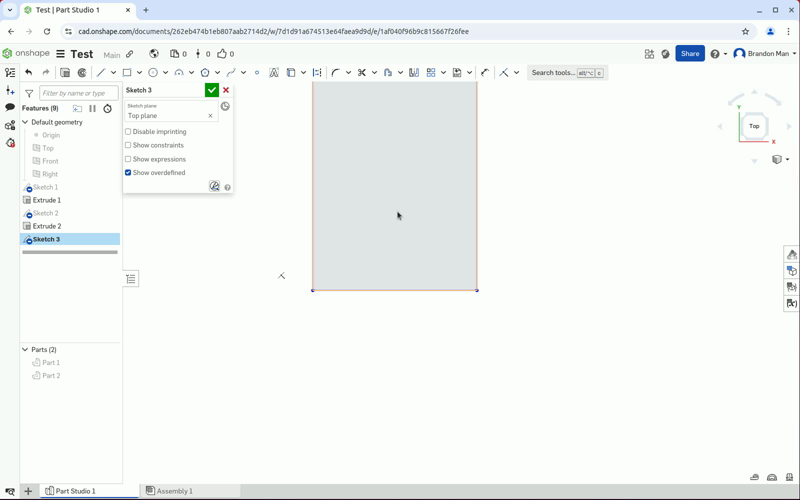
click(397, 211)
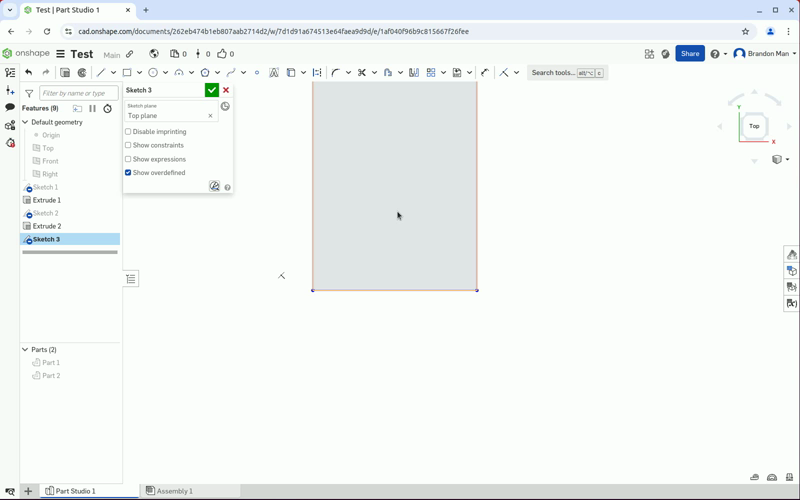
scroll(-6)
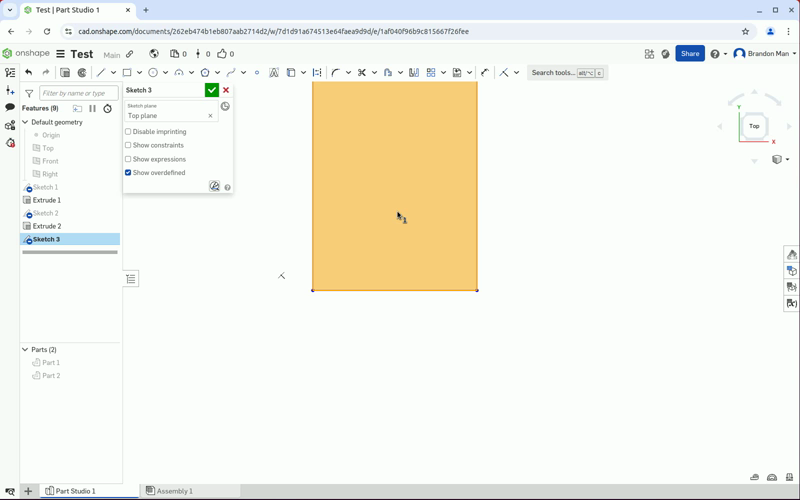
scroll(-6)
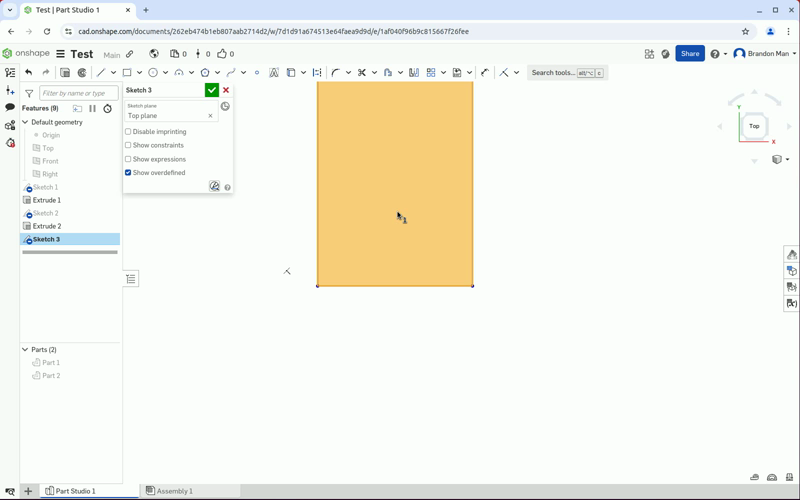
scroll(-6)
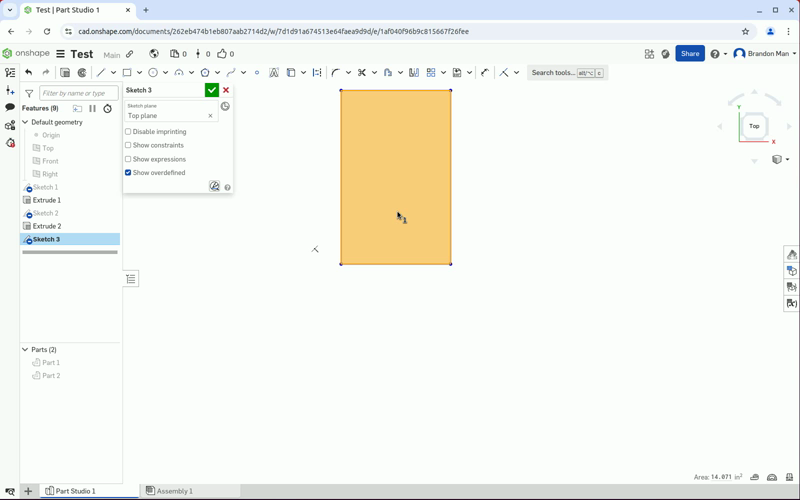
scroll(-6)
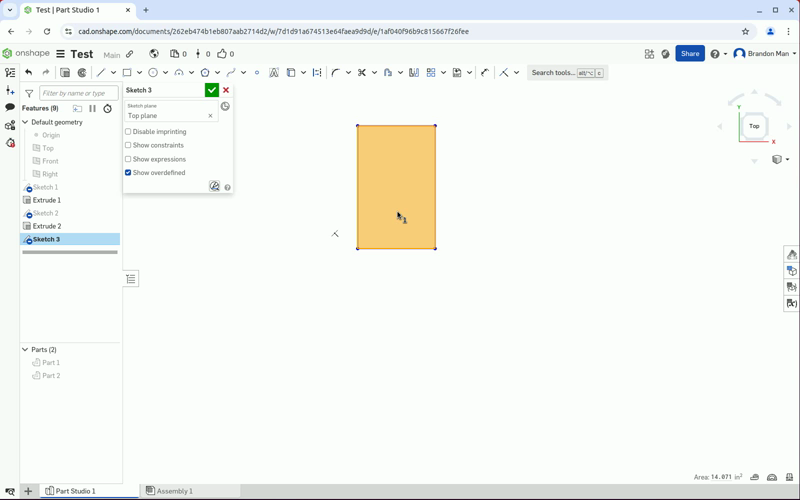
scroll(-6)
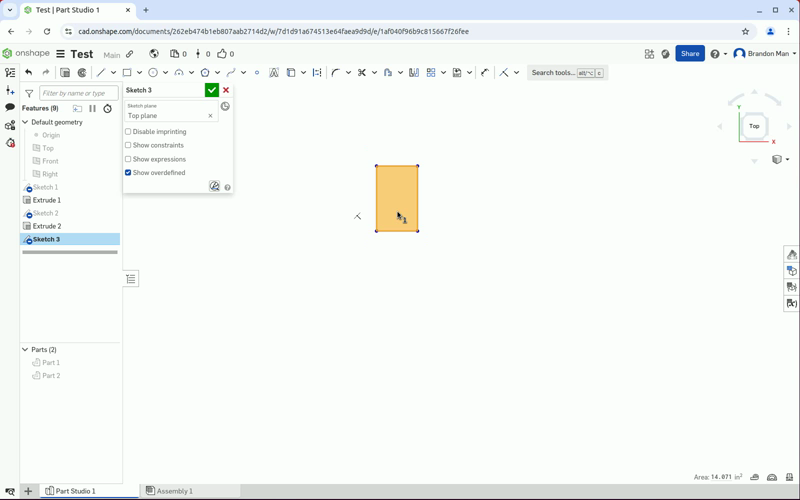
scroll(-6)
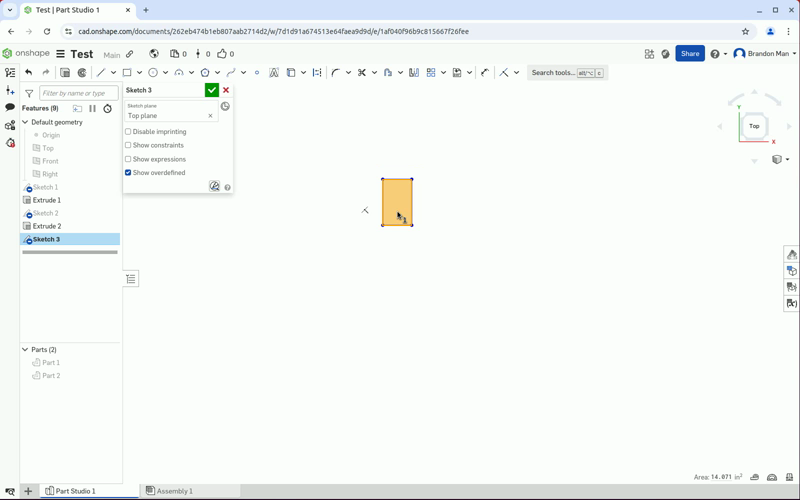
scroll(-6)
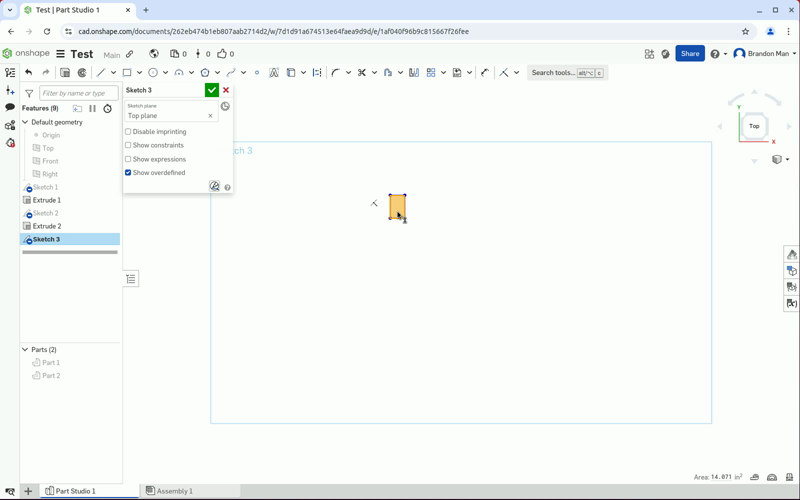
mouse_move(73, 352)
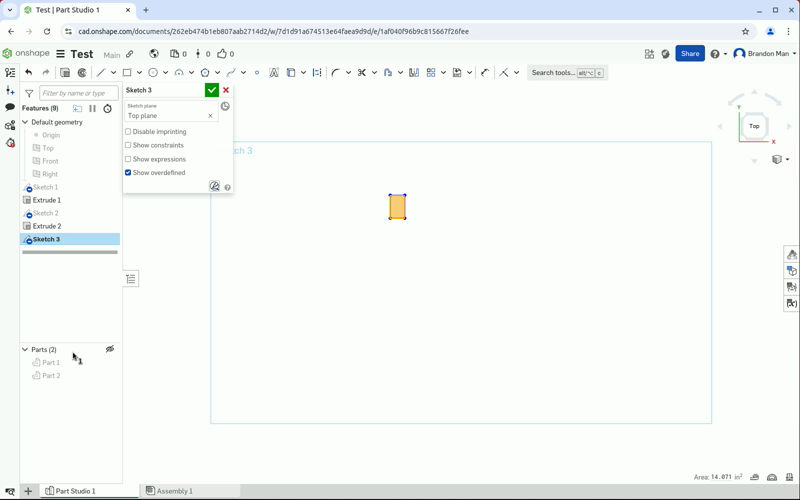
key(shift+y)
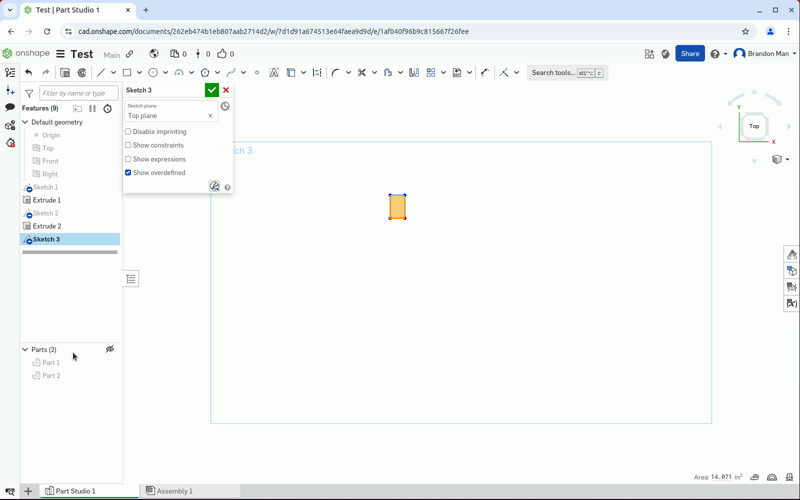
key(shift+e)
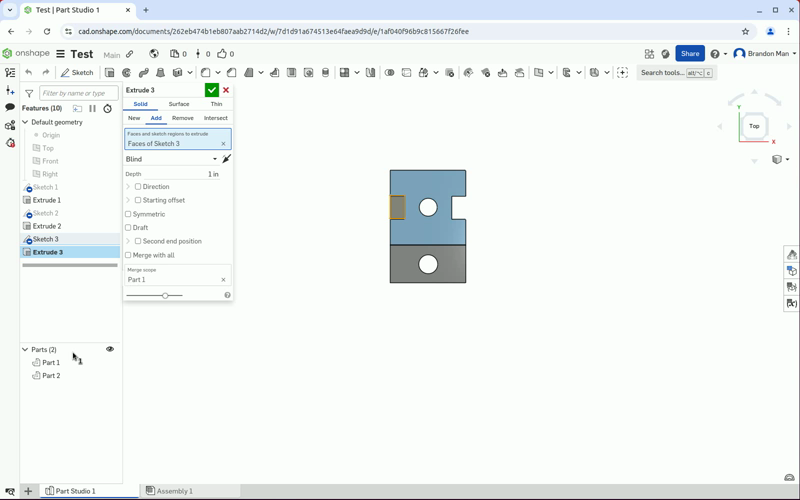
mouse_move(143, 106)
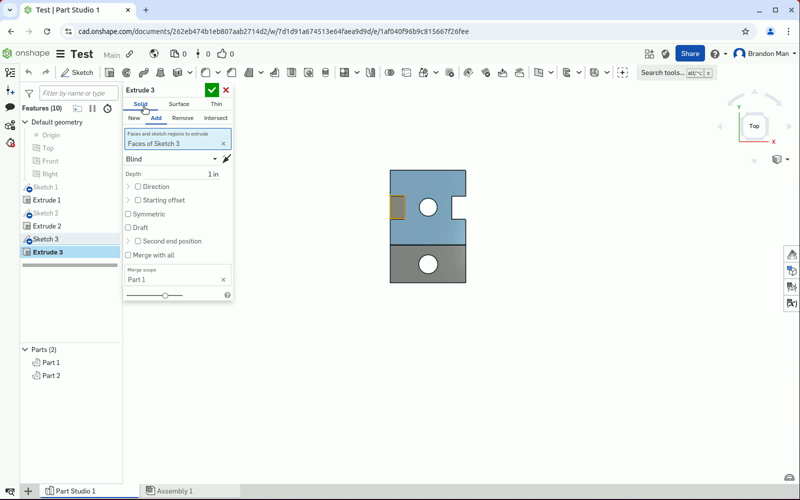
click(143, 106)
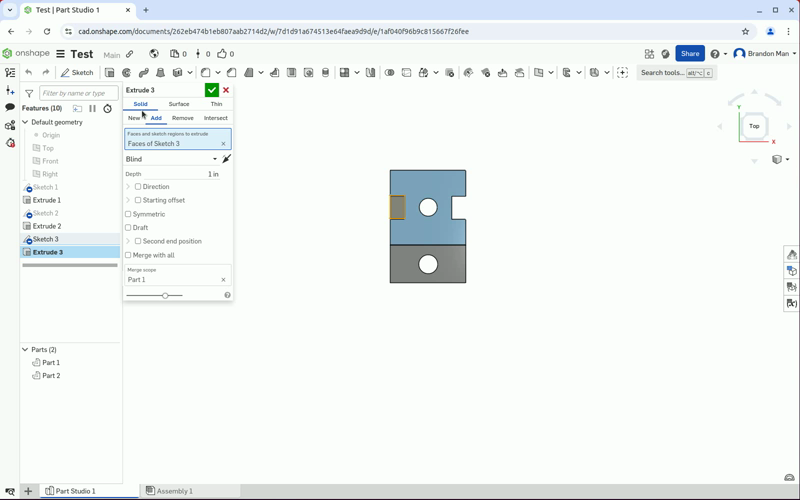
mouse_move(137, 120)
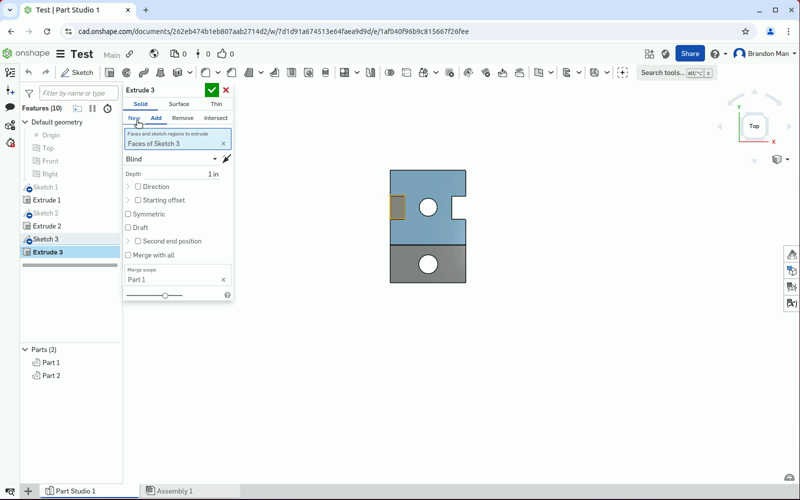
click(137, 120)
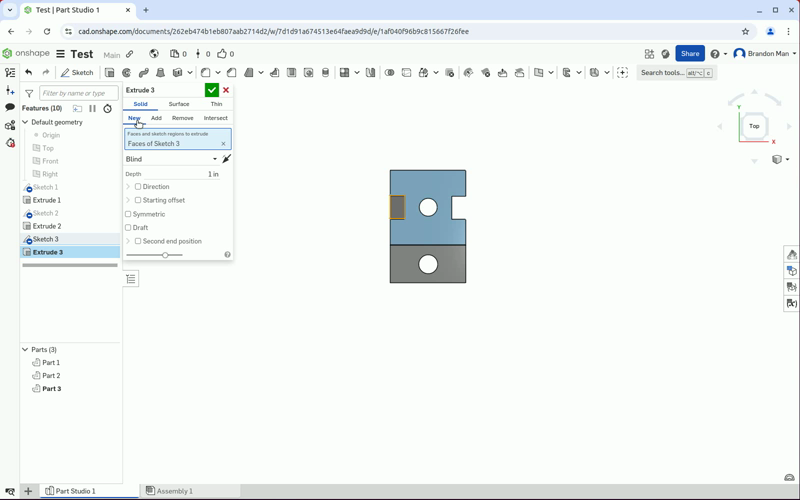
key(tab, 4)
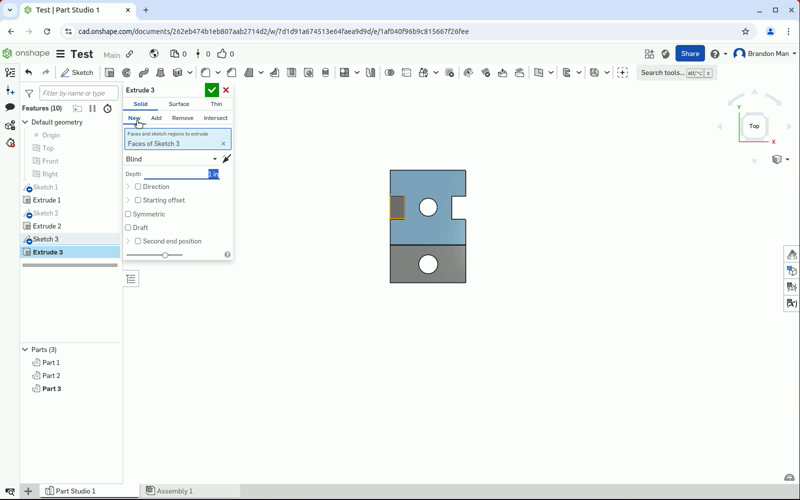
text(7.703)
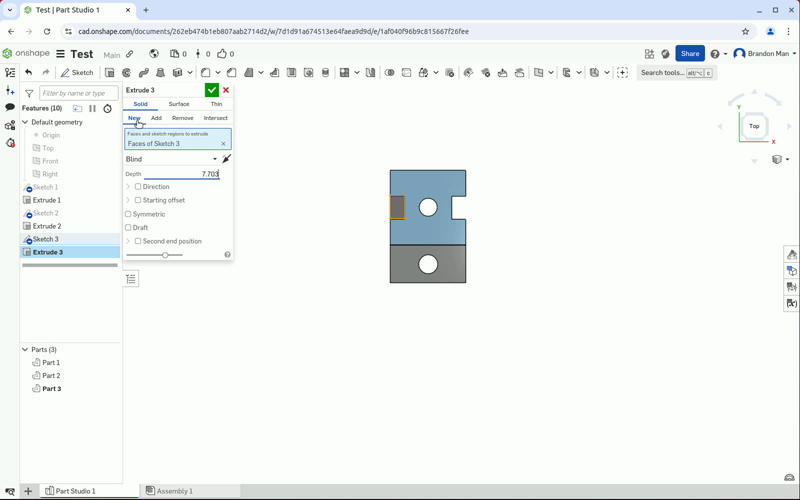
key(enter)
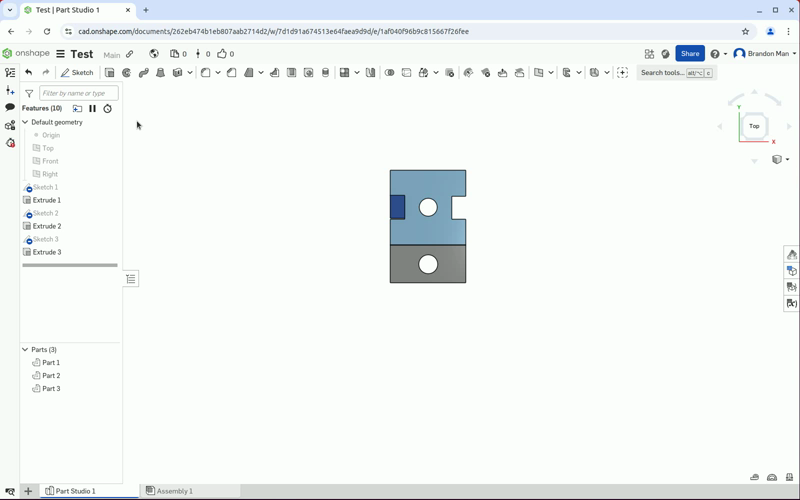
key(shift+h)
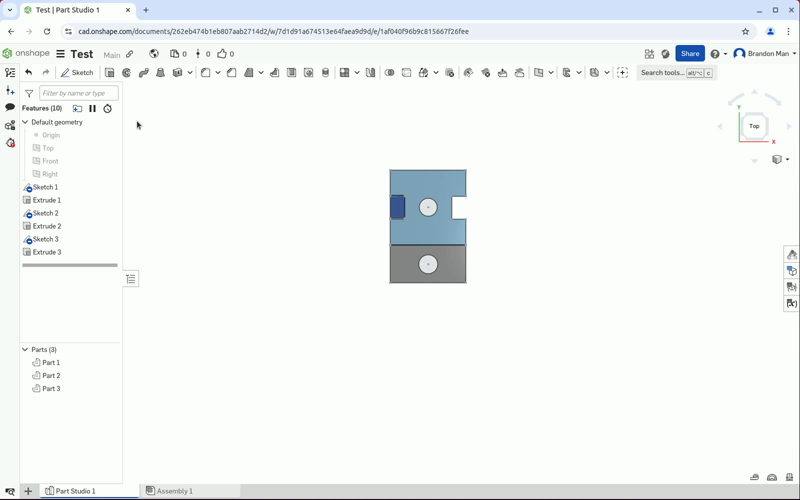
key(shift+h)
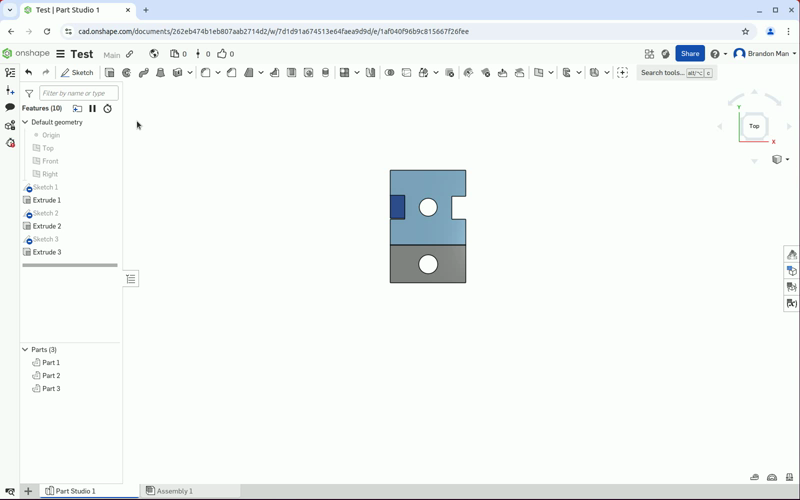
mouse_move(73, 189)
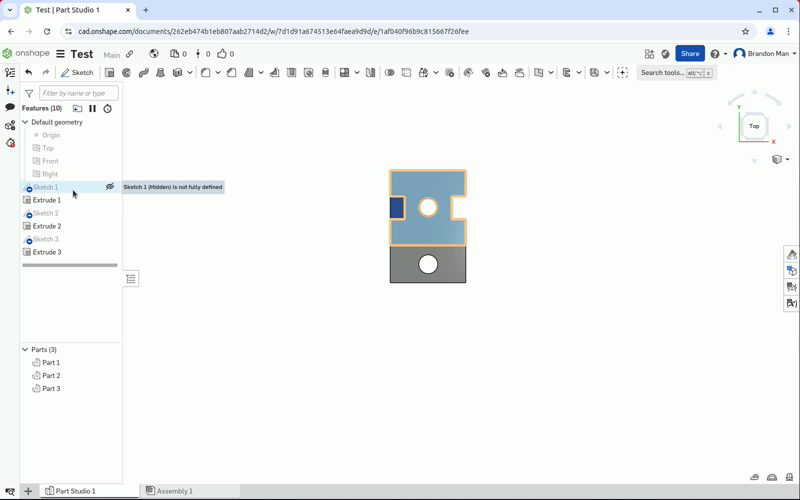
click(73, 189)
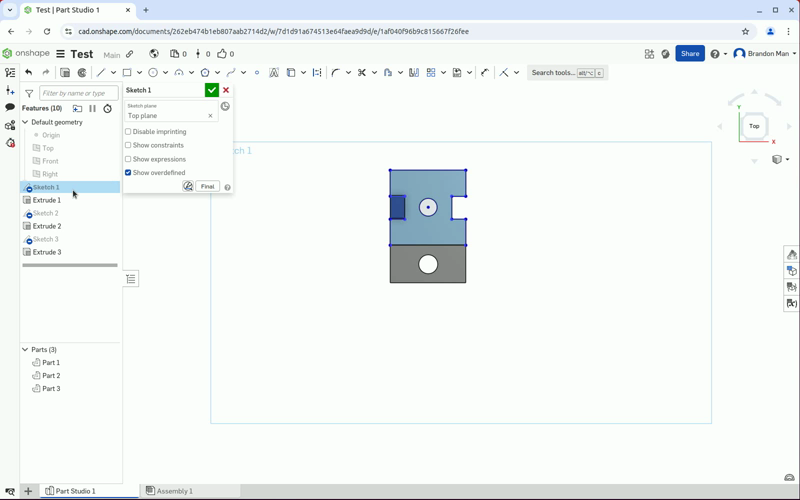
mouse_move(229, 92)
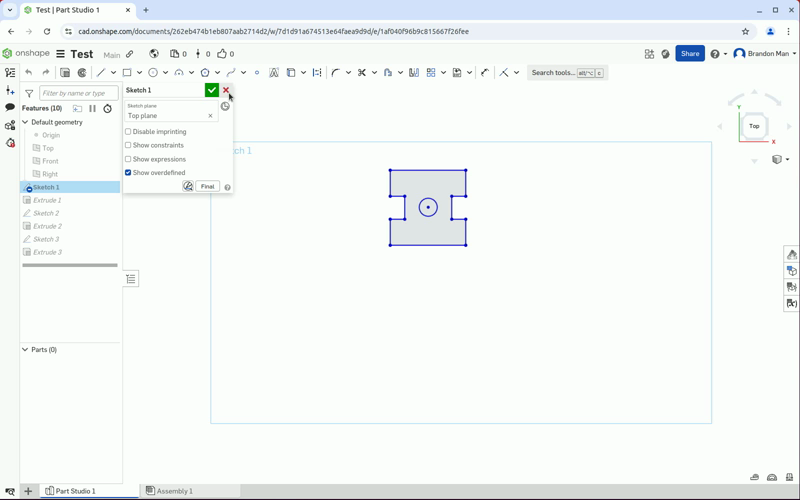
click(229, 92)
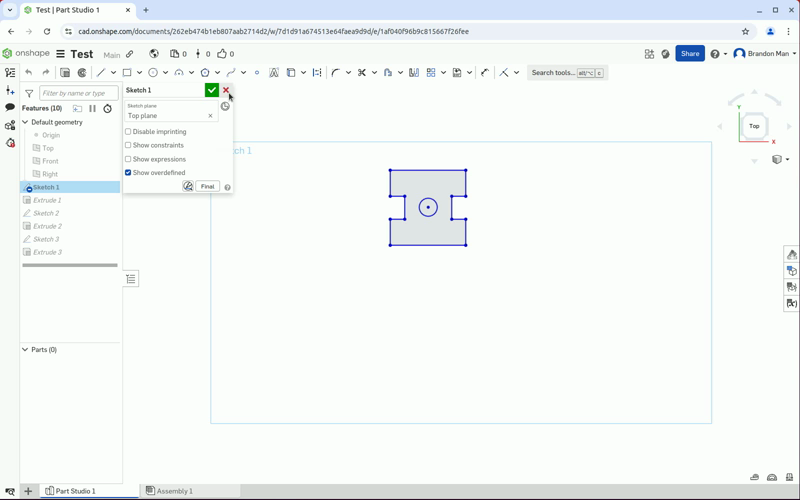
key(shift+s)
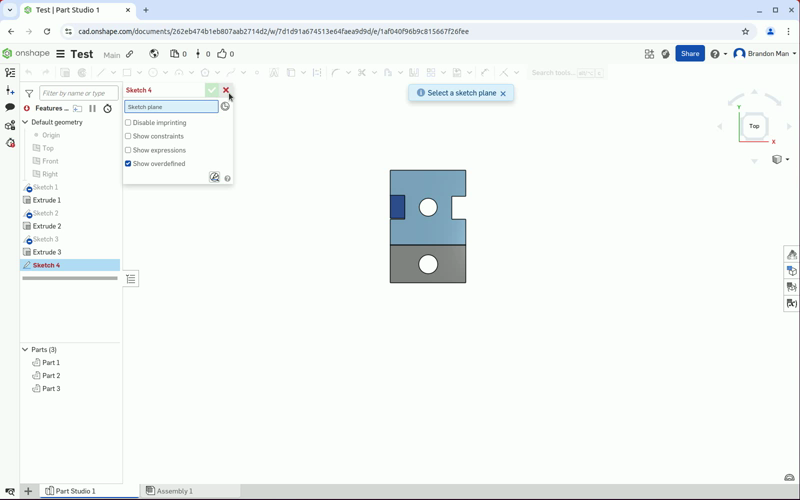
mouse_move(73, 150)
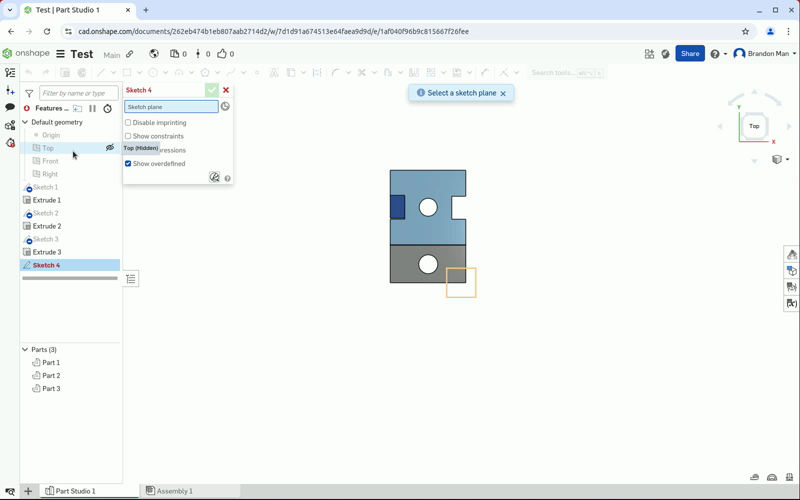
click(73, 150)
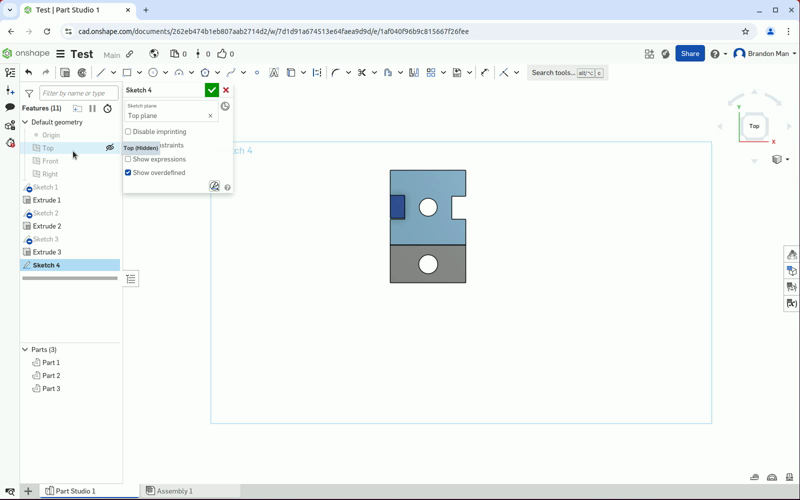
mouse_move(73, 352)
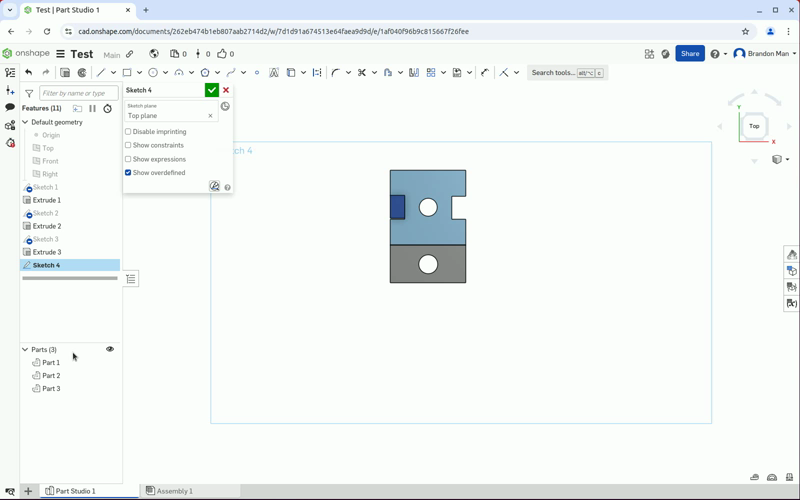
key(y)
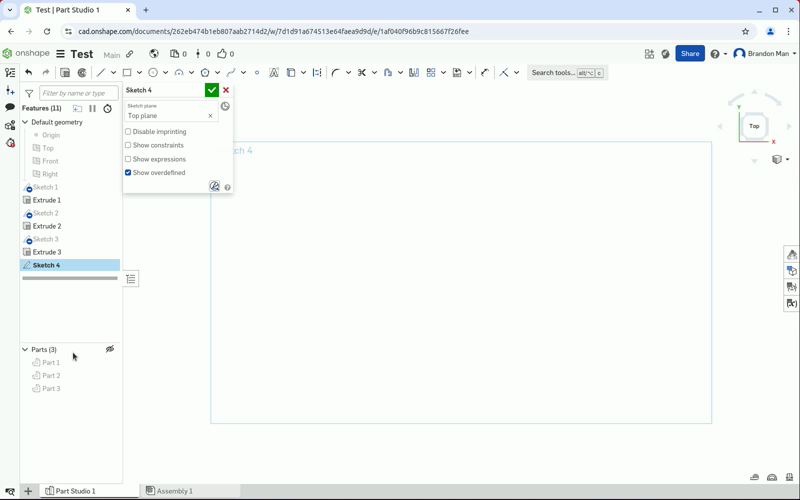
key(l)
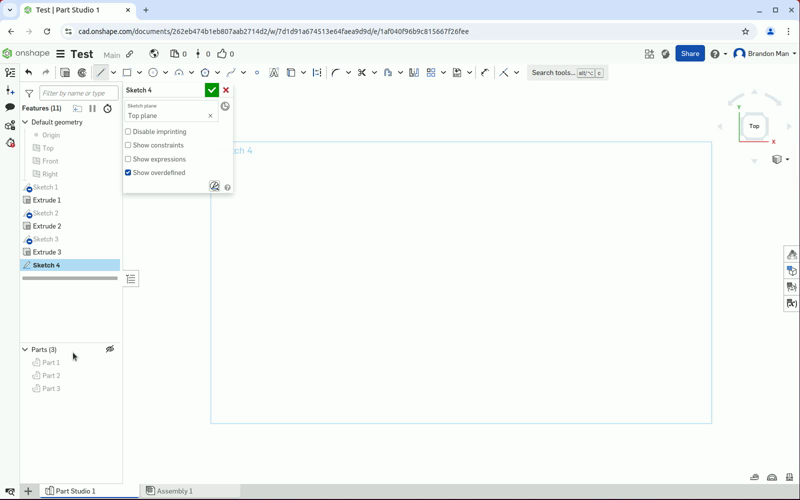
key_down(shift)
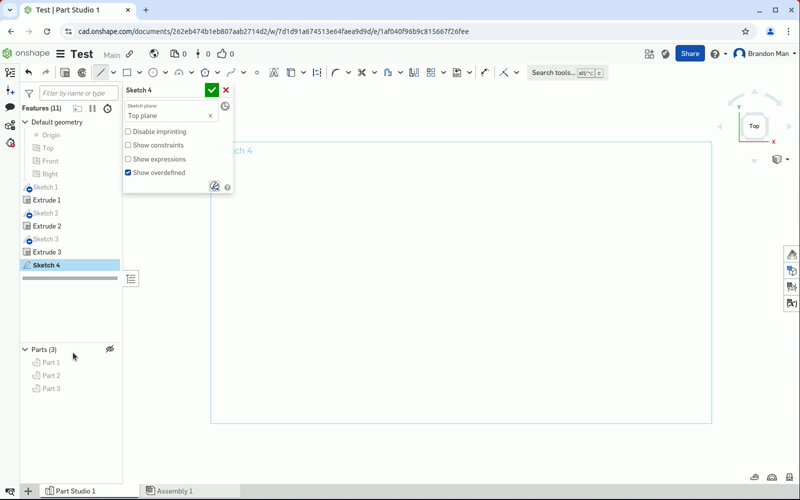
mouse_move(451, 218)
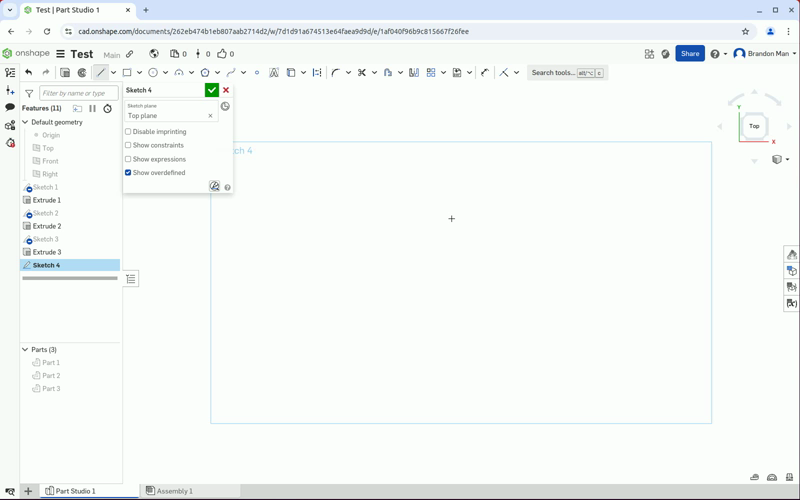
click(451, 218)
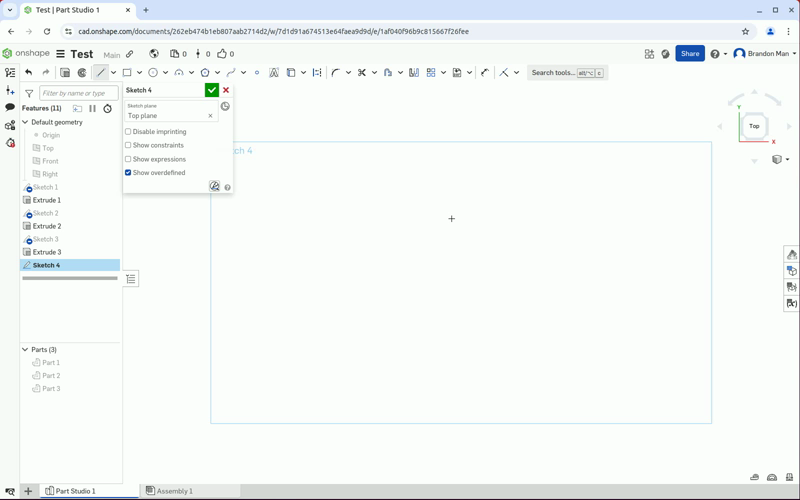
key_up(shift)
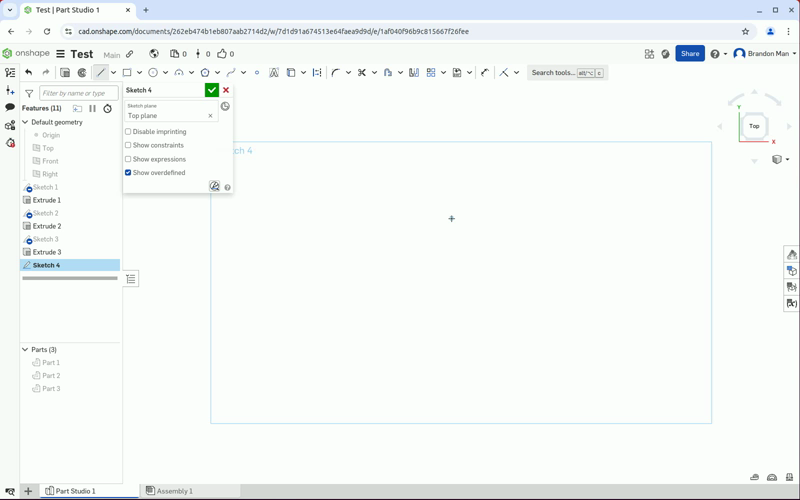
key_down(shift)
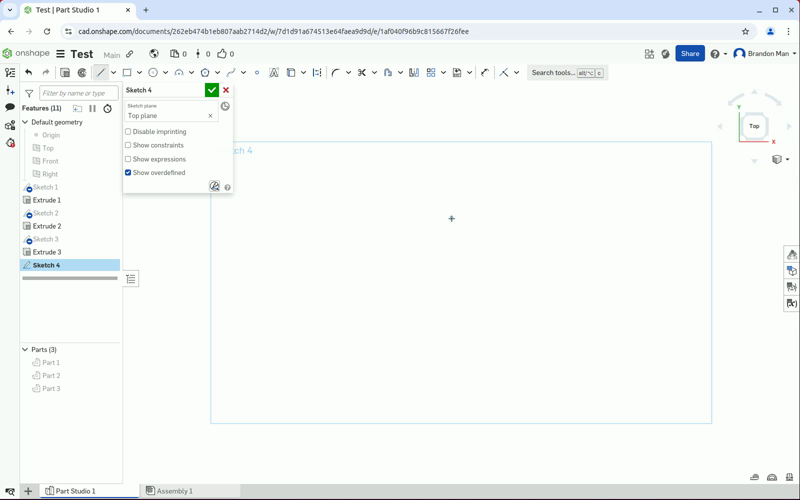
mouse_move(481, 218)
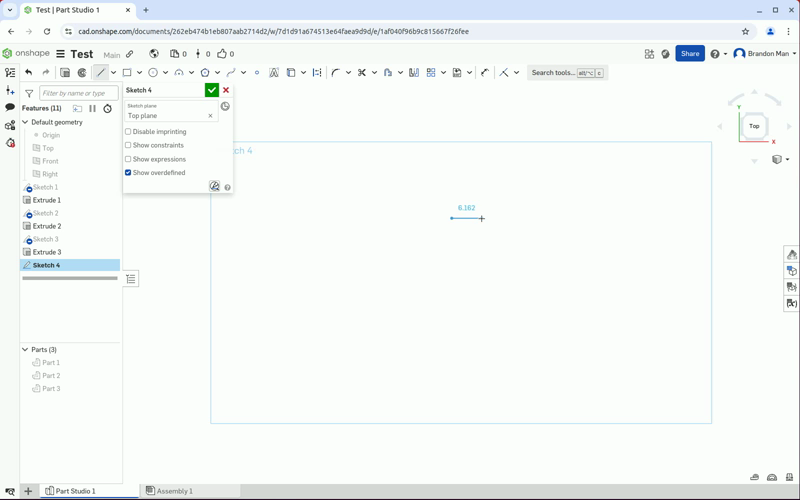
mouse_move(466, 218)
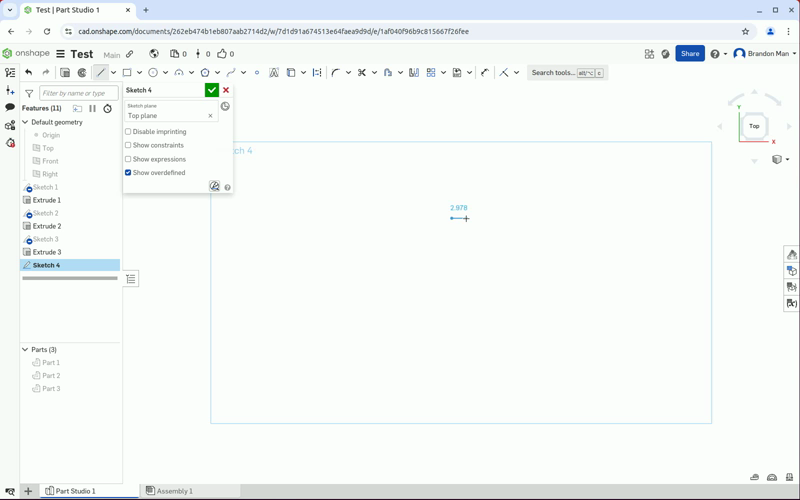
click(466, 218)
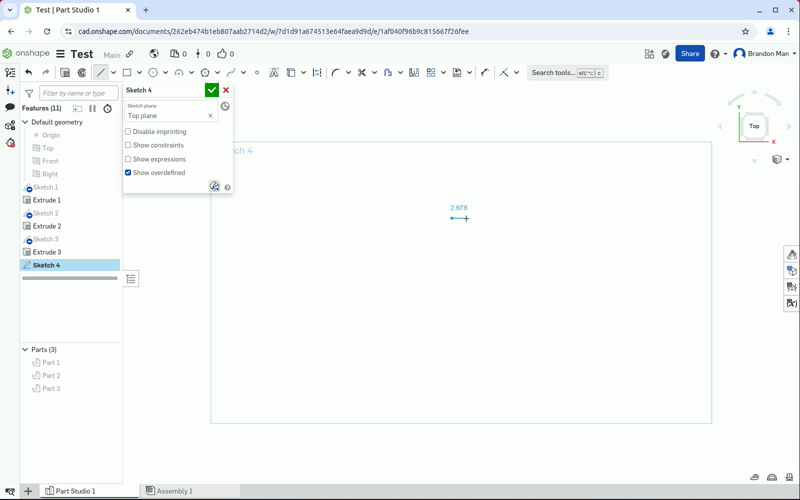
key_up(shift)
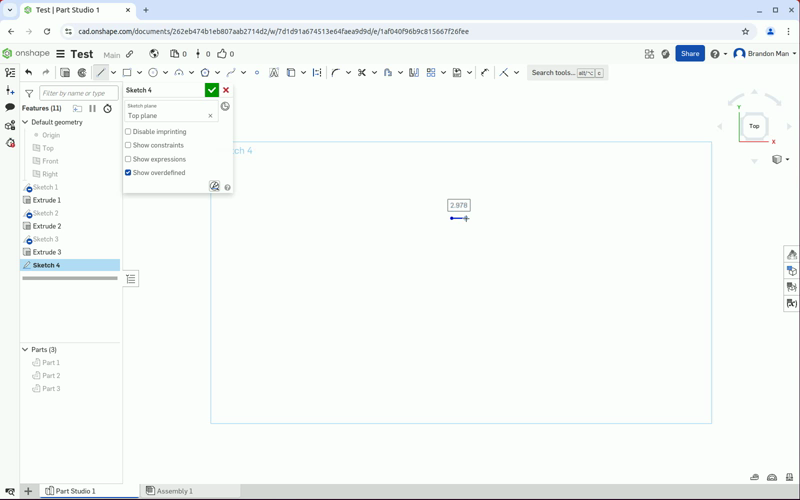
key_down(shift)
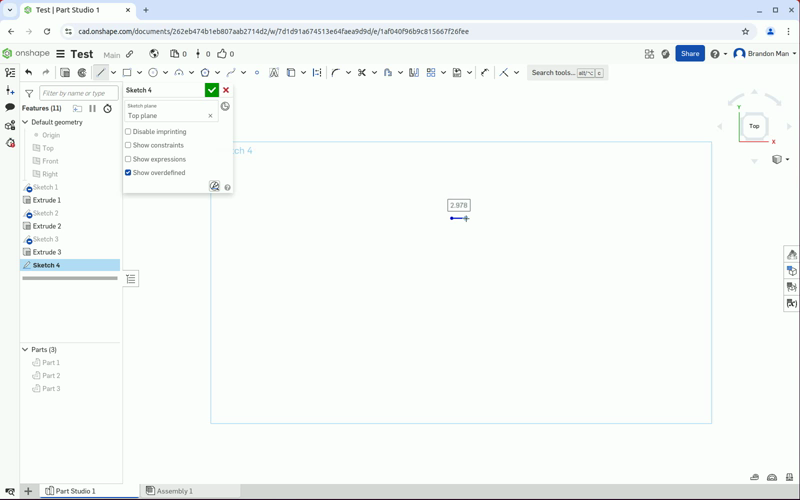
mouse_move(496, 218)
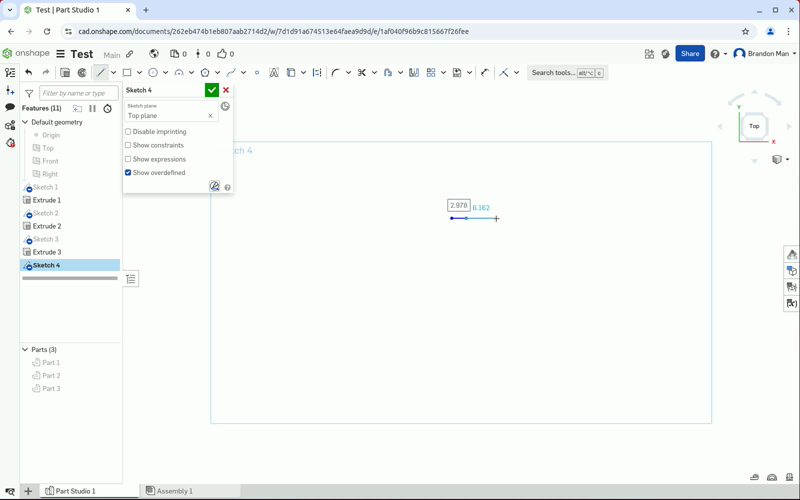
mouse_move(466, 195)
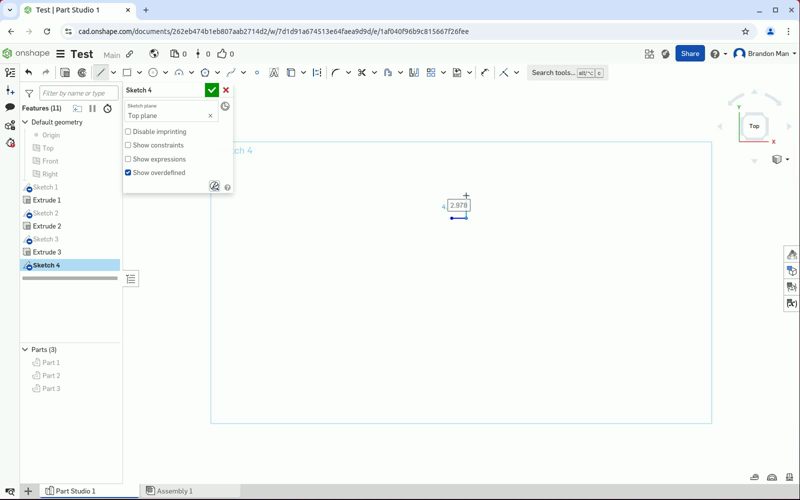
click(466, 195)
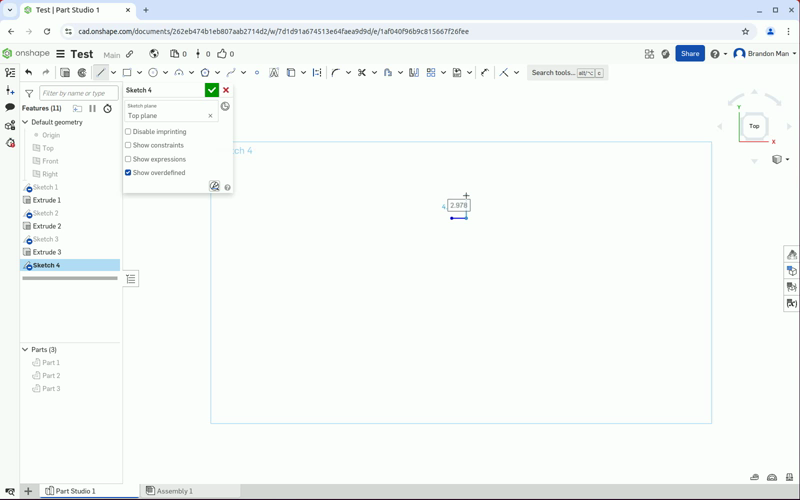
key_up(shift)
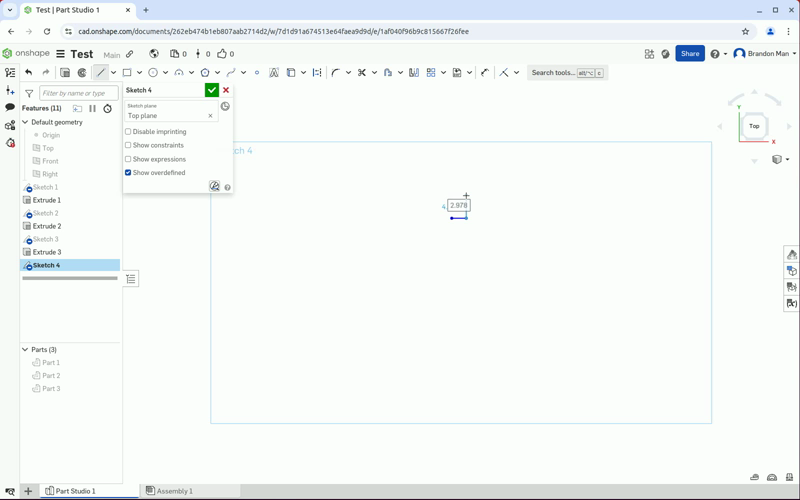
key_down(shift)
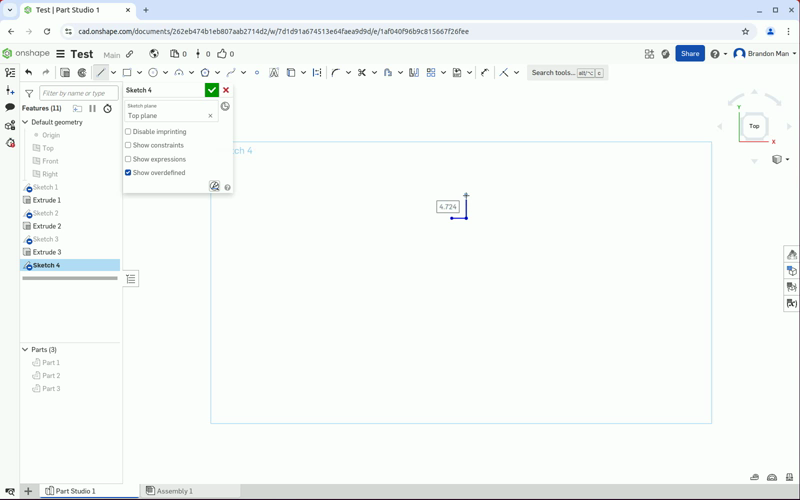
mouse_move(496, 195)
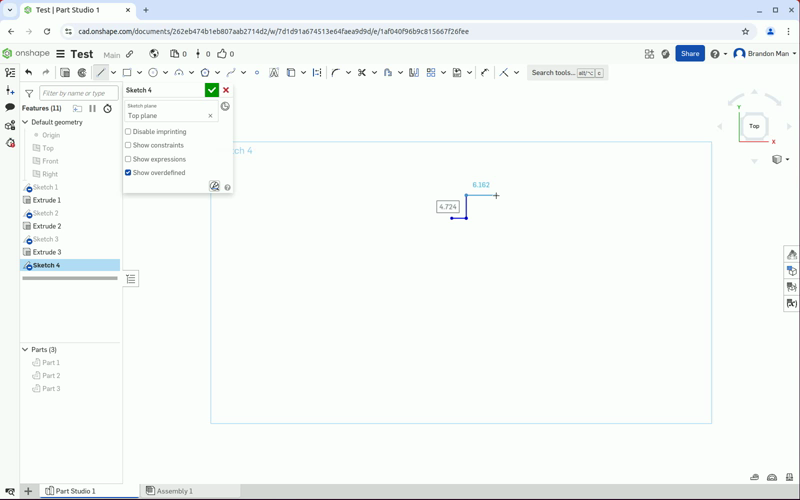
mouse_move(451, 195)
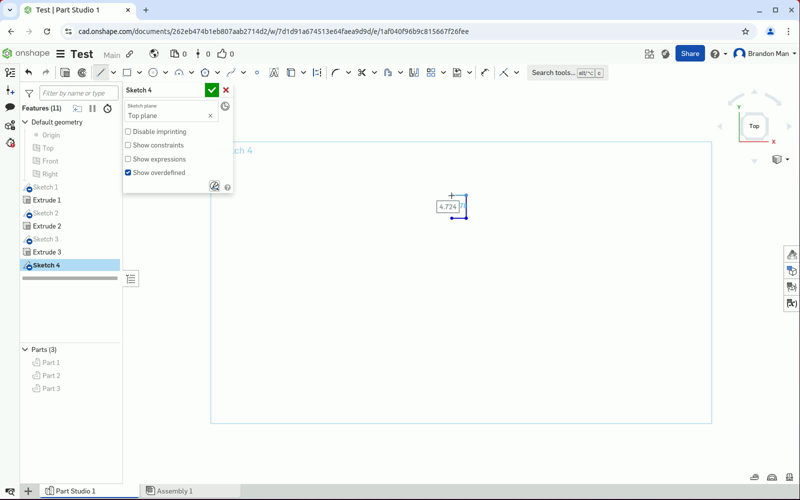
click(451, 195)
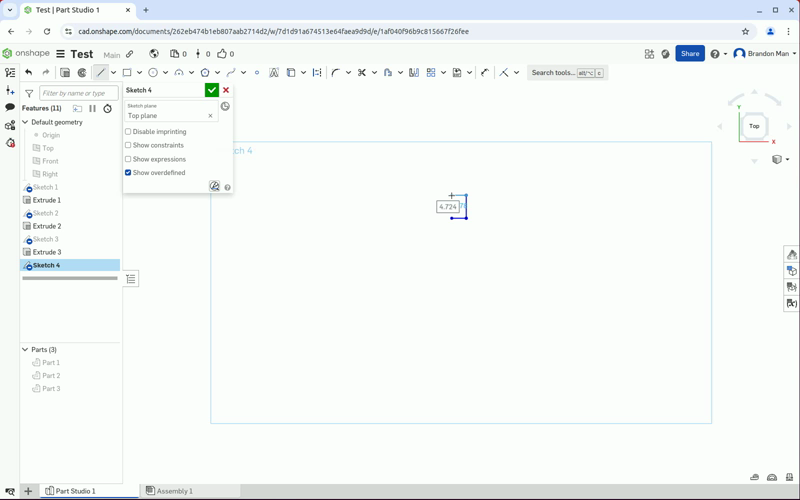
key_up(shift)
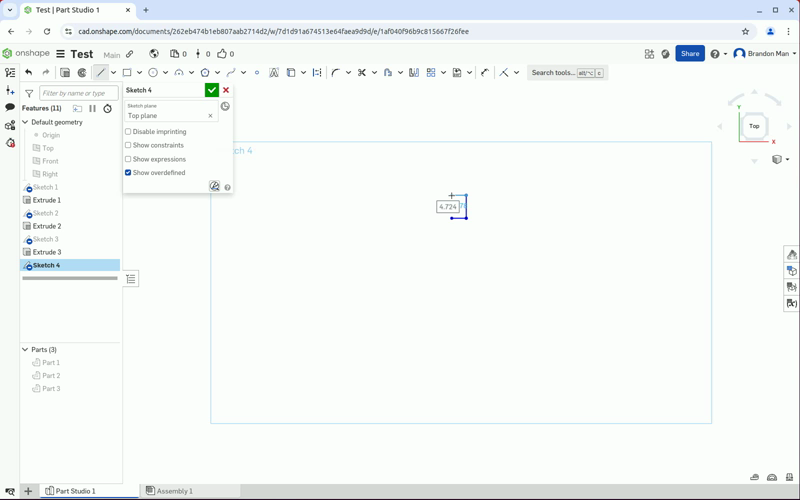
mouse_move(481, 195)
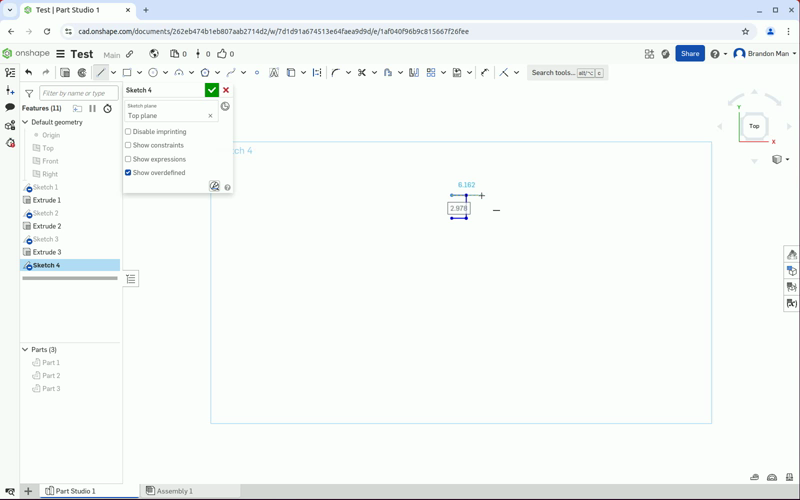
key_down(shift)
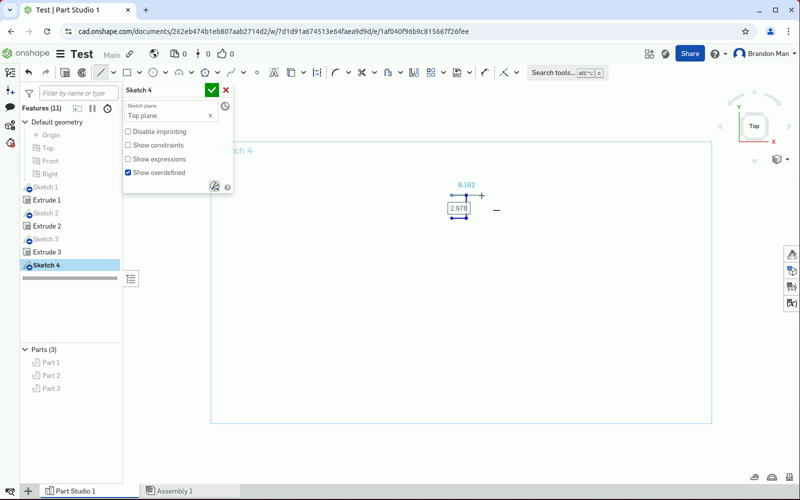
mouse_move(451, 218)
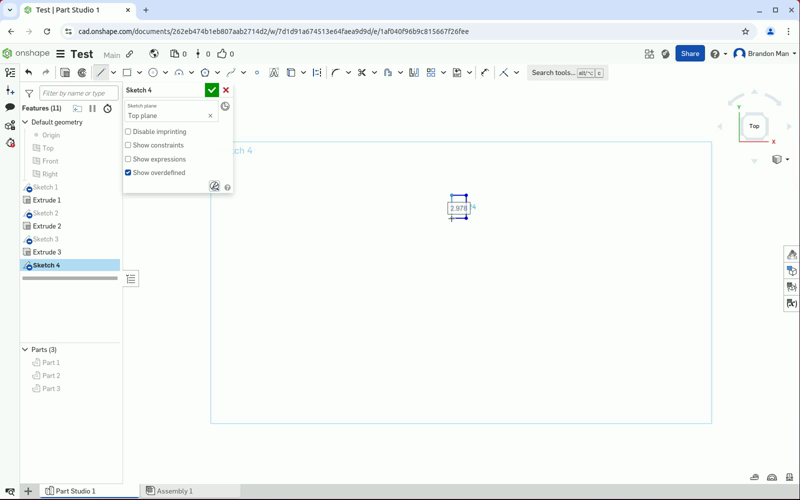
key_up(shift)
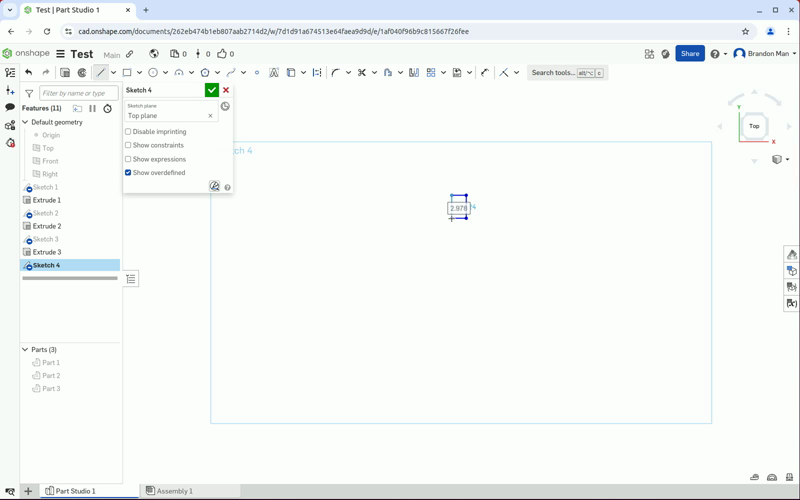
click(451, 218)
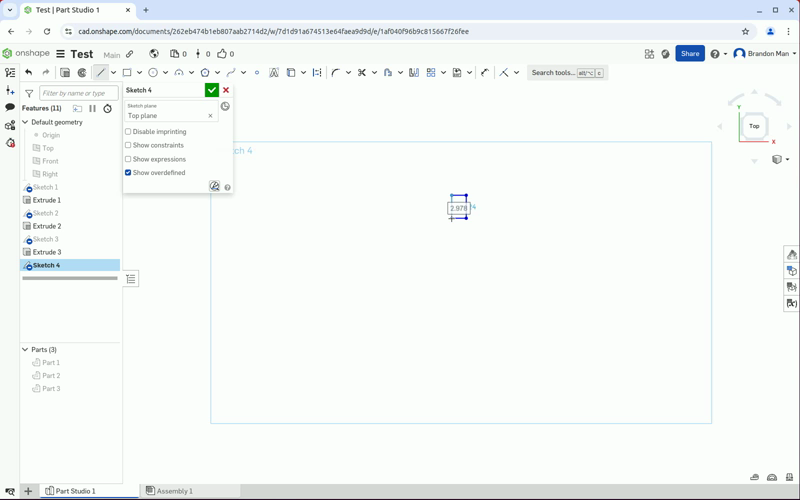
key(esc)
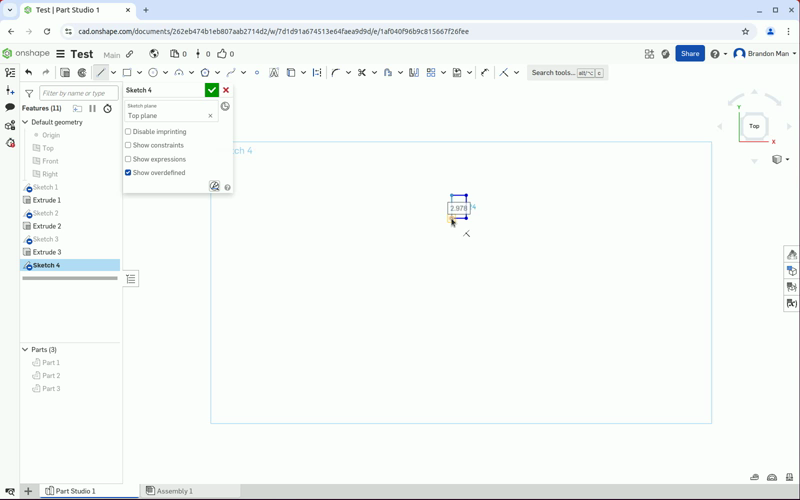
mouse_move(462, 196)
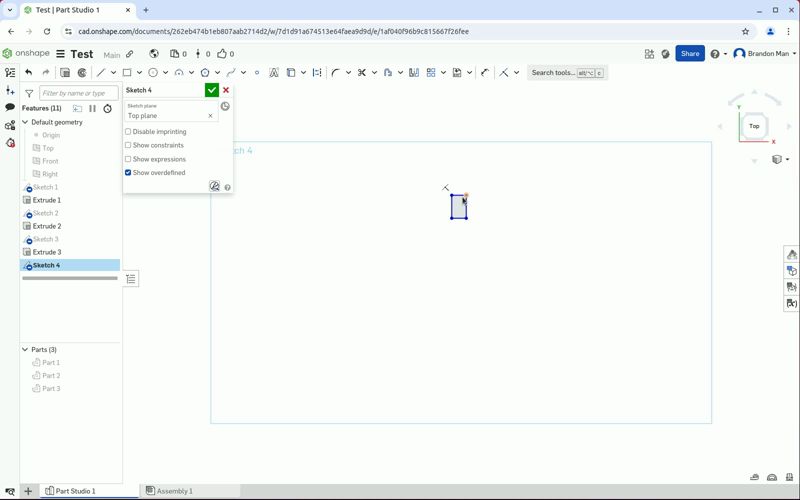
scroll(6)
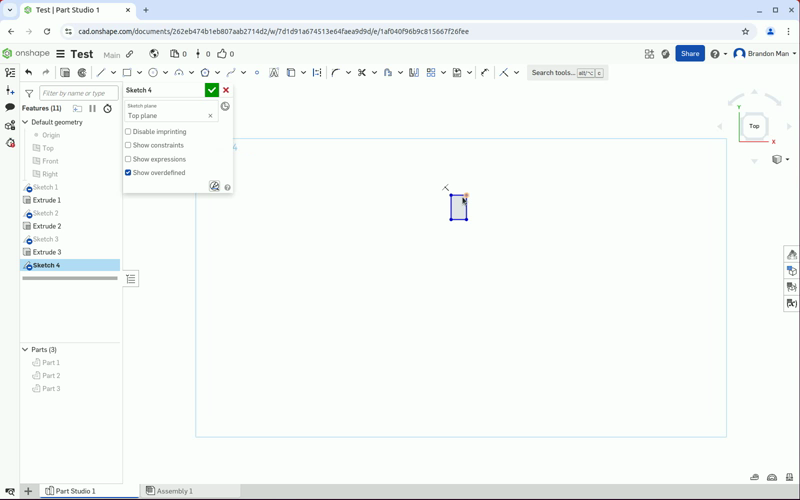
scroll(6)
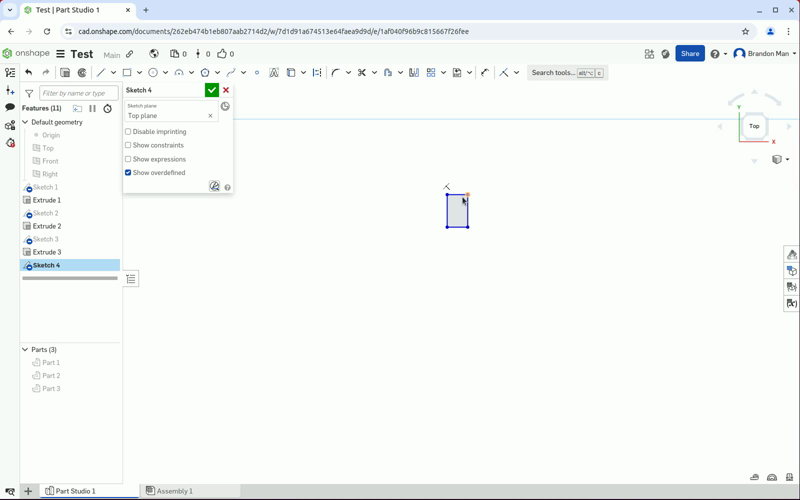
scroll(6)
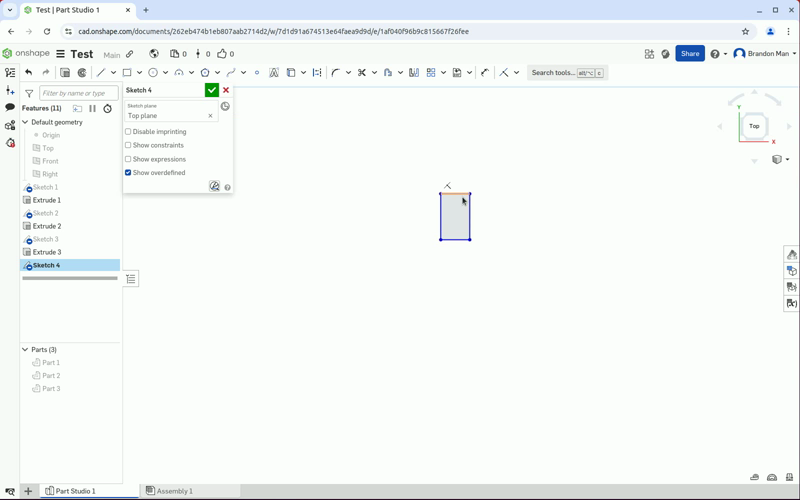
scroll(6)
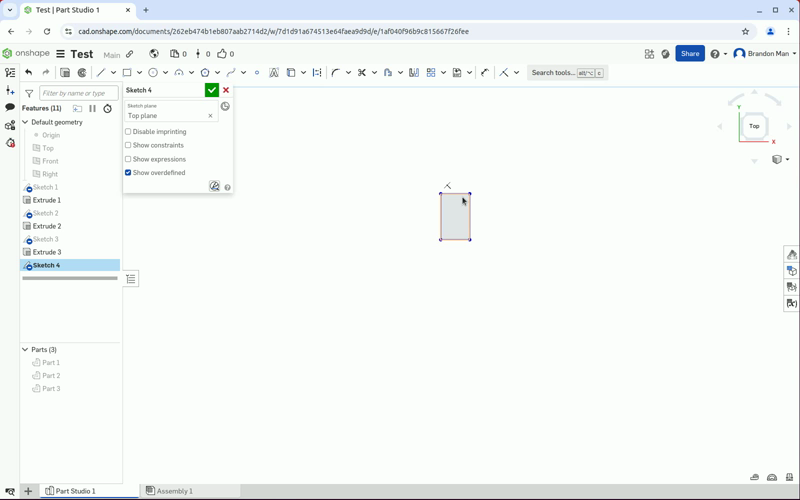
scroll(6)
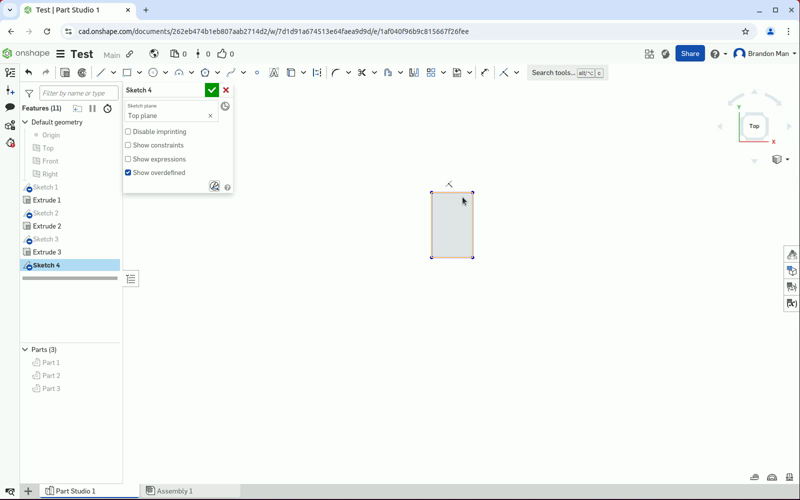
scroll(6)
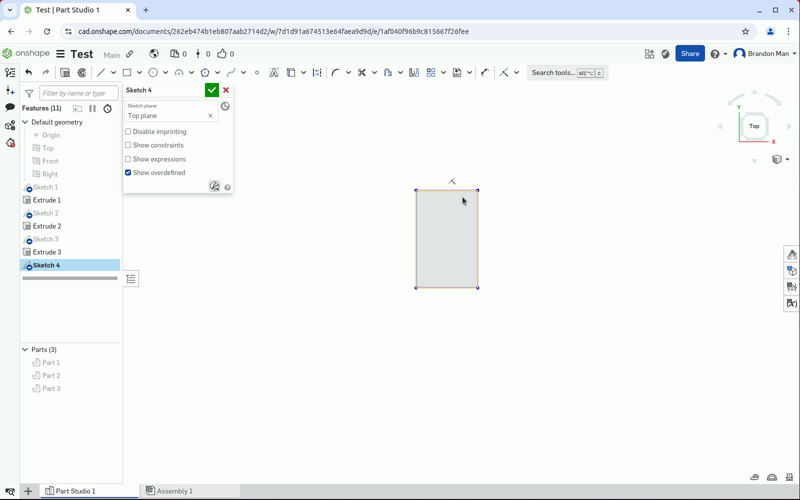
scroll(6)
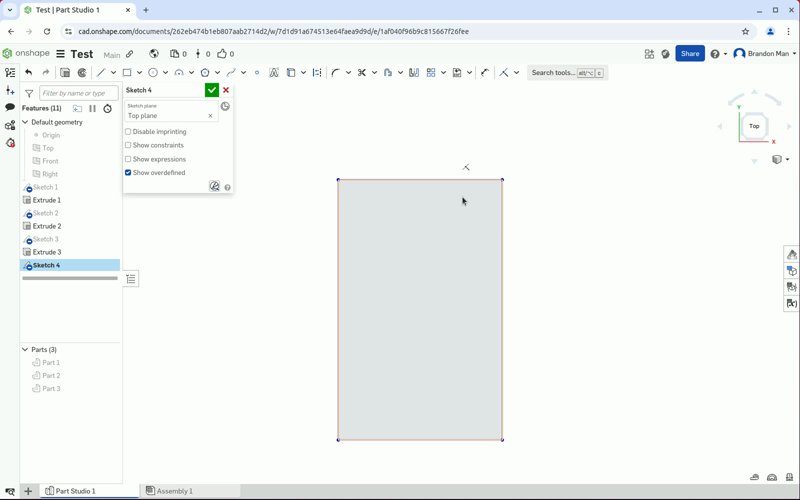
click(462, 196)
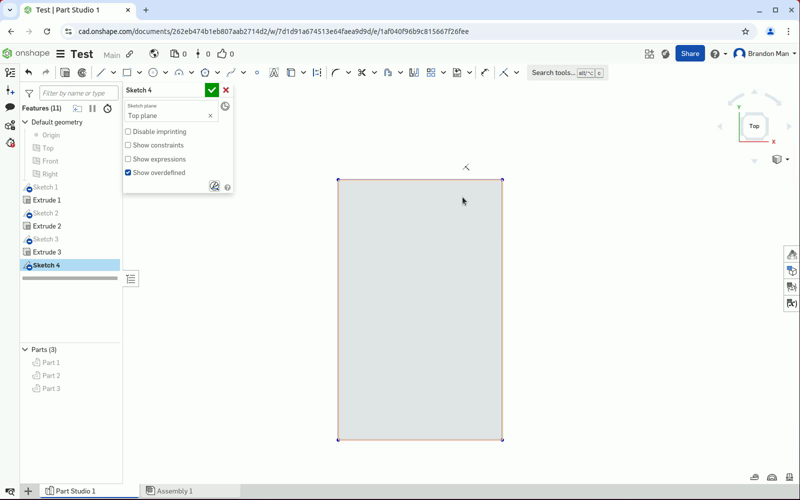
scroll(-6)
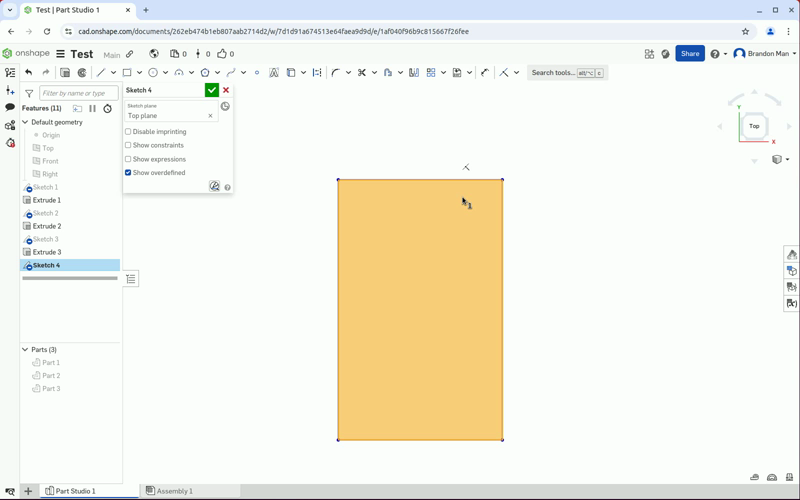
scroll(-6)
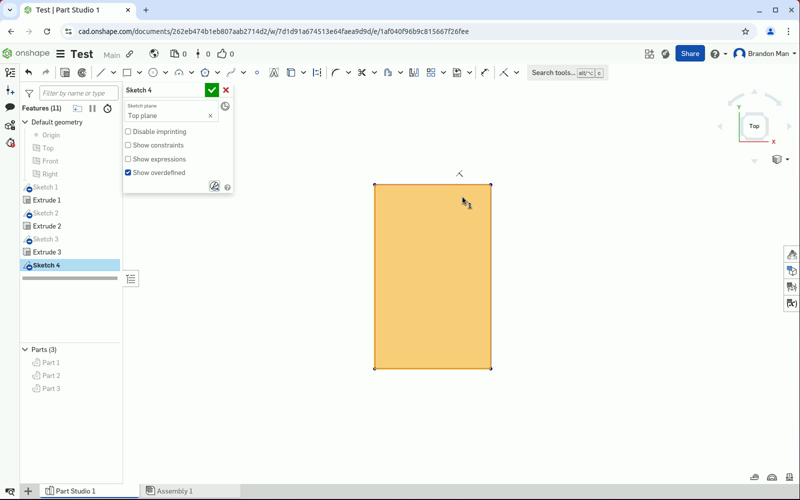
scroll(-6)
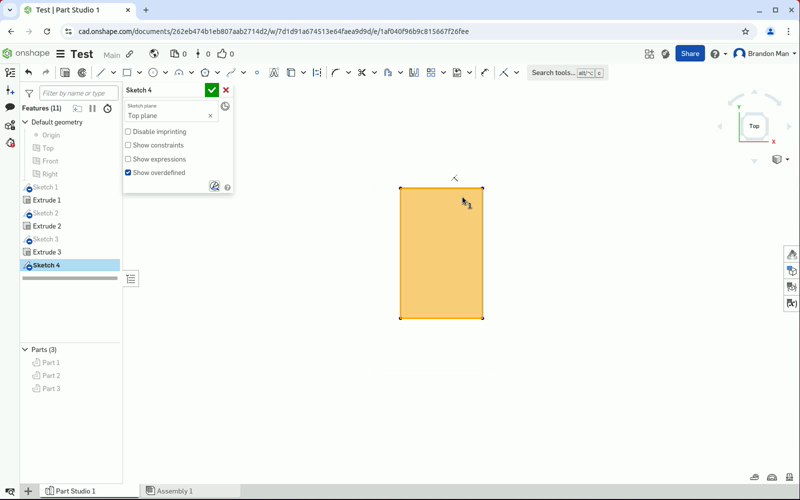
scroll(-6)
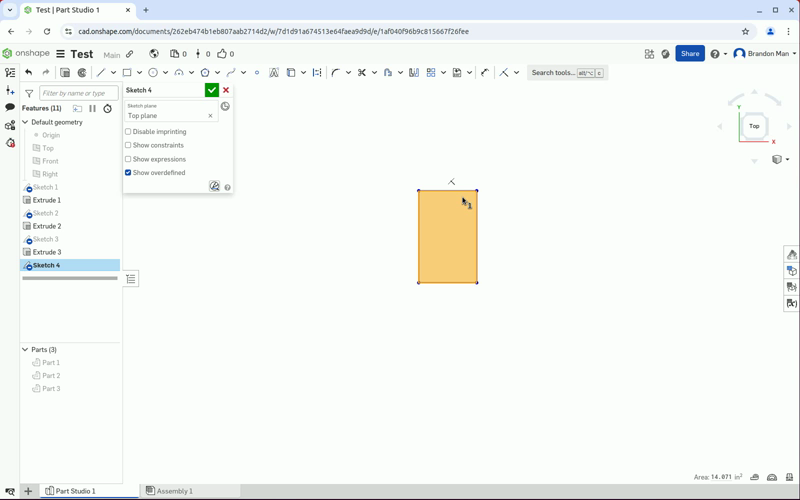
scroll(-6)
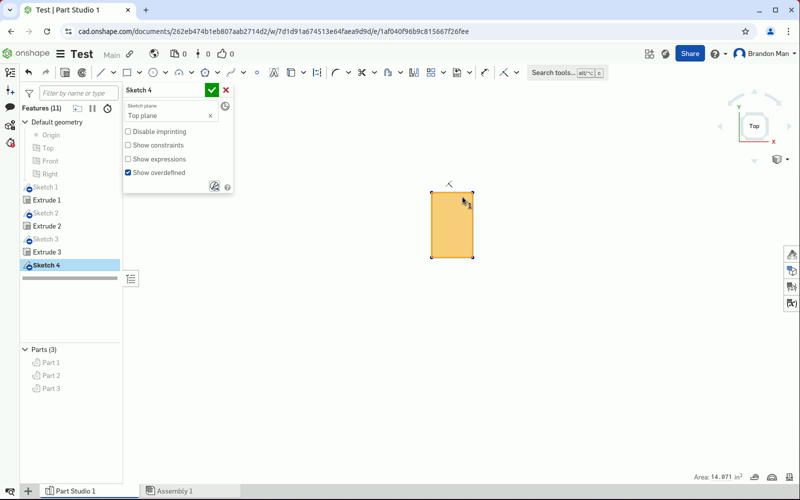
scroll(-6)
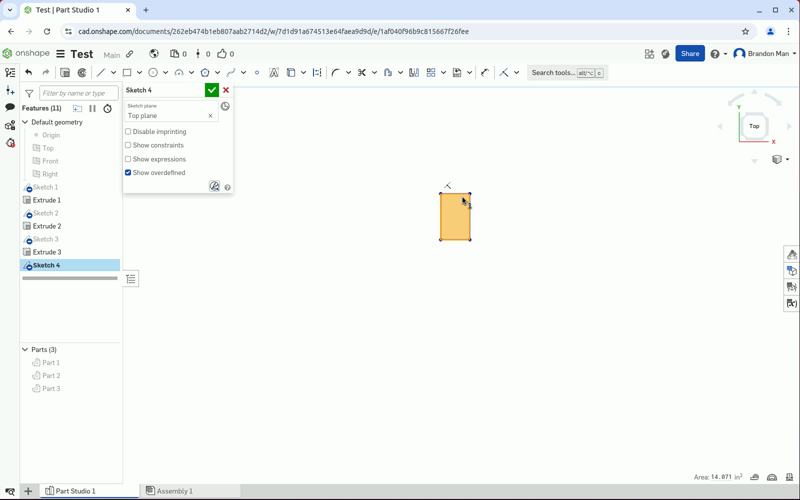
scroll(-6)
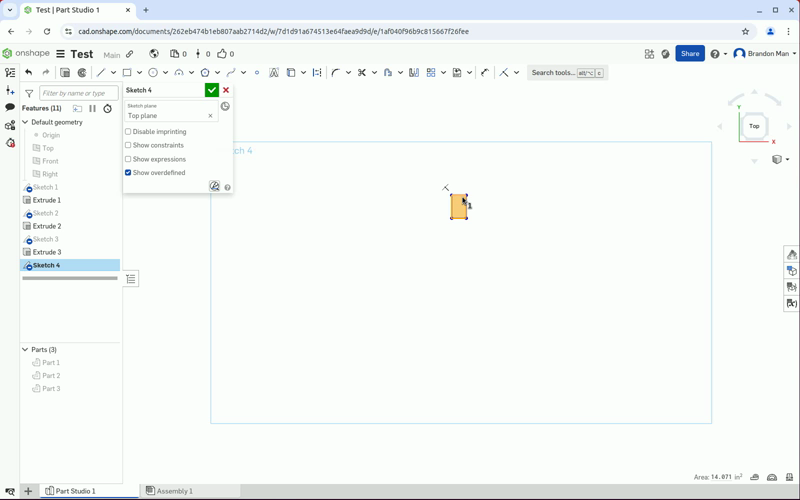
mouse_move(73, 352)
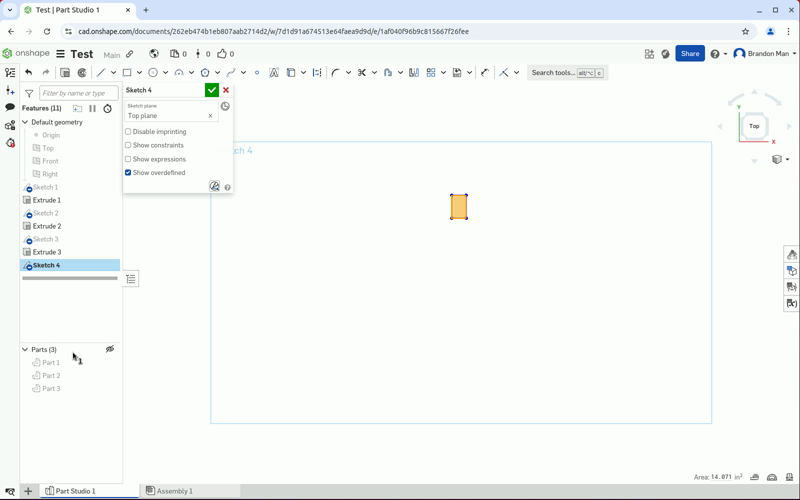
key(shift+y)
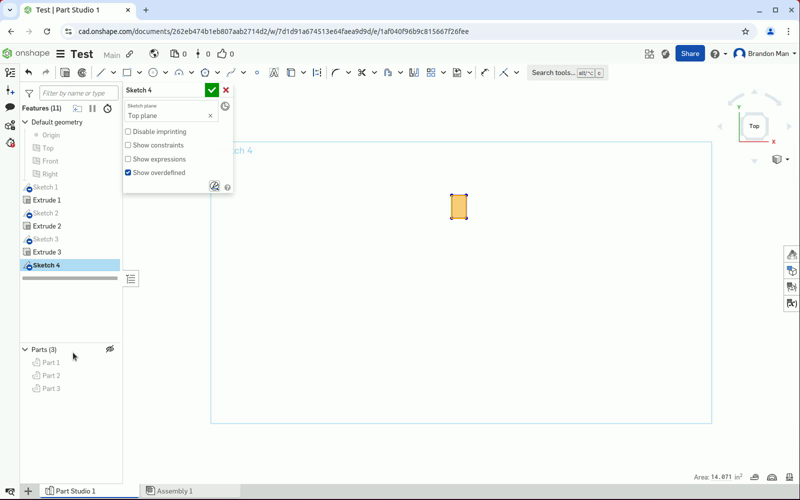
key(shift+e)
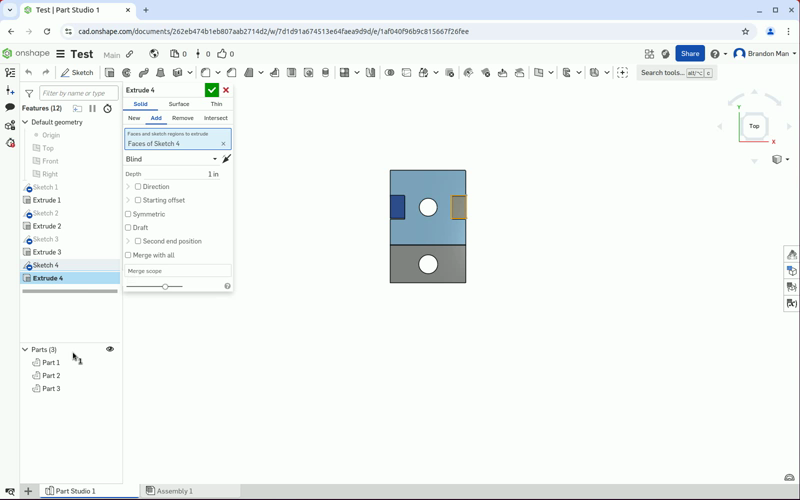
mouse_move(143, 106)
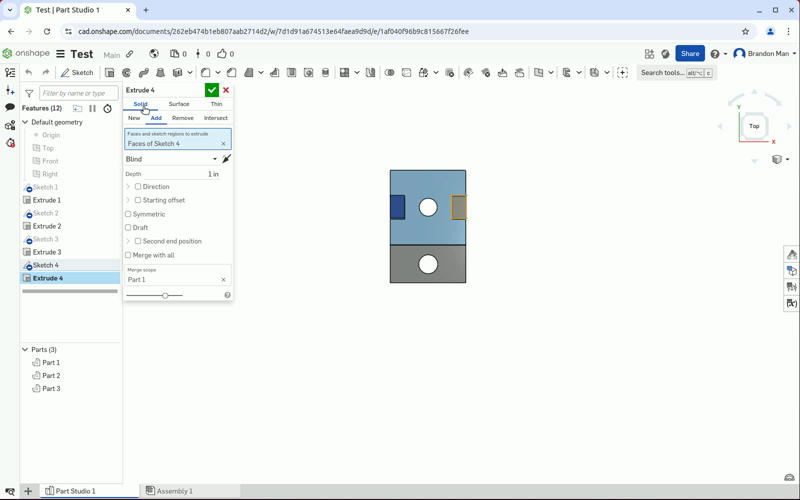
click(143, 106)
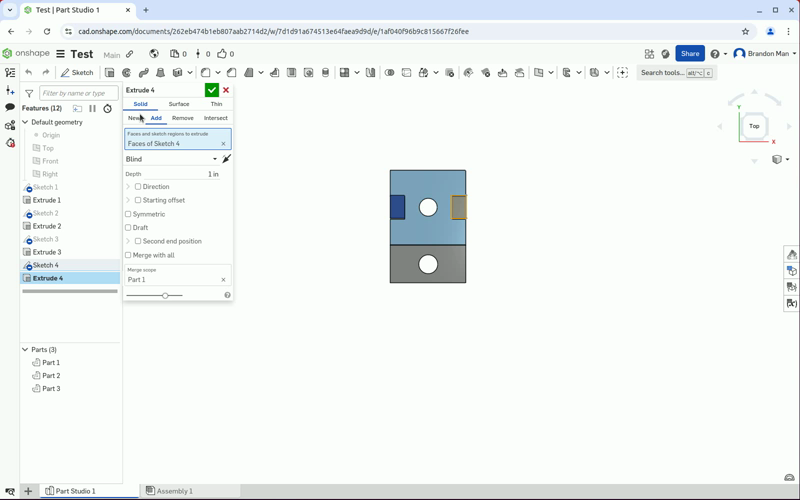
mouse_move(137, 120)
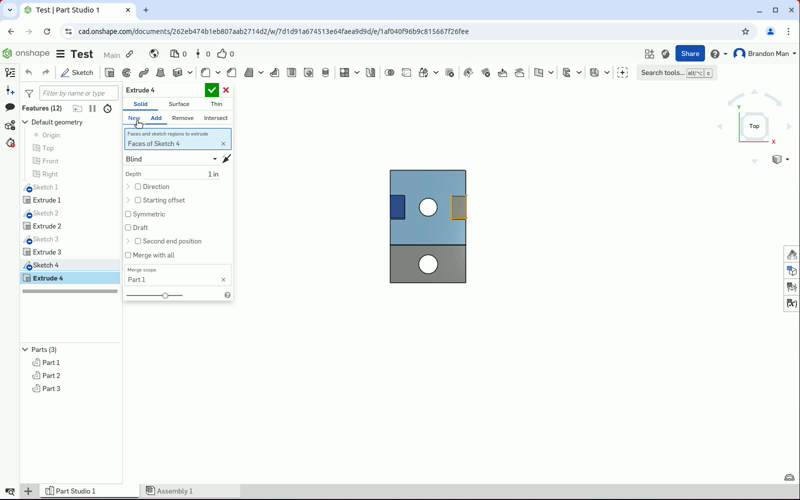
click(137, 120)
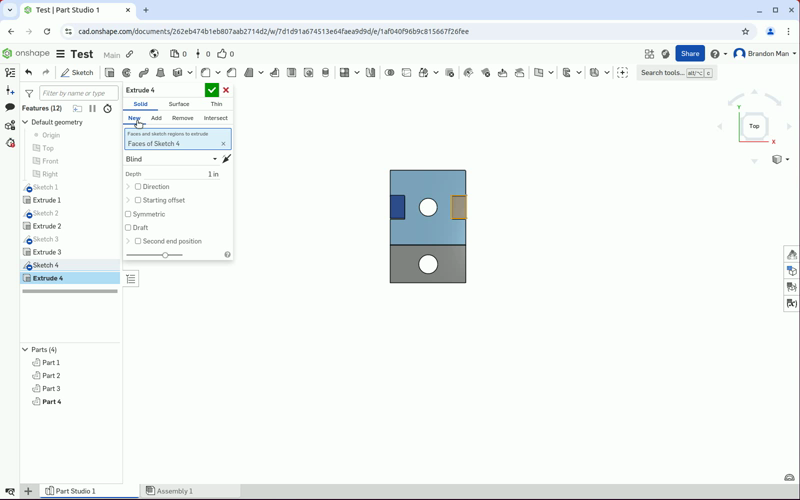
key(tab, 4)
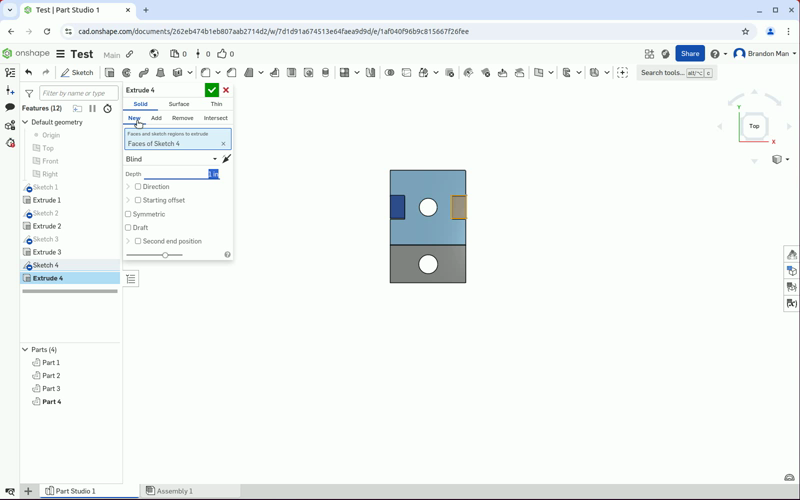
text(7.703)
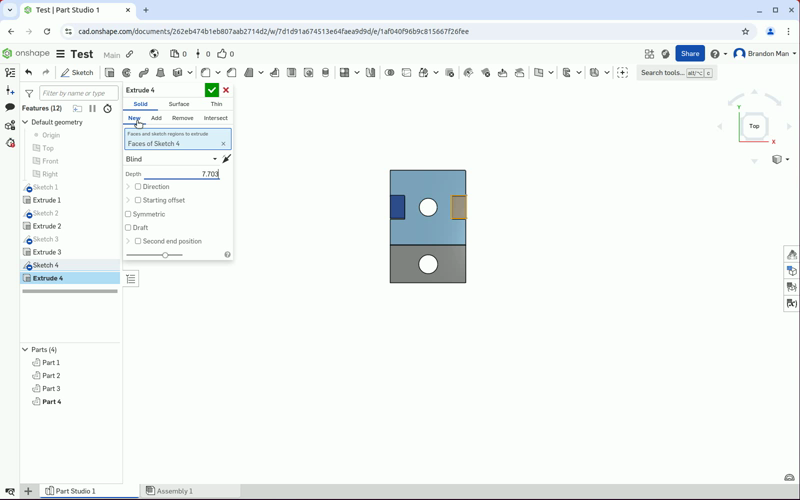
key(enter)
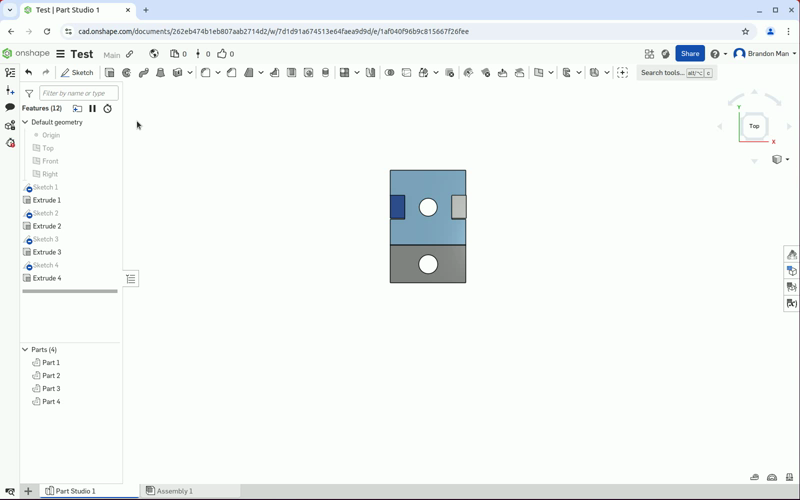
key(shift+h)
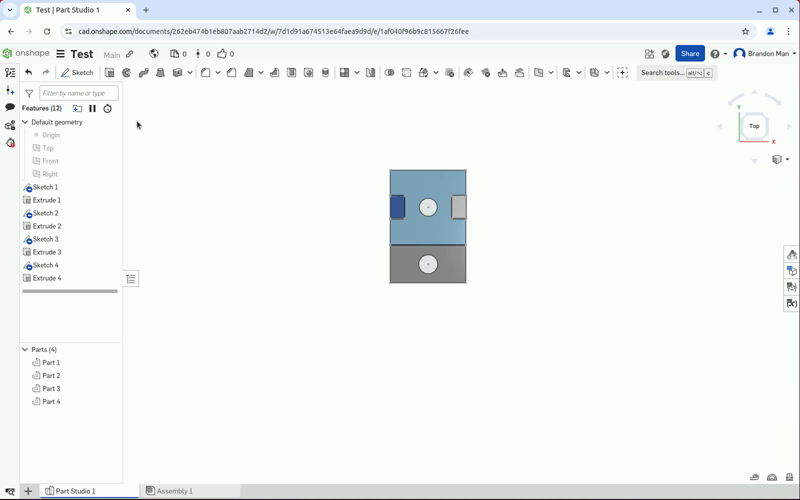
key(shift+h)
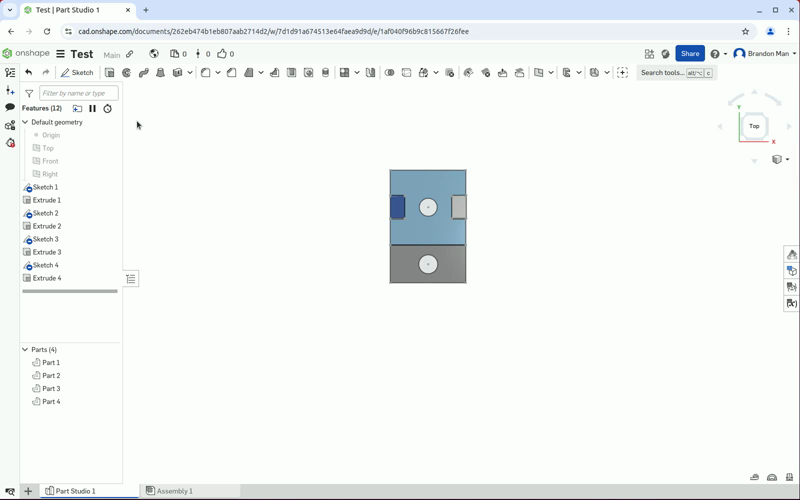
key(shift+7)
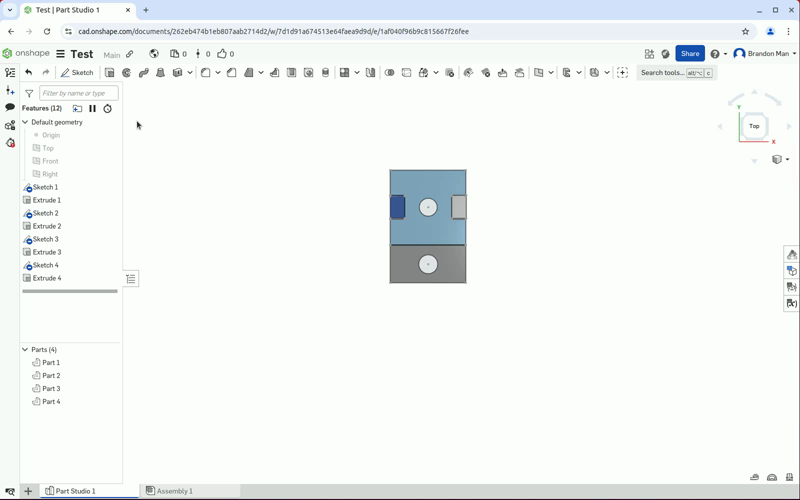
key(up, 3)
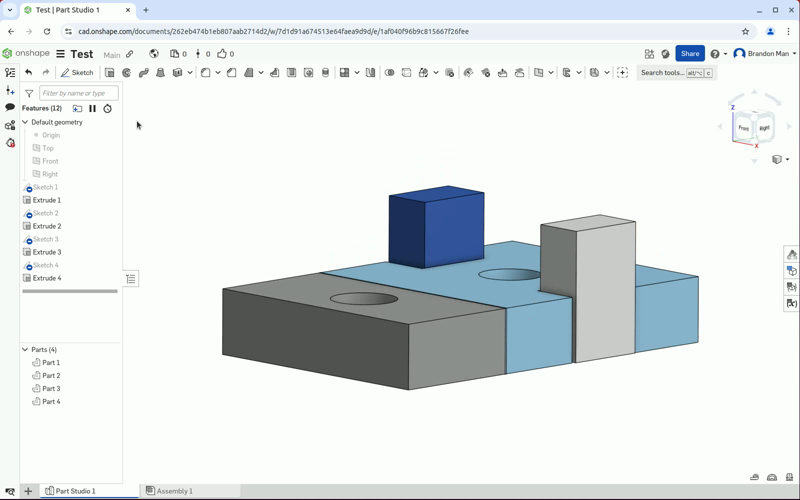
key(left, 3)
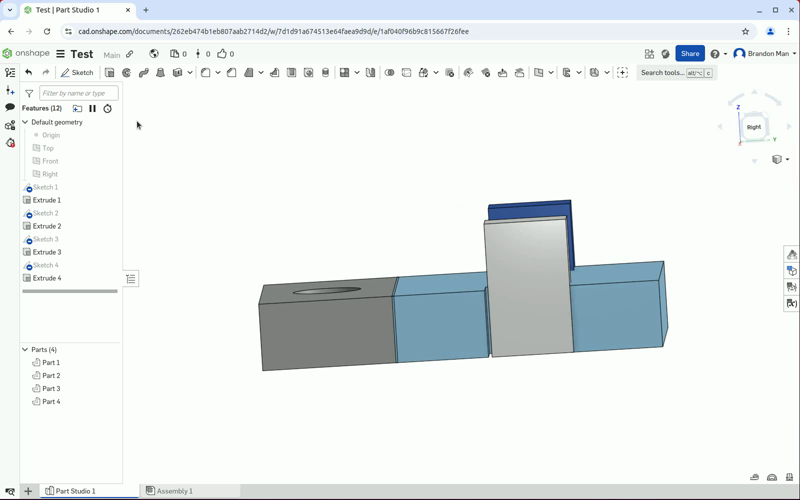
key(right, 3)
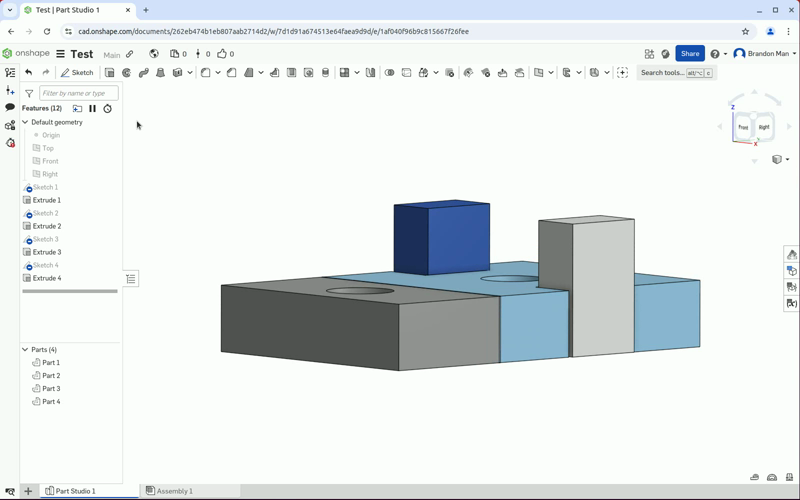
key(down, 3)
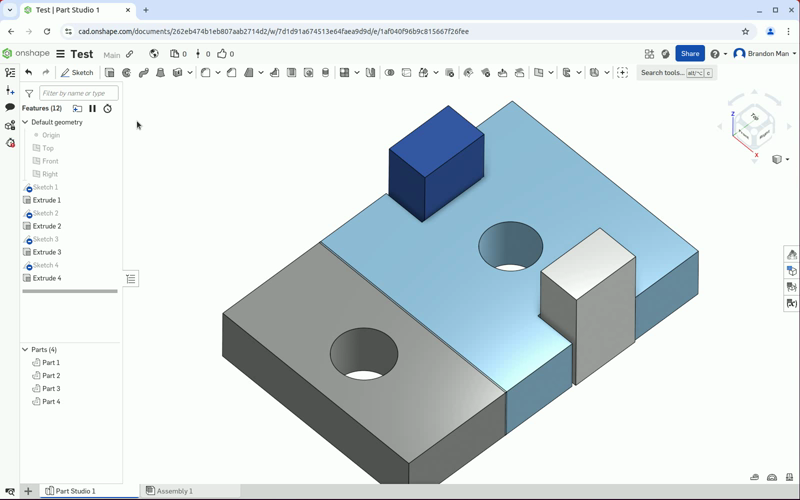
mouse_move(73, 189)
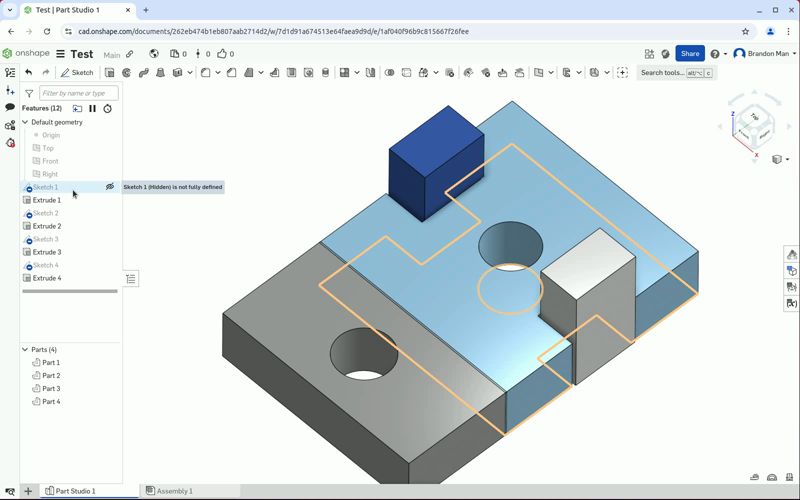
click(73, 189)